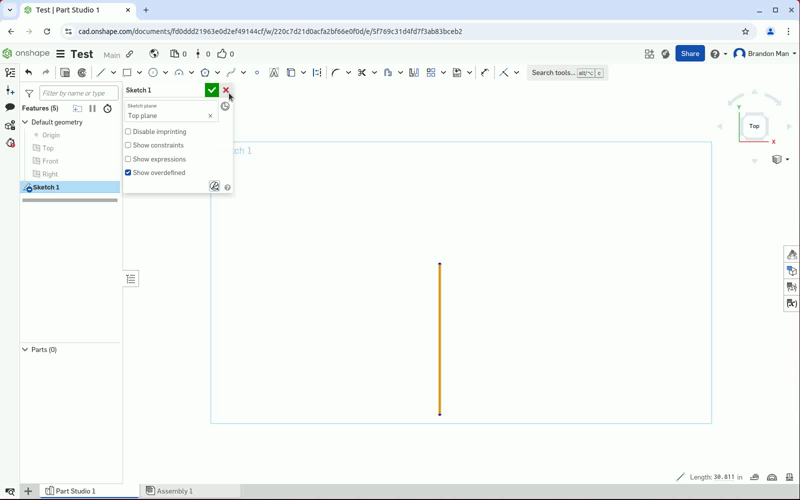
key(shift+h)
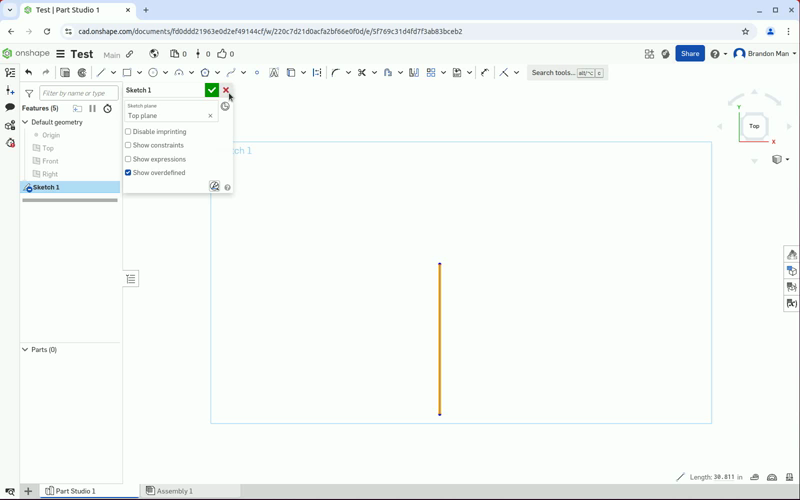
key(shift+s)
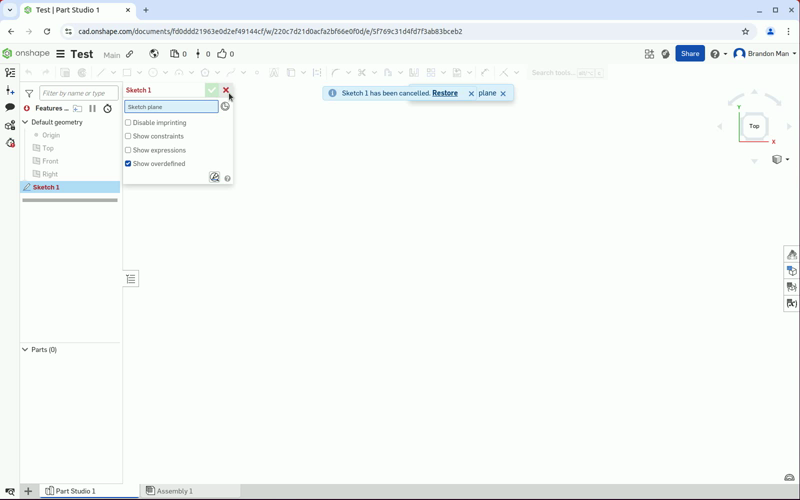
mouse_move(73, 150)
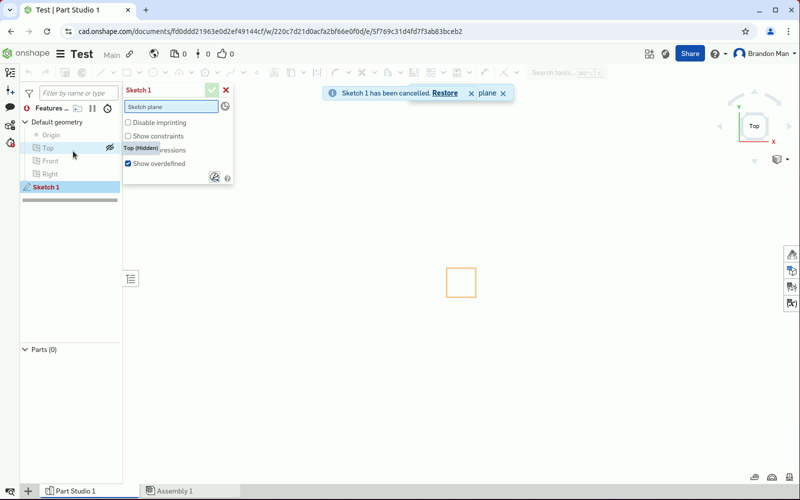
click(73, 150)
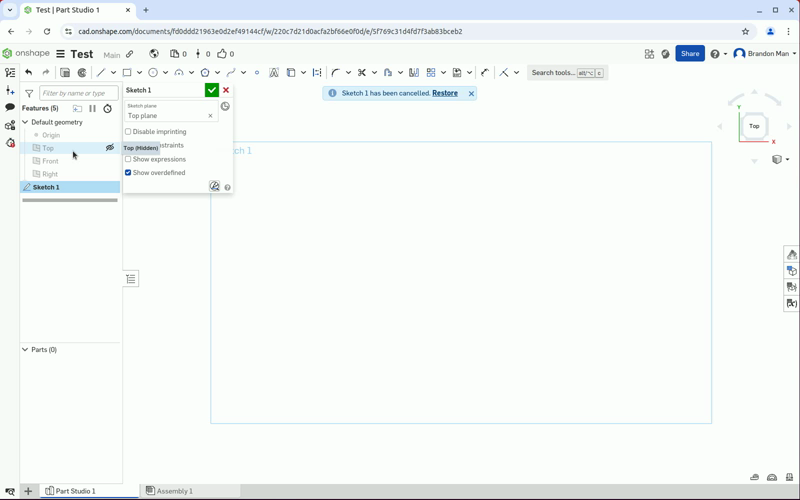
mouse_move(73, 352)
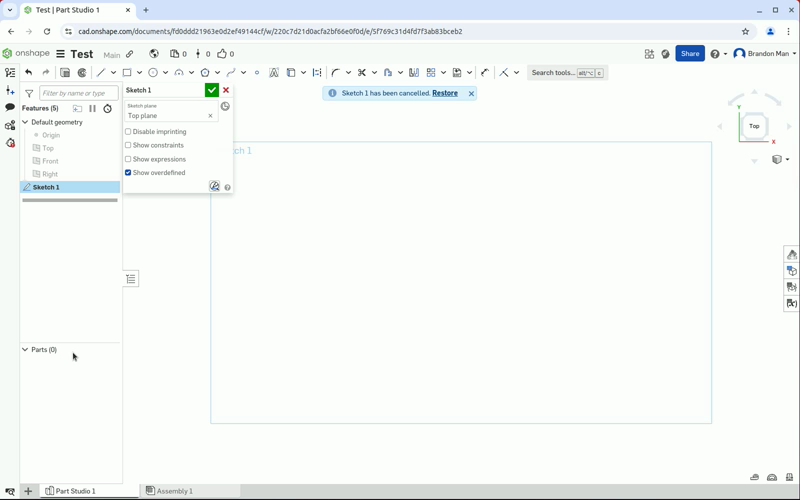
key(y)
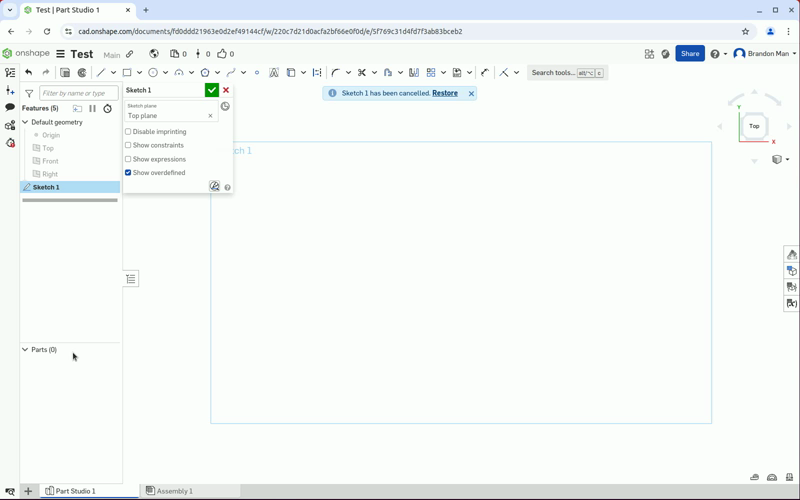
key(l)
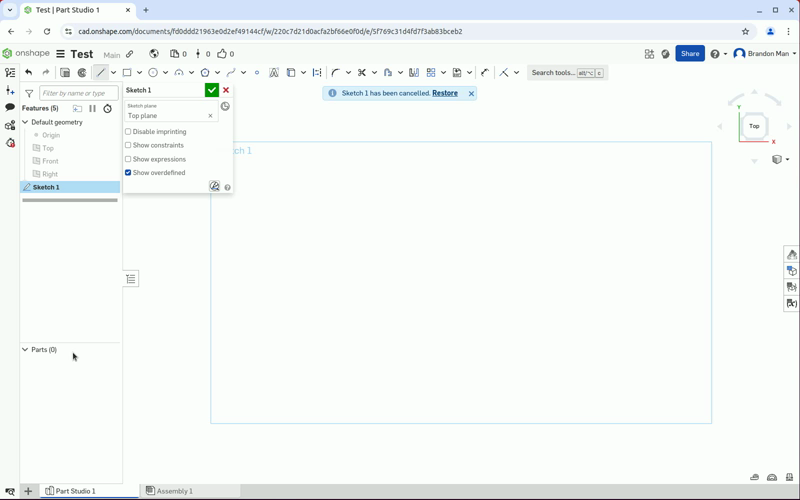
key_down(shift)
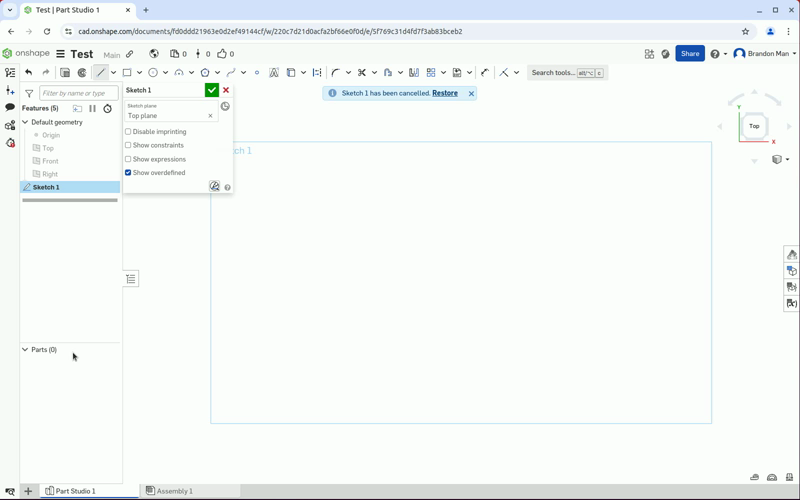
mouse_move(389, 384)
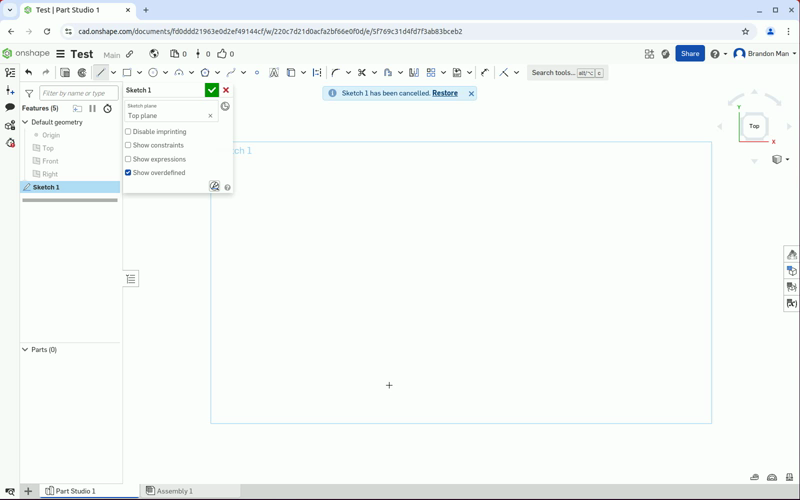
click(389, 384)
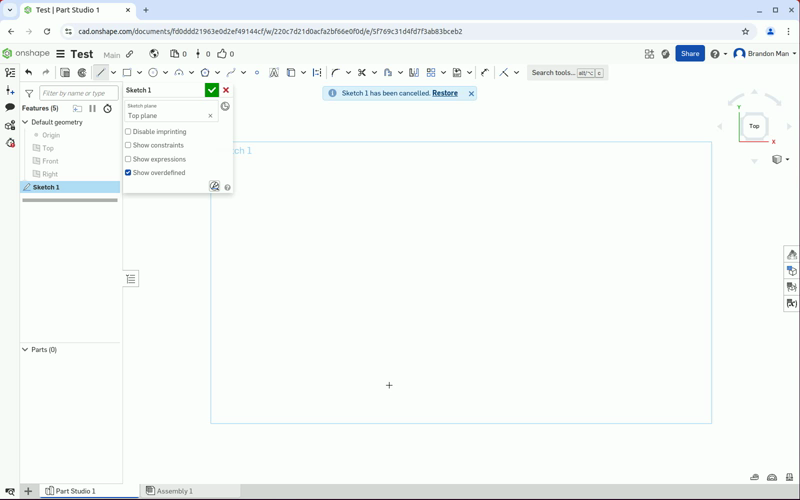
key_up(shift)
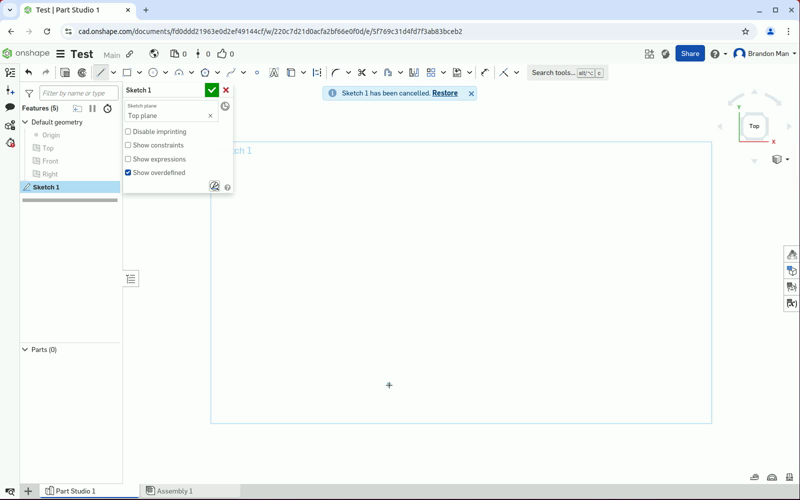
key_down(shift)
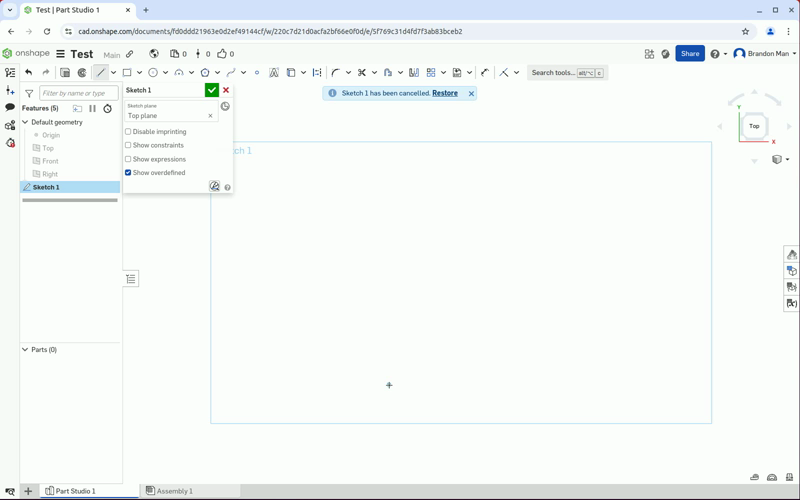
mouse_move(531, 384)
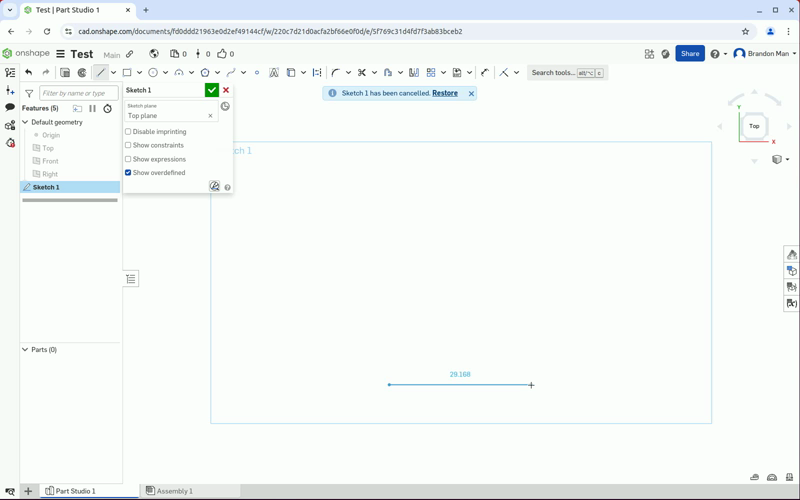
click(531, 384)
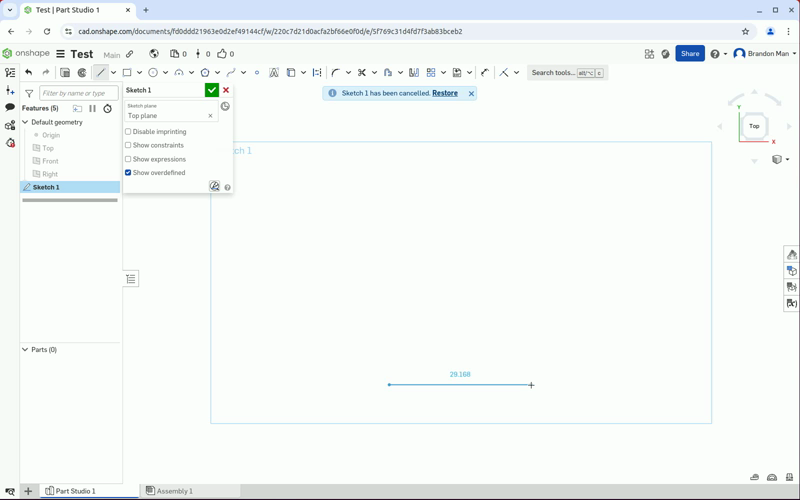
key_up(shift)
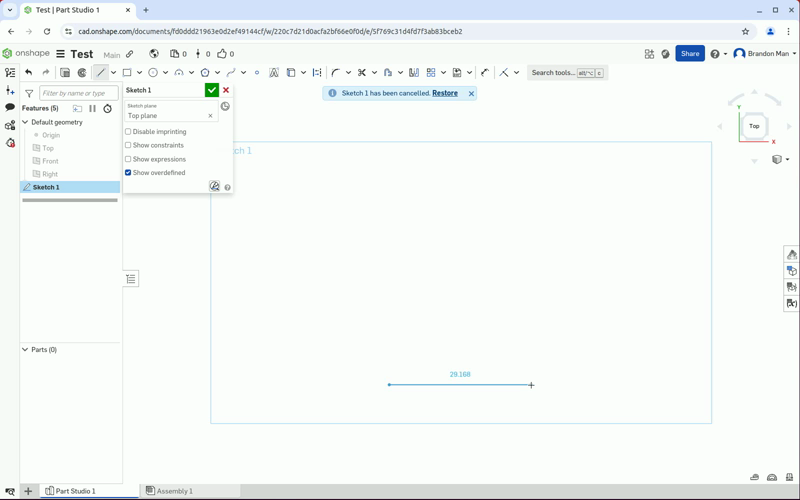
key_down(shift)
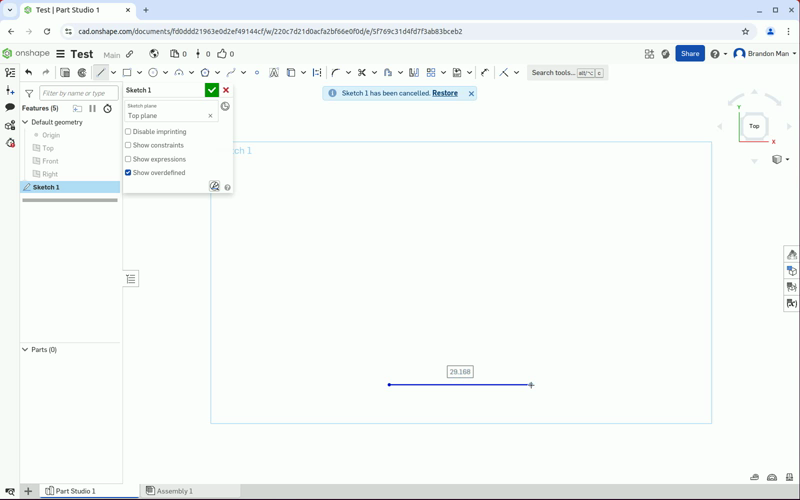
mouse_move(531, 180)
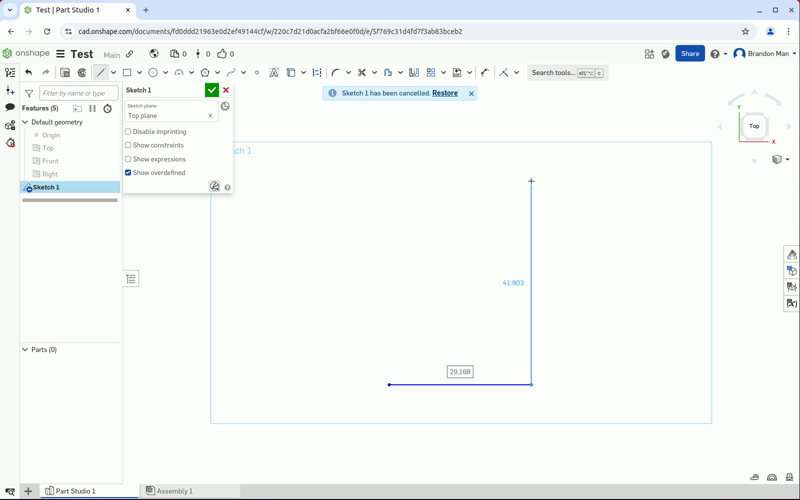
click(531, 180)
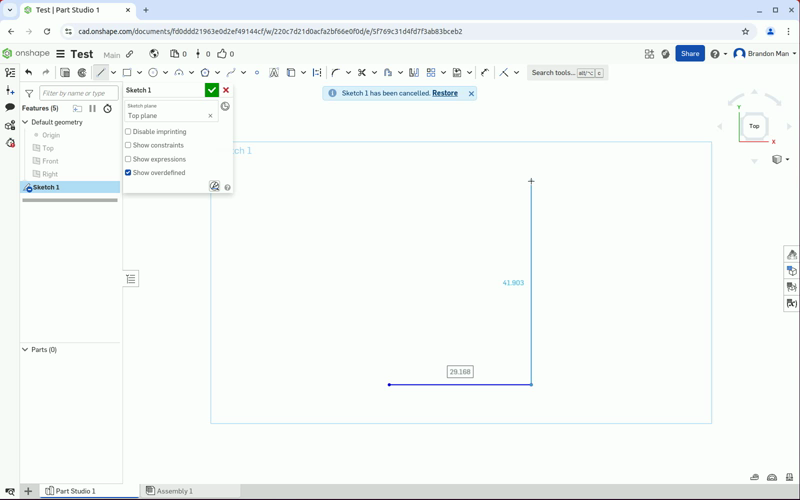
key_up(shift)
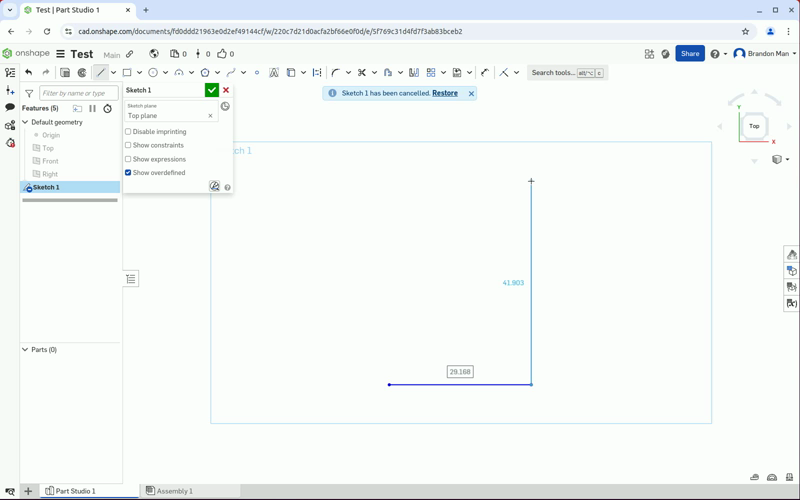
key_down(shift)
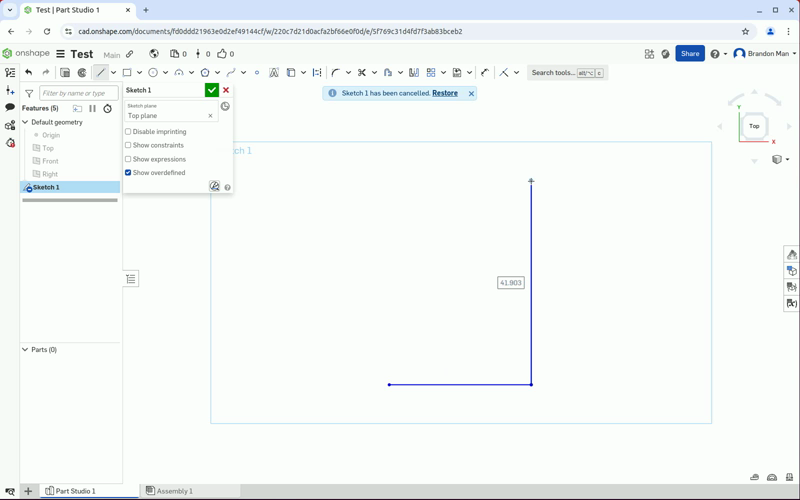
mouse_move(389, 180)
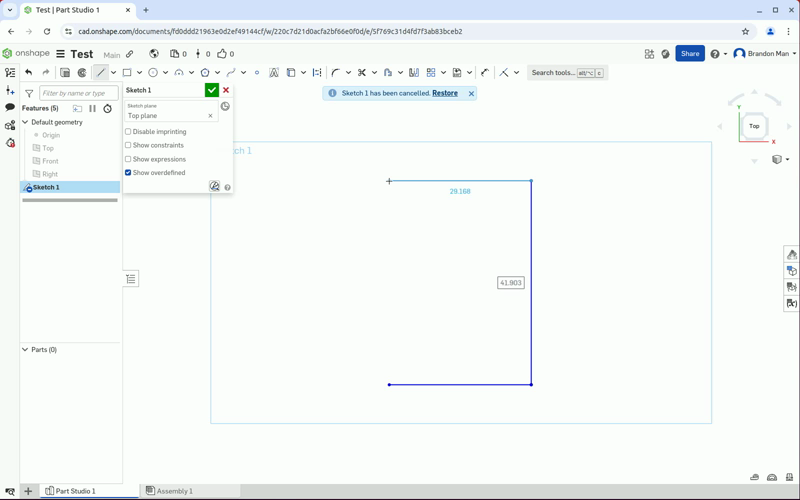
click(389, 180)
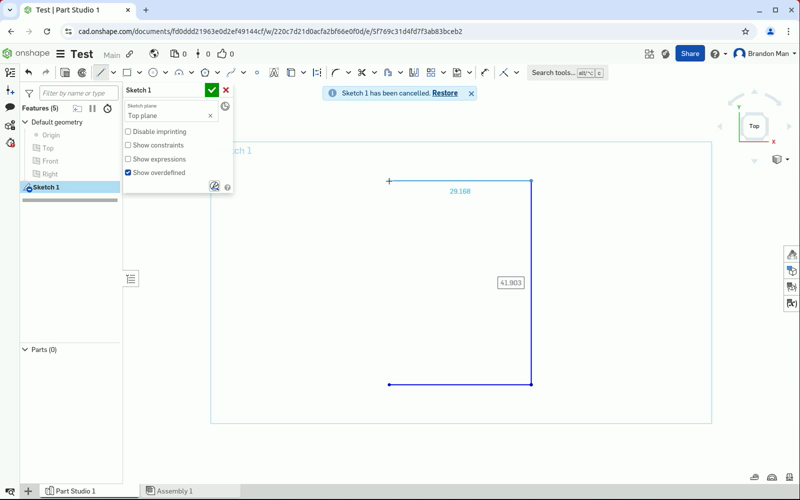
key_up(shift)
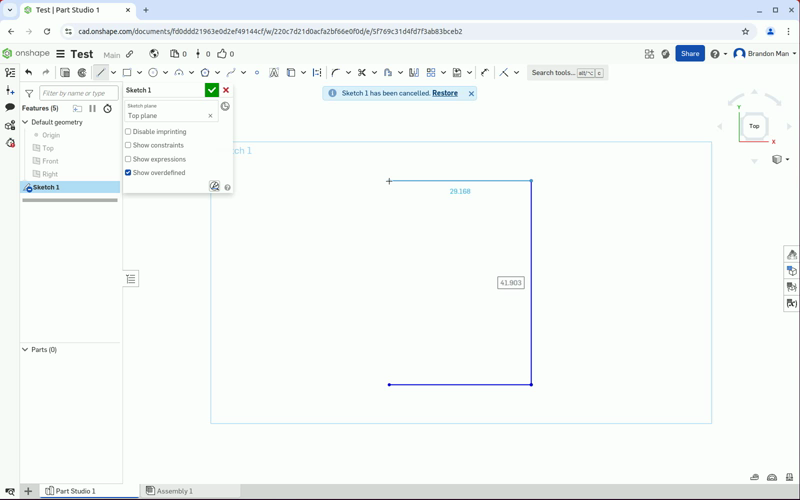
key_down(shift)
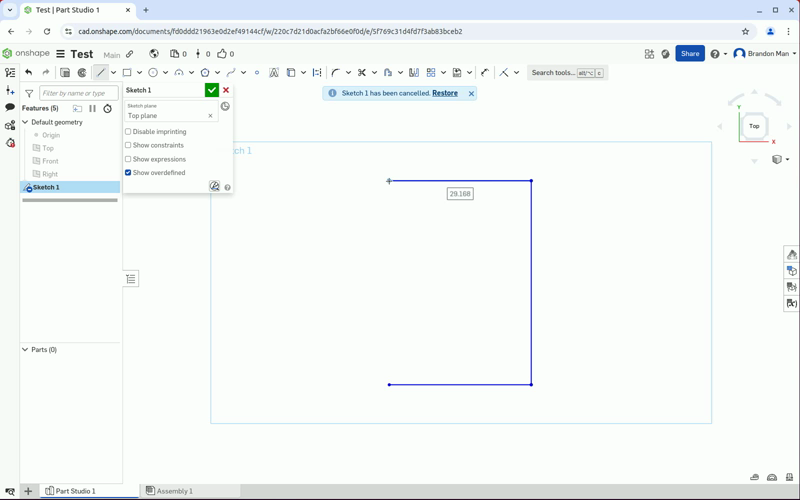
mouse_move(389, 384)
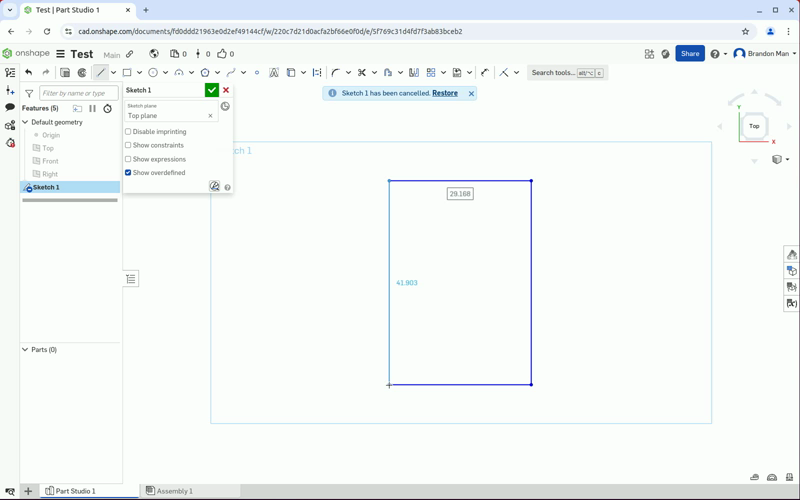
key_up(shift)
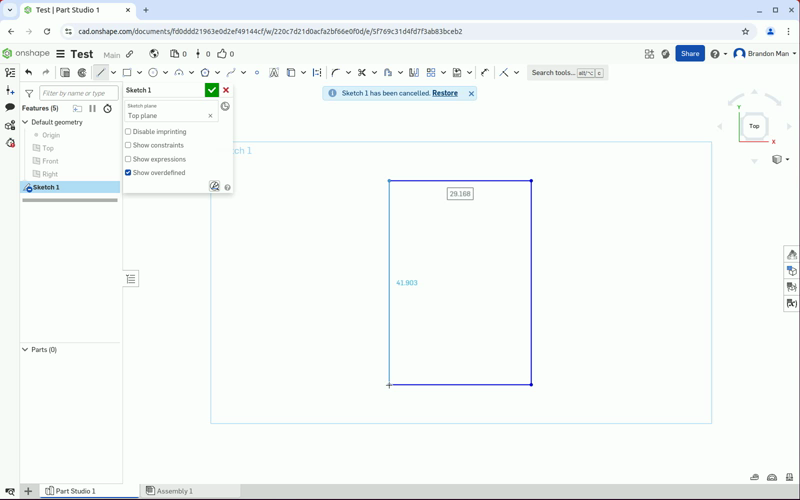
click(389, 384)
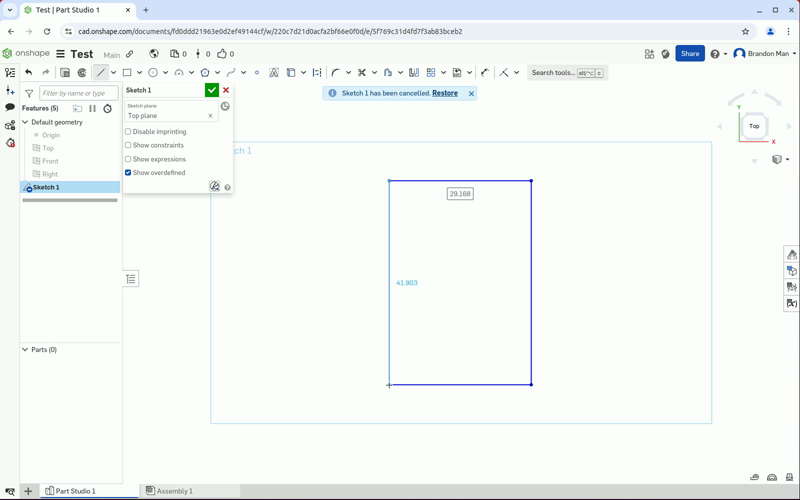
key(esc)
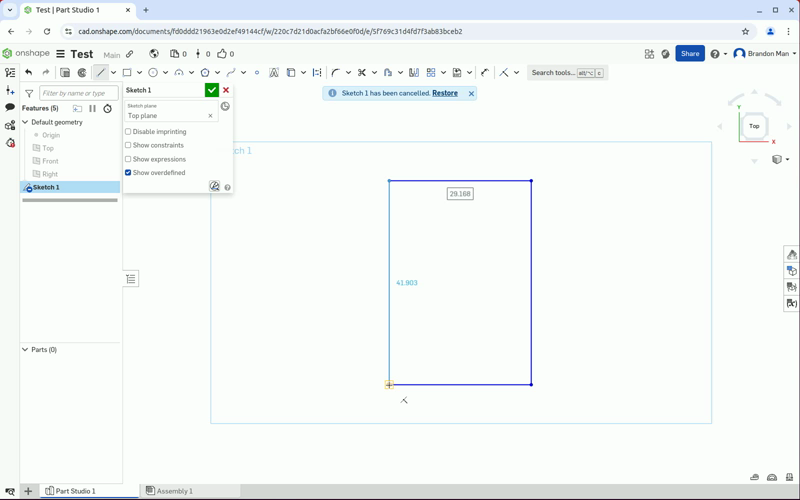
mouse_move(462, 263)
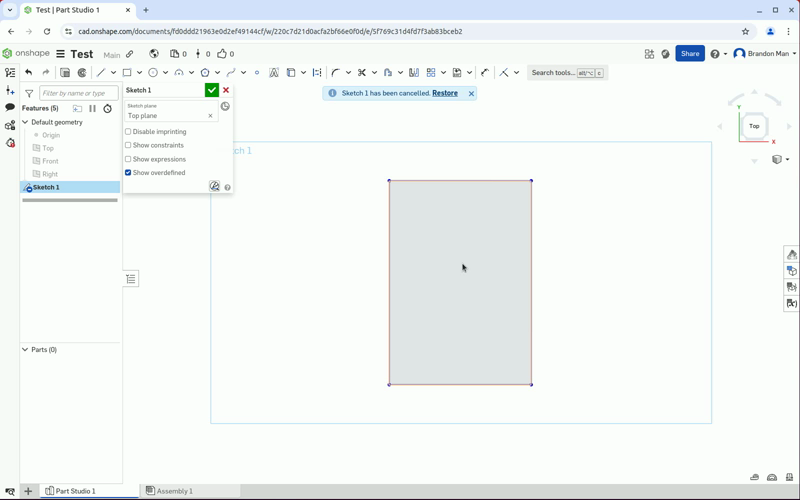
click(462, 263)
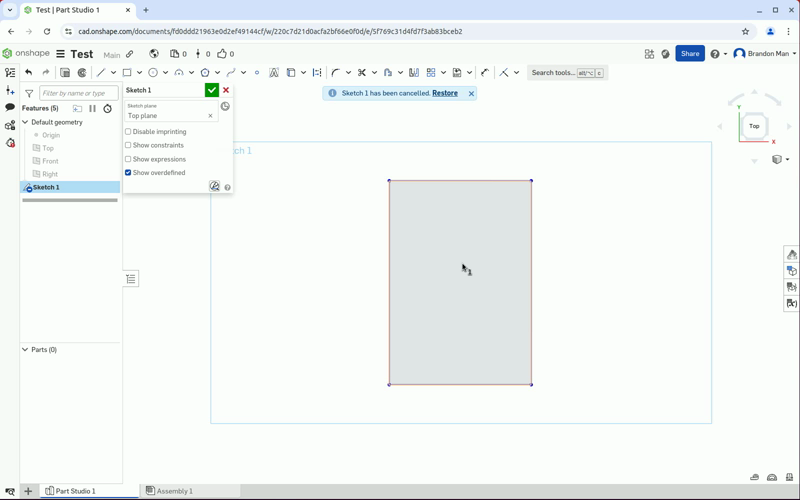
mouse_move(73, 352)
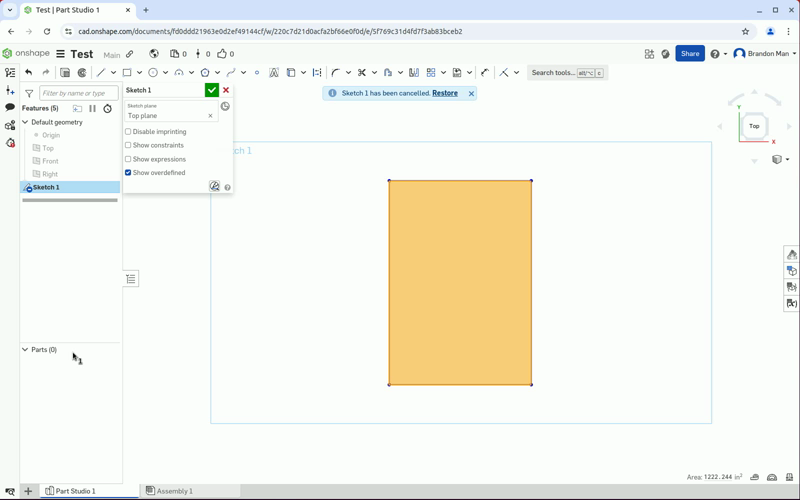
key(shift+y)
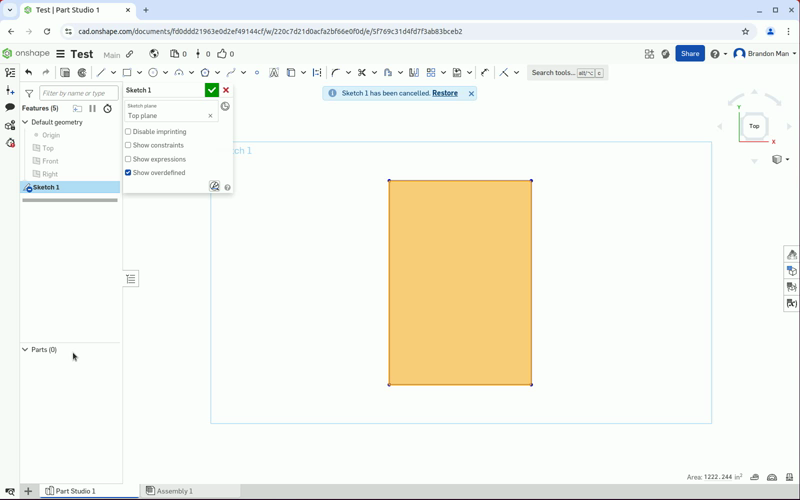
key(shift+e)
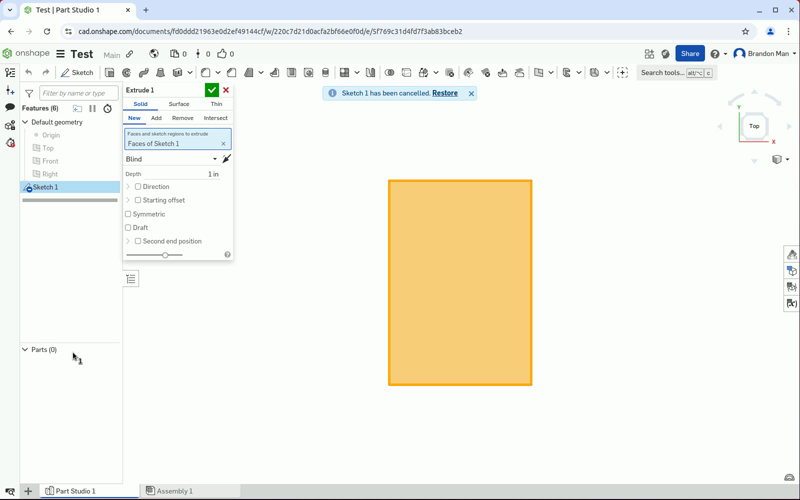
mouse_move(143, 106)
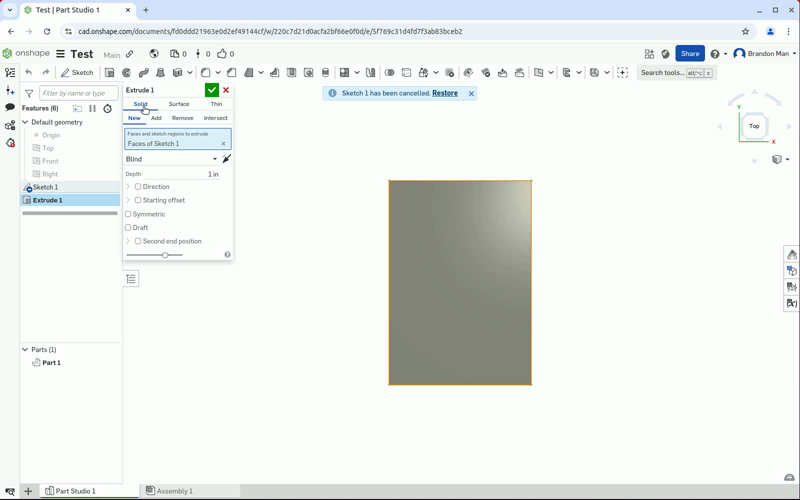
click(143, 106)
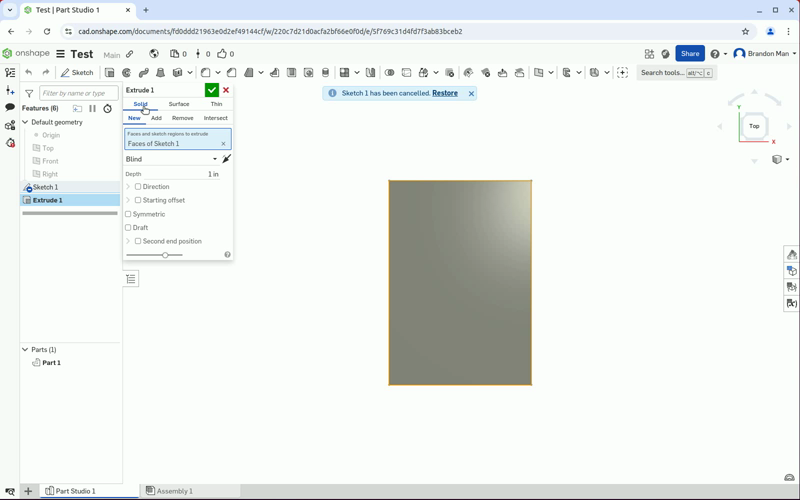
mouse_move(137, 120)
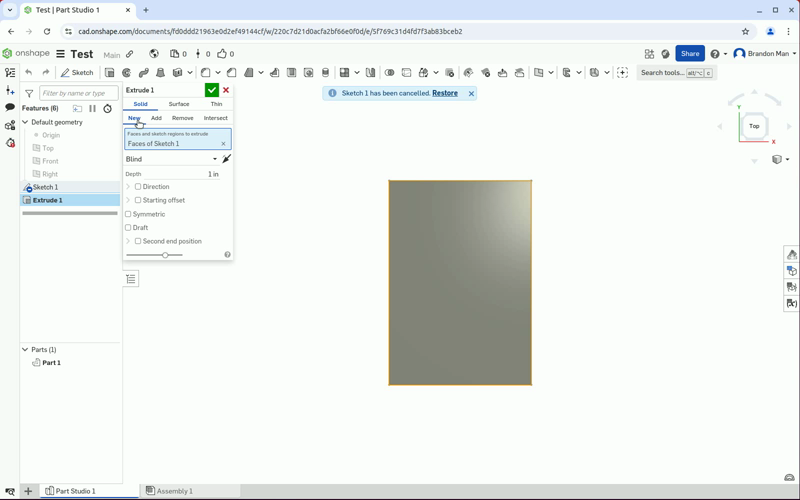
click(137, 120)
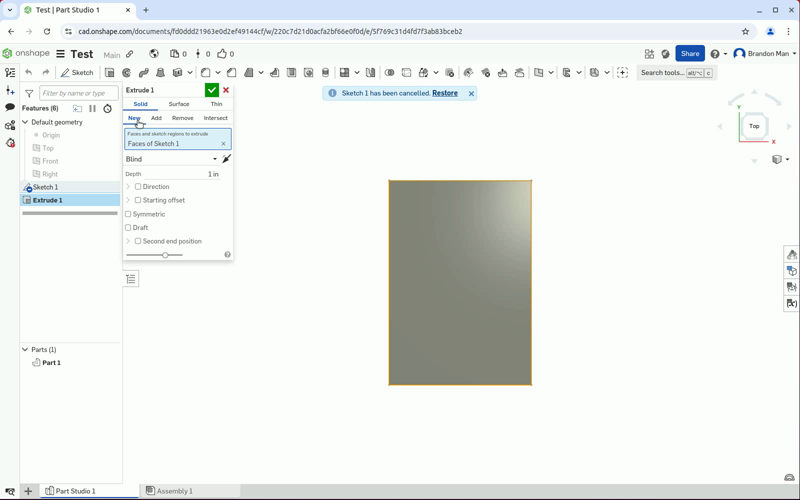
key(tab, 4)
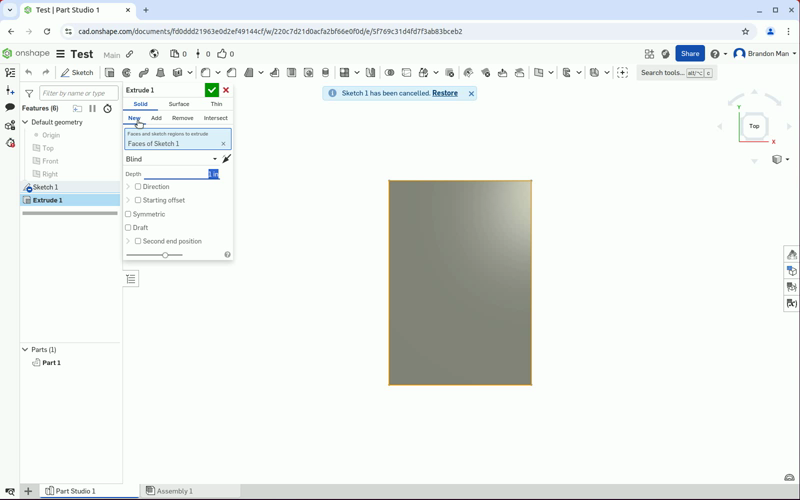
text(8.425)
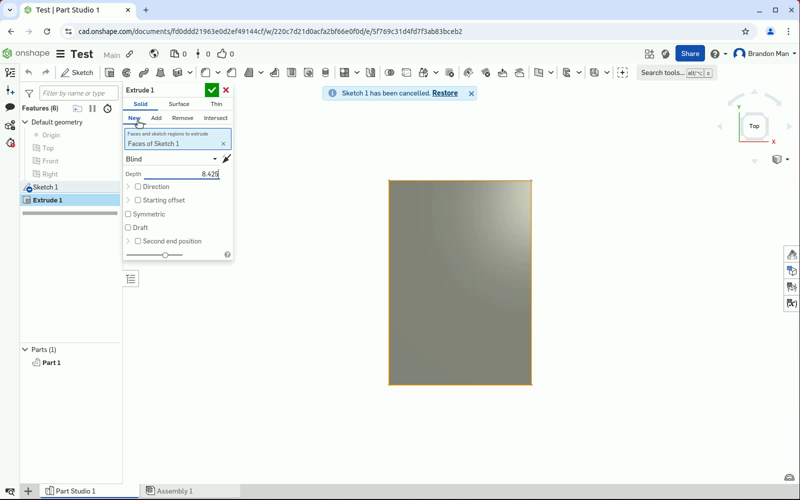
key(enter)
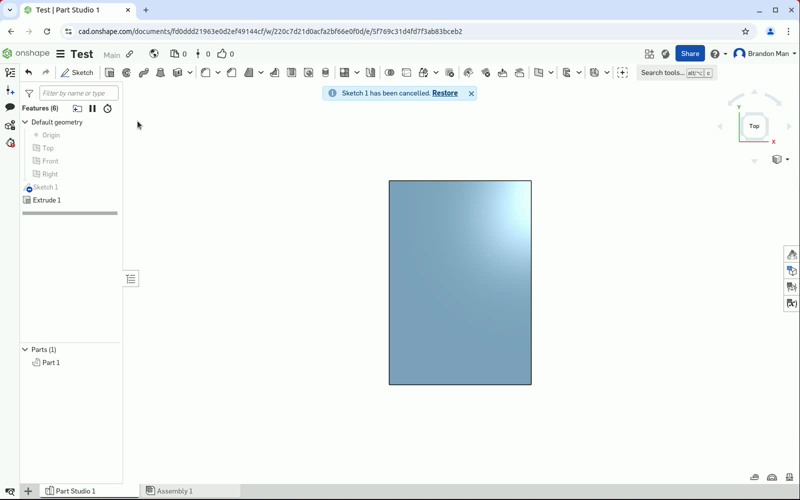
key(shift+h)
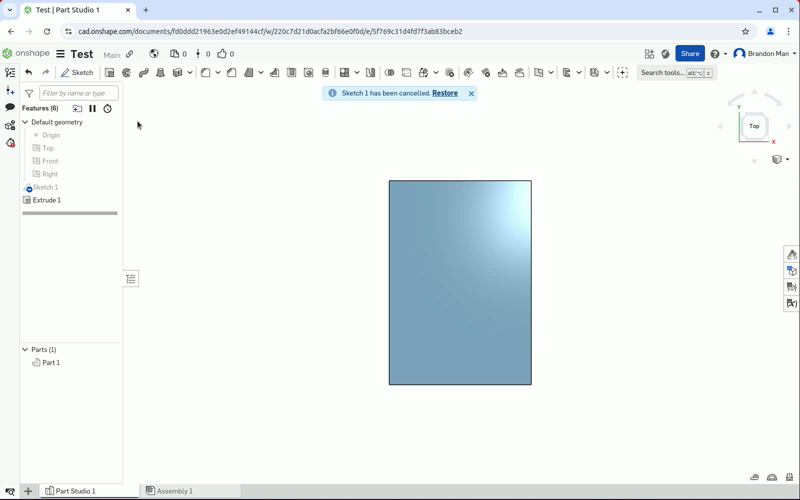
key(shift+h)
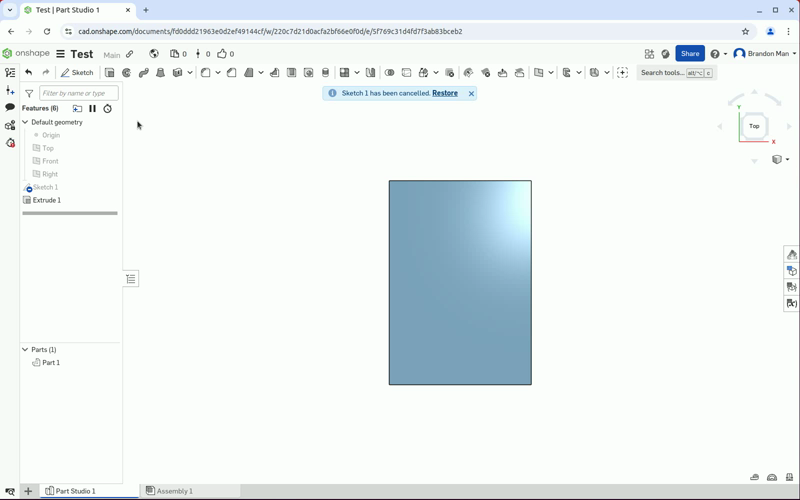
mouse_move(73, 189)
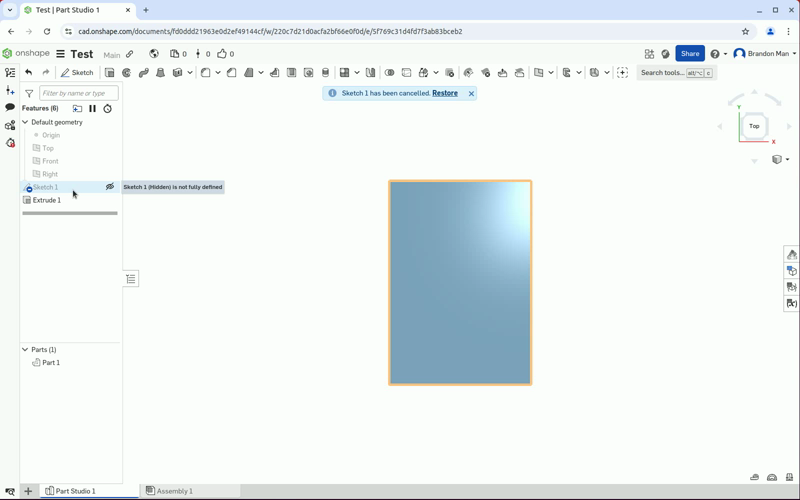
click(73, 189)
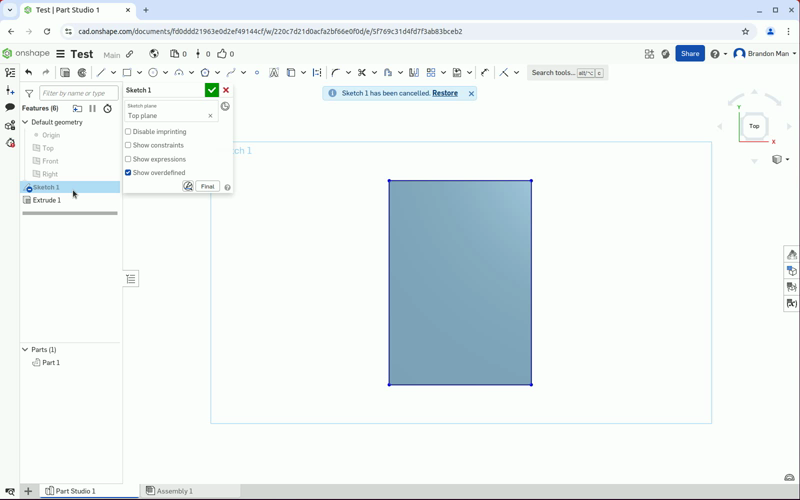
mouse_move(229, 92)
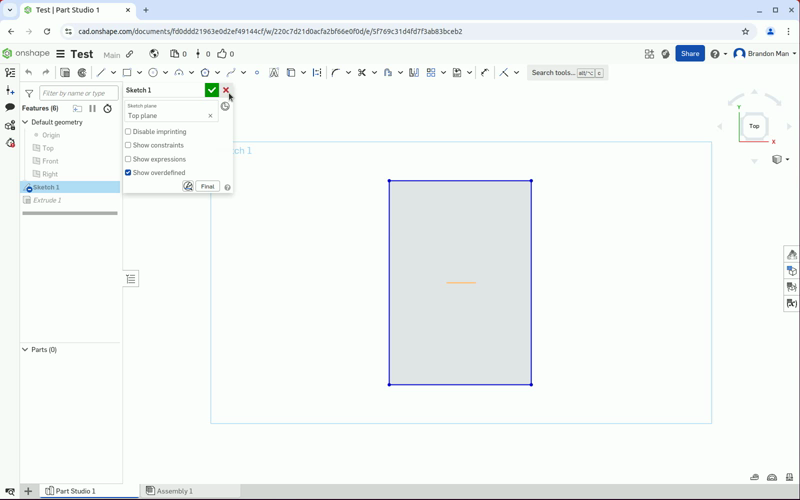
click(229, 92)
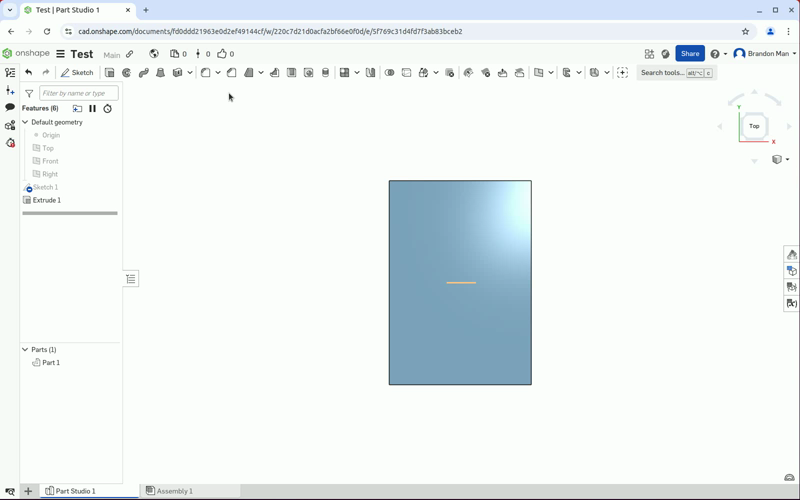
mouse_move(73, 352)
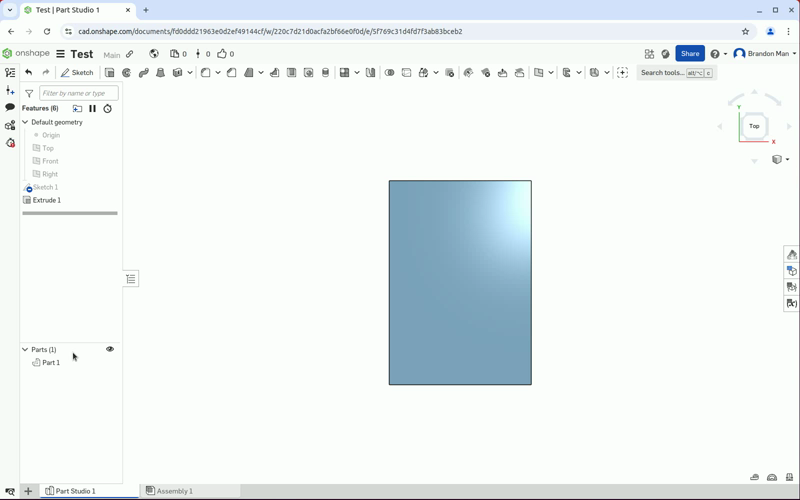
key(y)
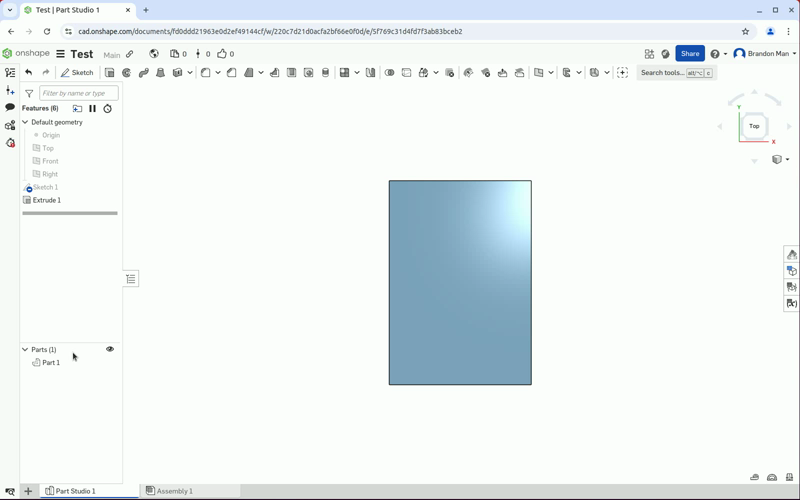
key(shift+p)
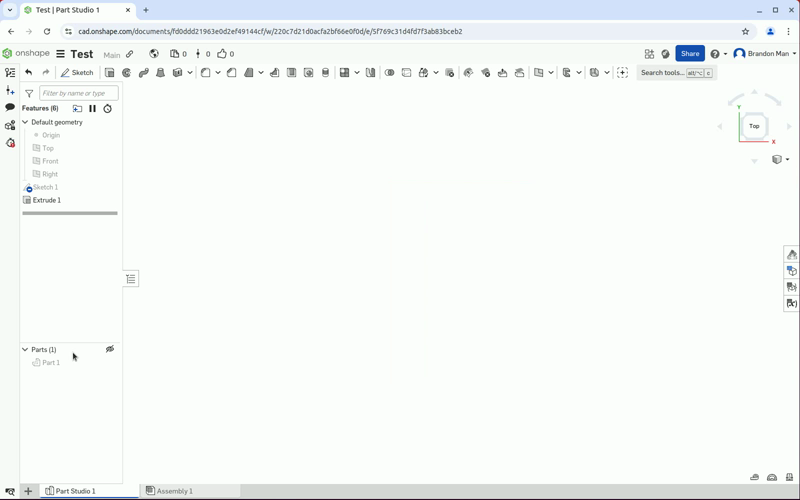
key(space)
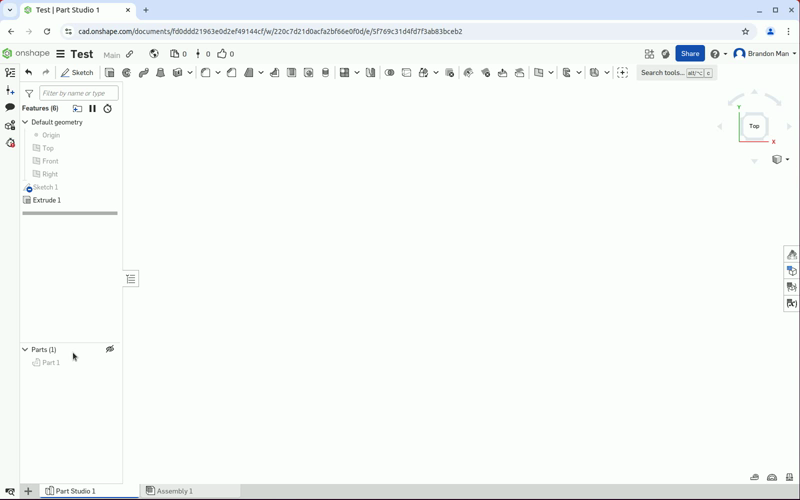
key_down(shift)
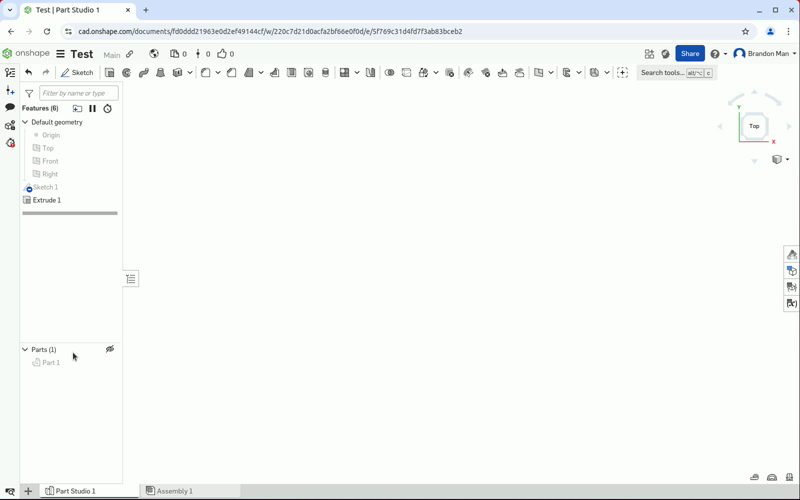
key(up)
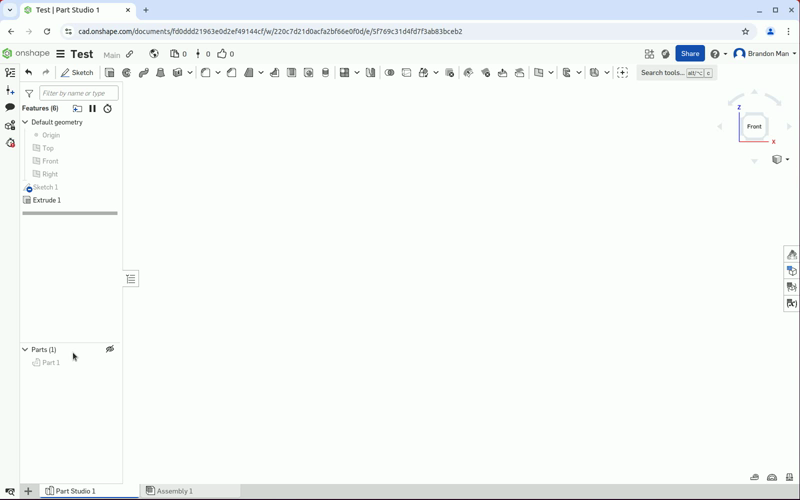
key_up(shift)
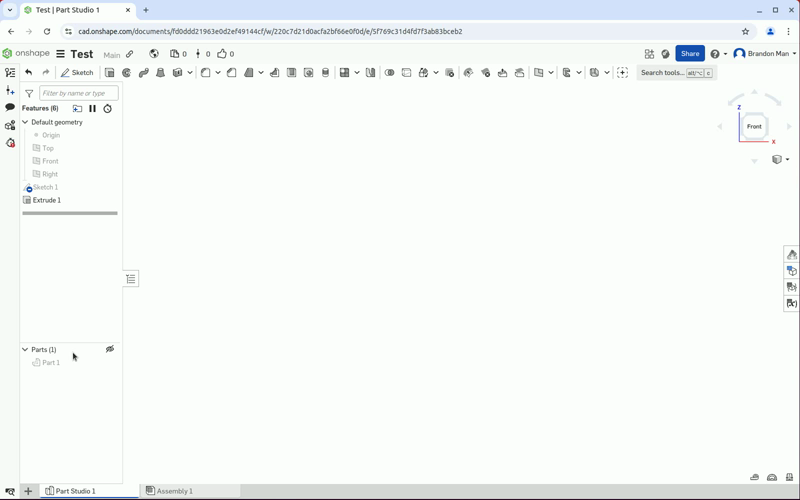
mouse_move(73, 352)
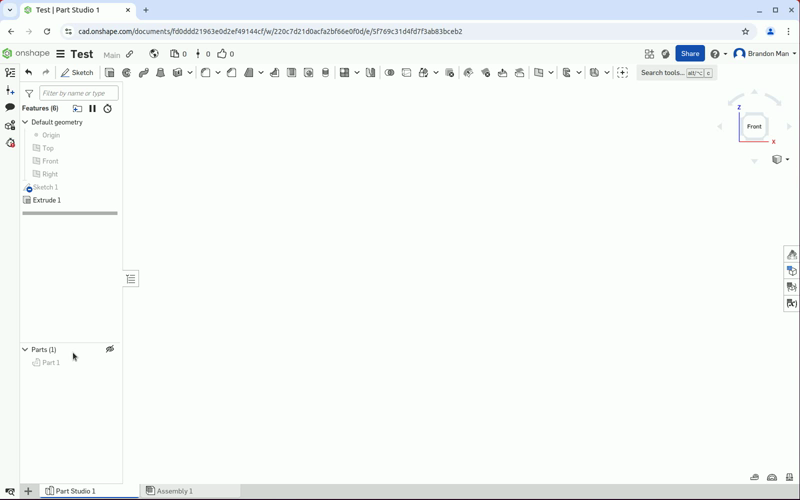
key(shift+y)
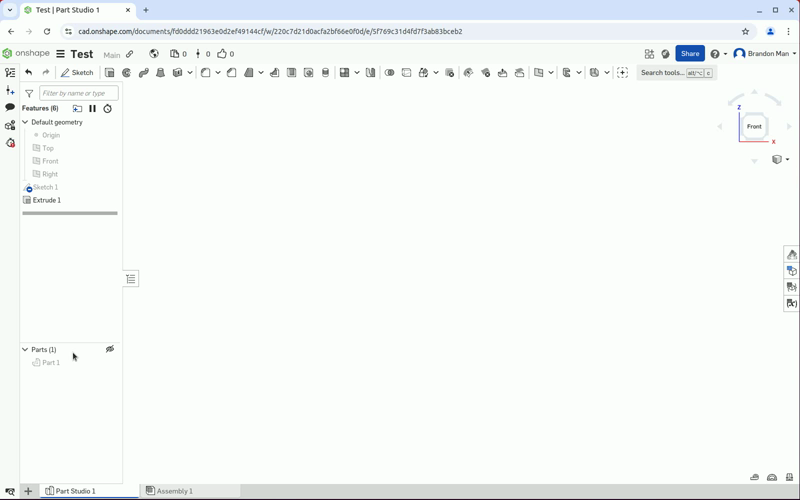
key(shift+s)
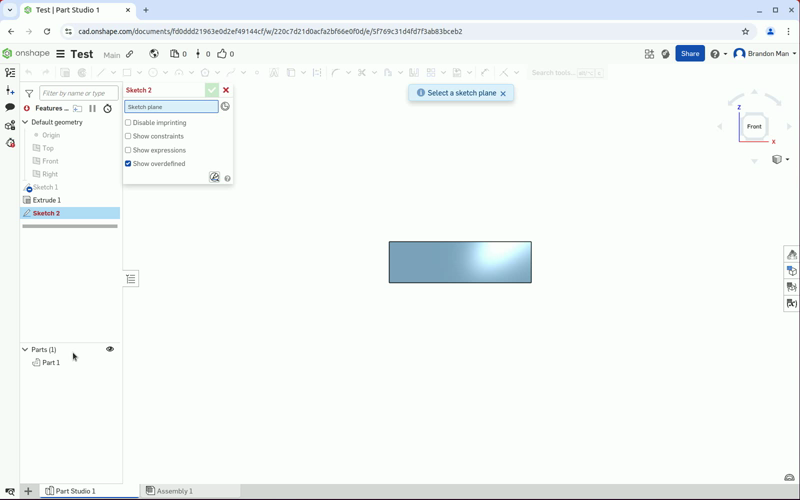
mouse_move(73, 163)
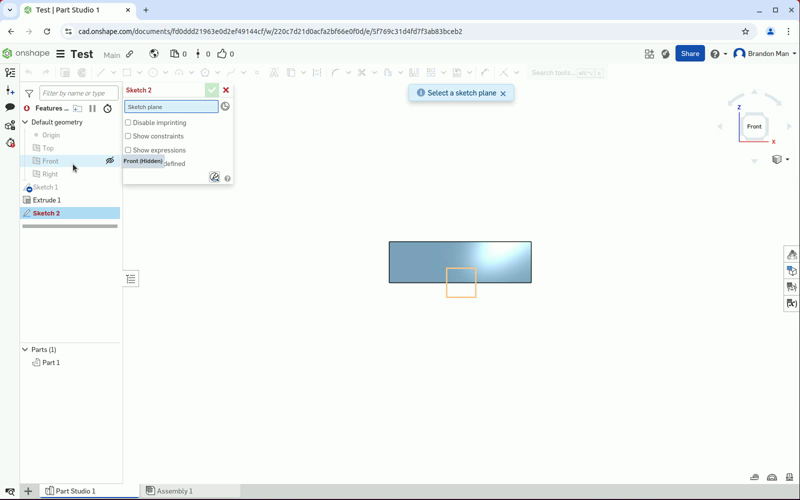
click(73, 163)
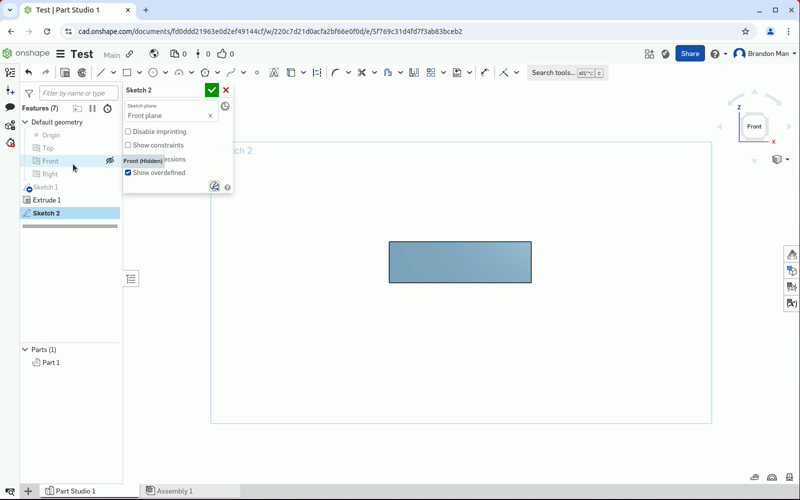
mouse_move(73, 352)
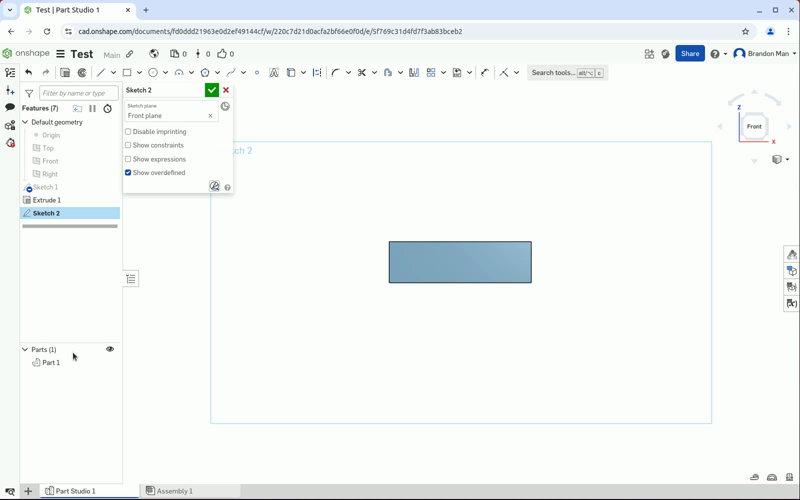
key(y)
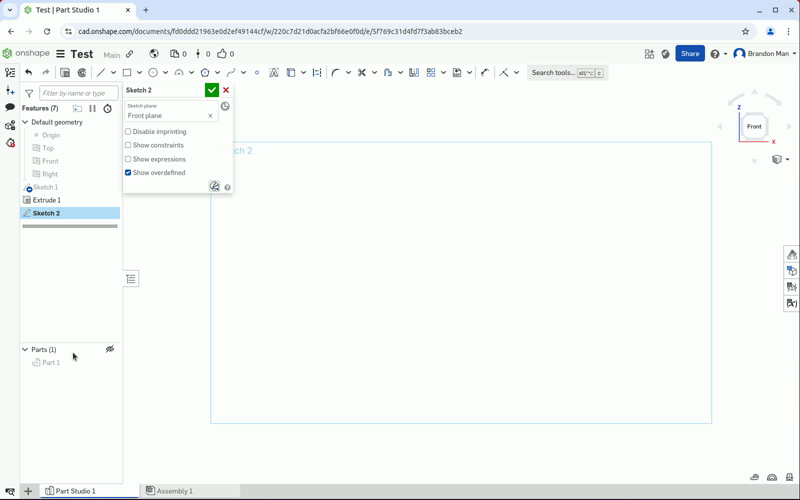
key(l)
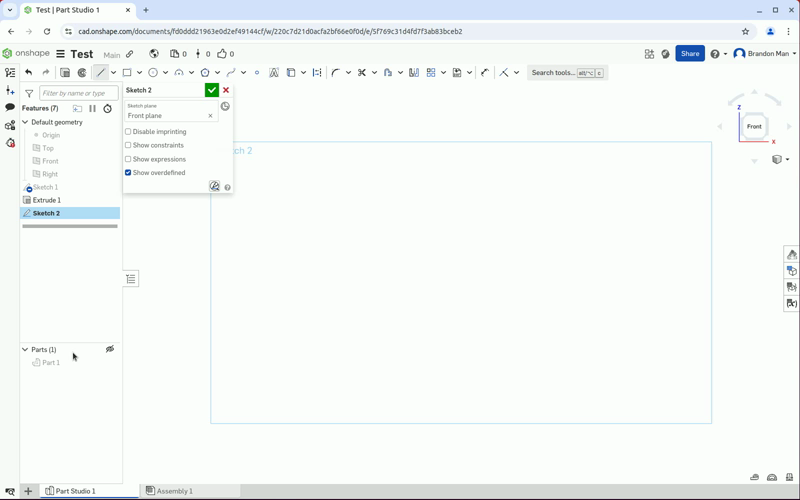
key_down(shift)
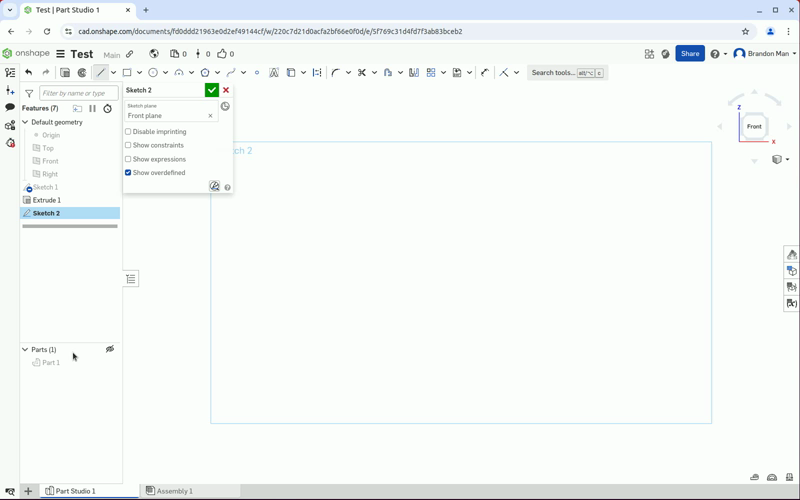
mouse_move(384, 287)
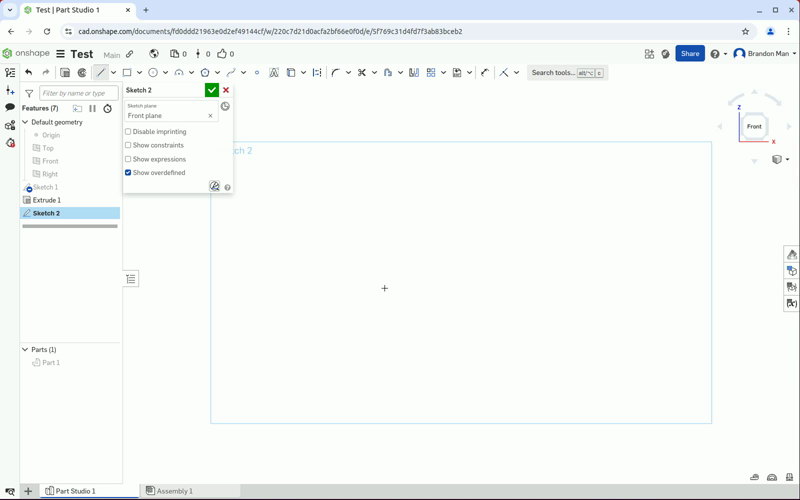
click(384, 287)
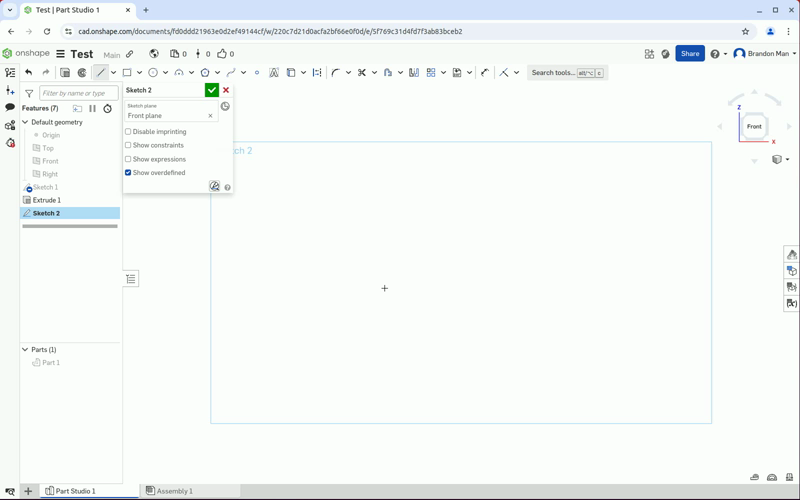
key_up(shift)
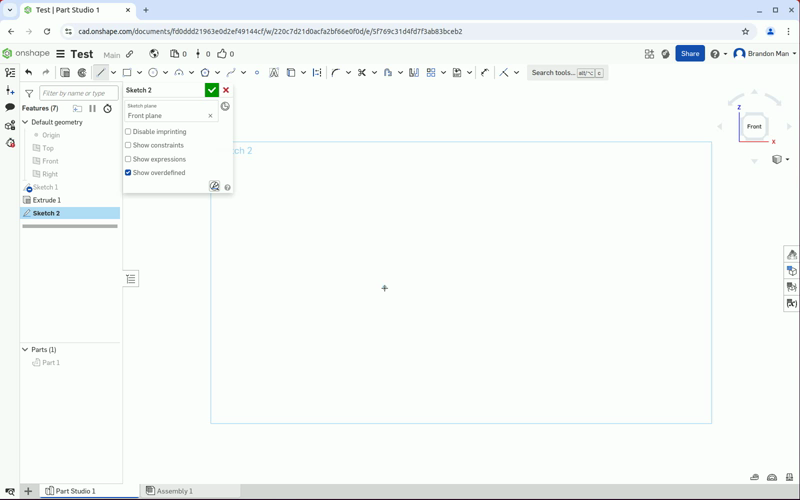
key_down(shift)
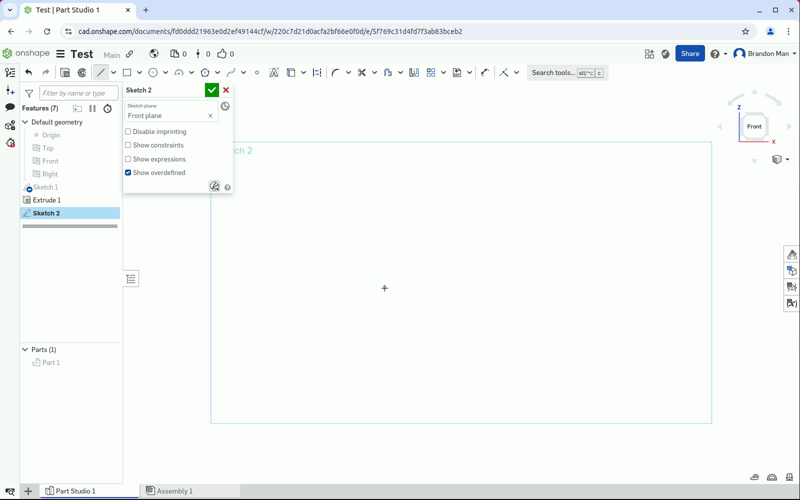
mouse_move(414, 287)
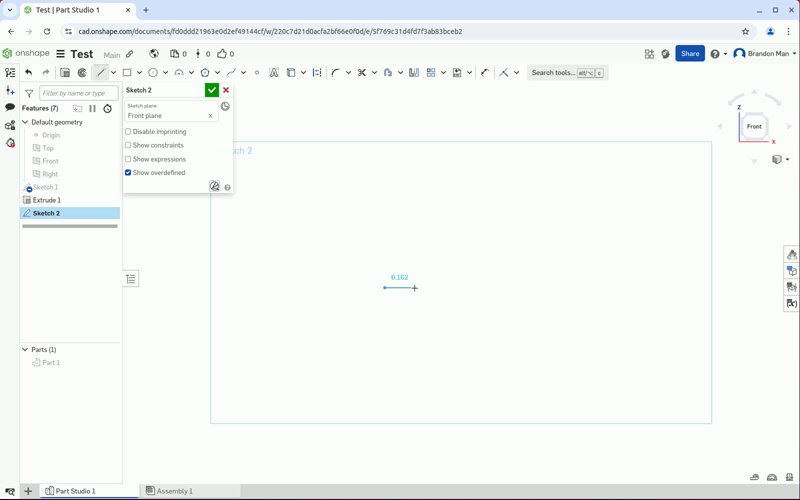
mouse_move(384, 235)
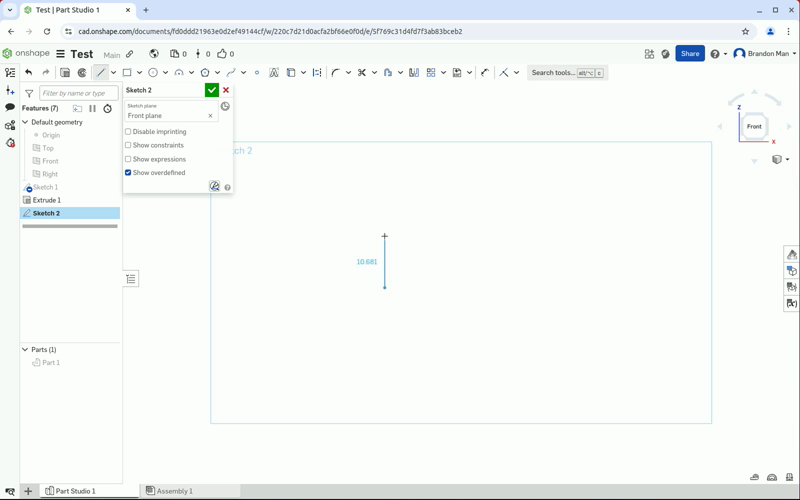
click(384, 235)
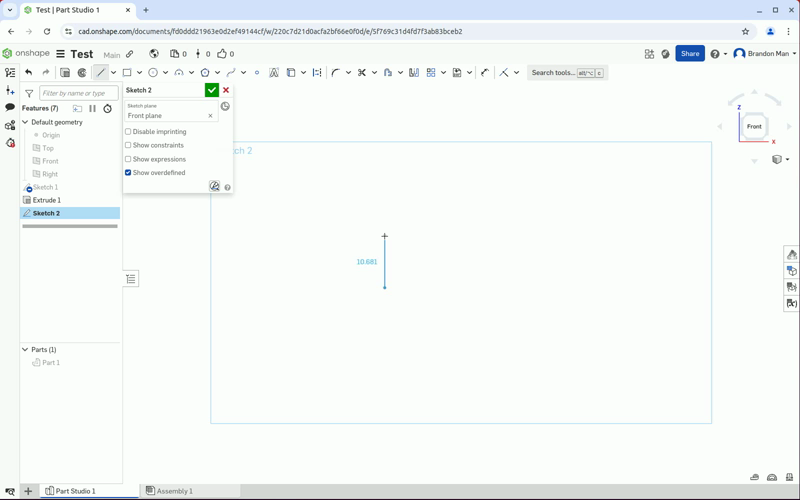
key_up(shift)
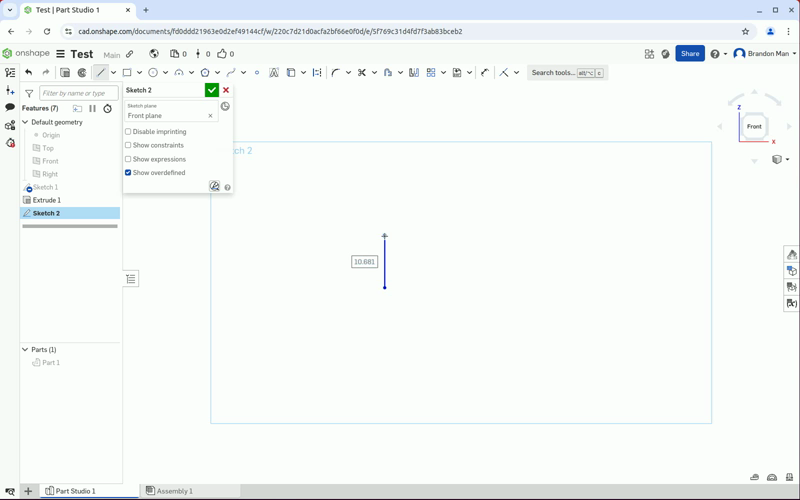
key(esc)
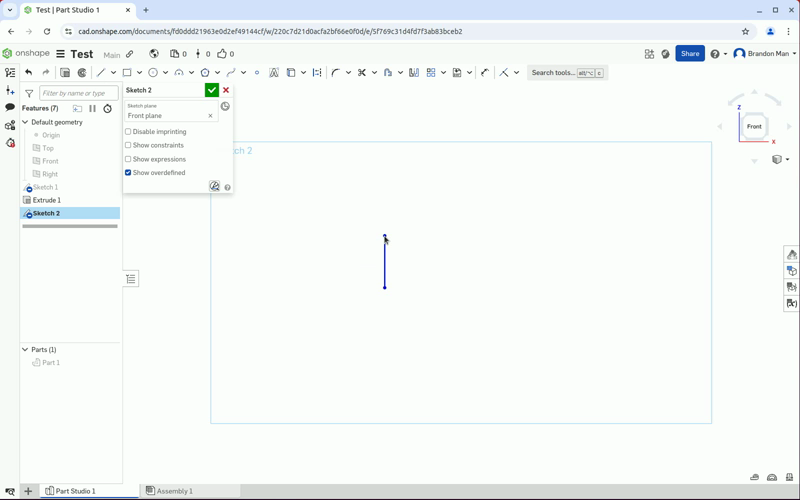
key(a)
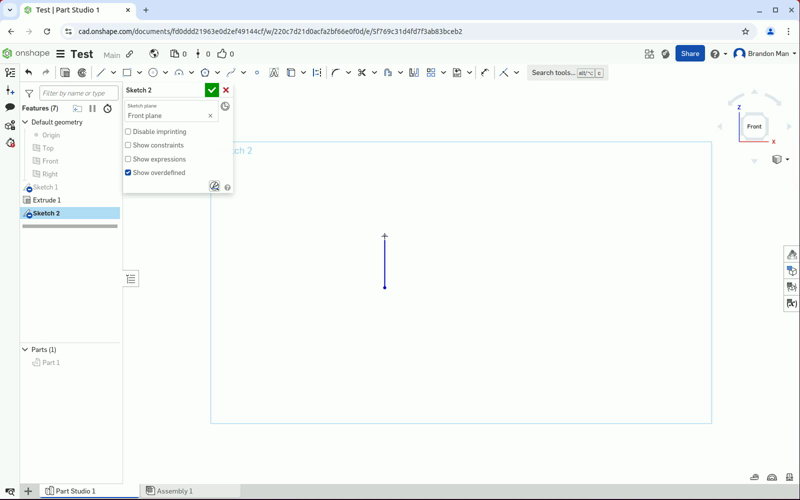
mouse_move(384, 235)
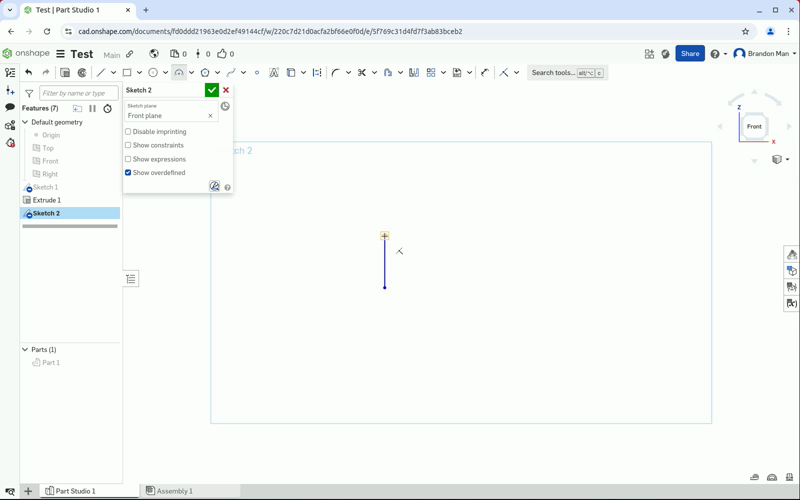
click(384, 235)
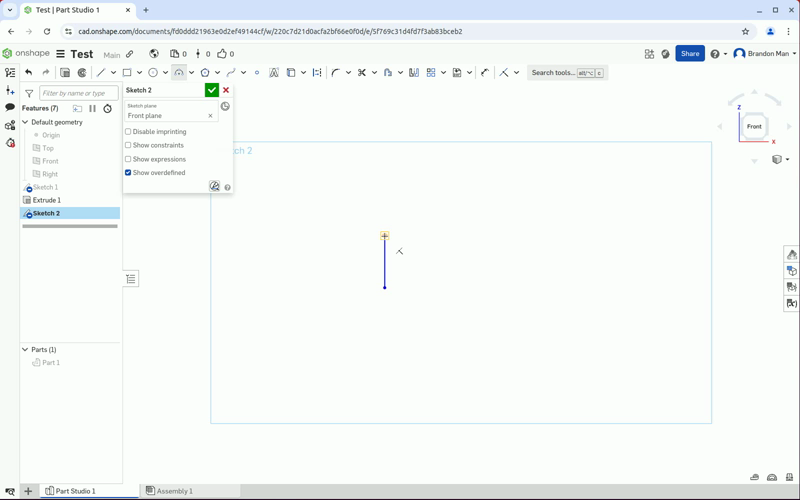
mouse_move(384, 287)
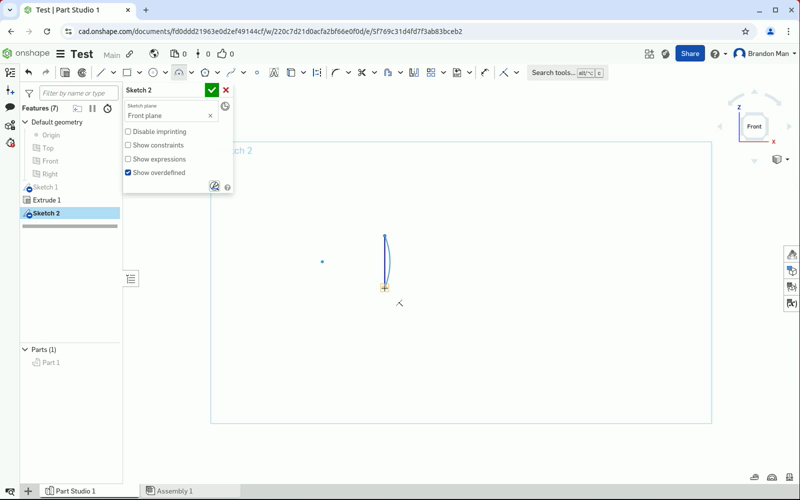
click(384, 287)
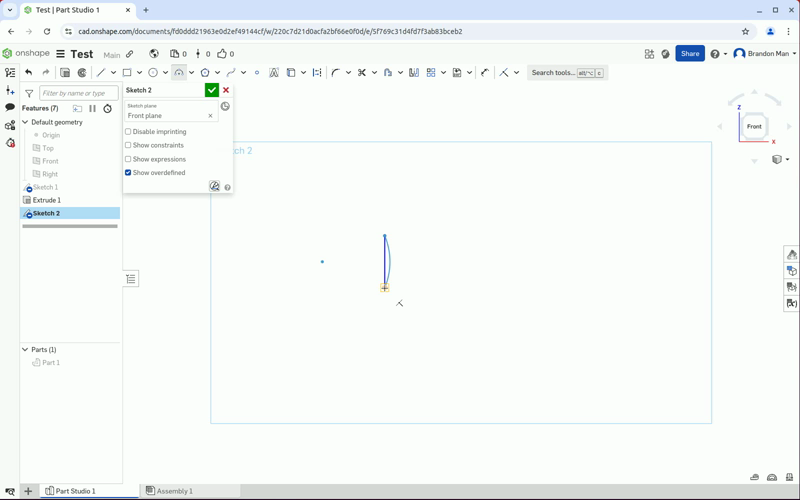
key_down(shift)
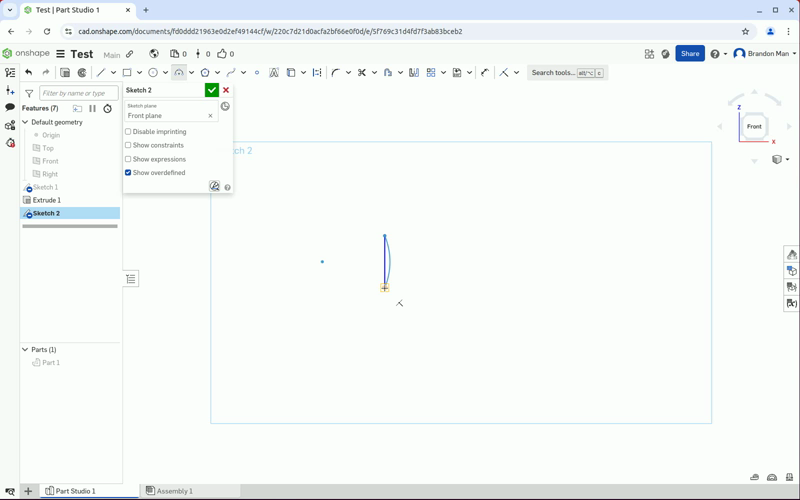
mouse_move(378, 261)
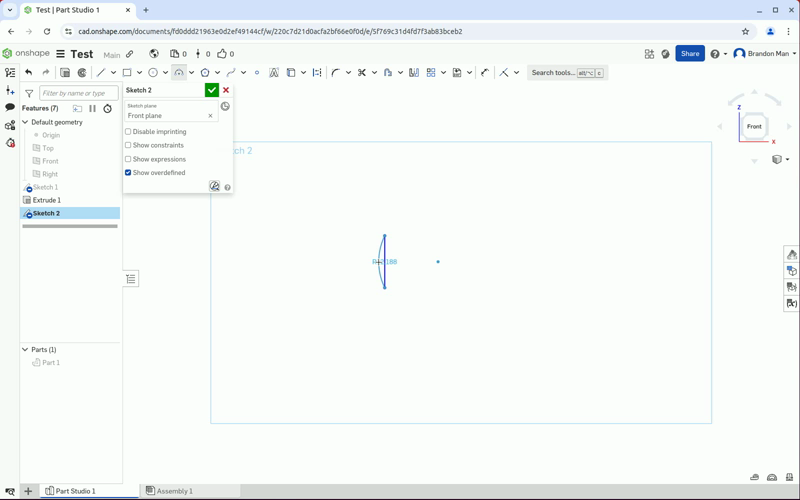
click(378, 261)
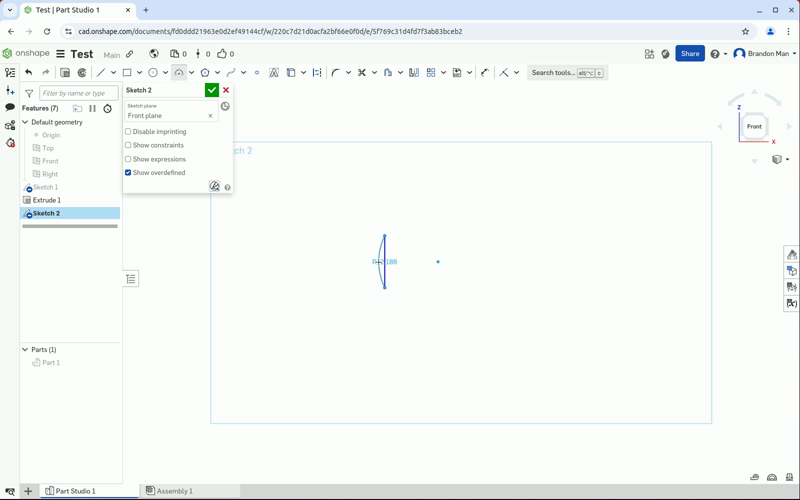
key_up(shift)
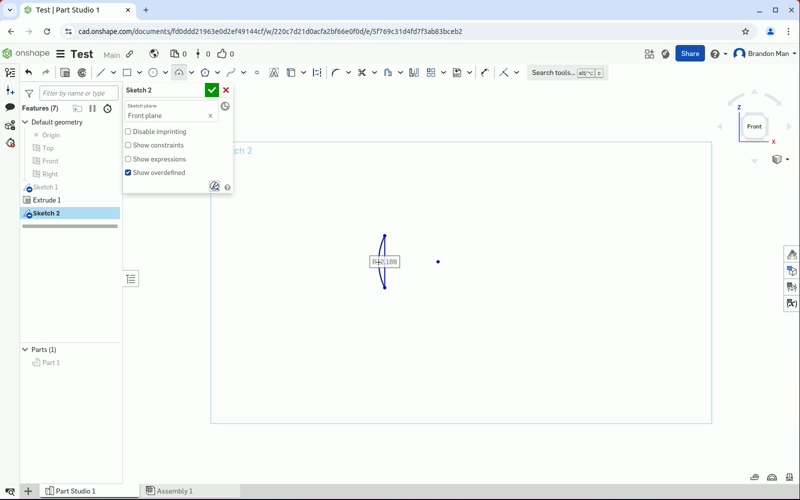
key(esc)
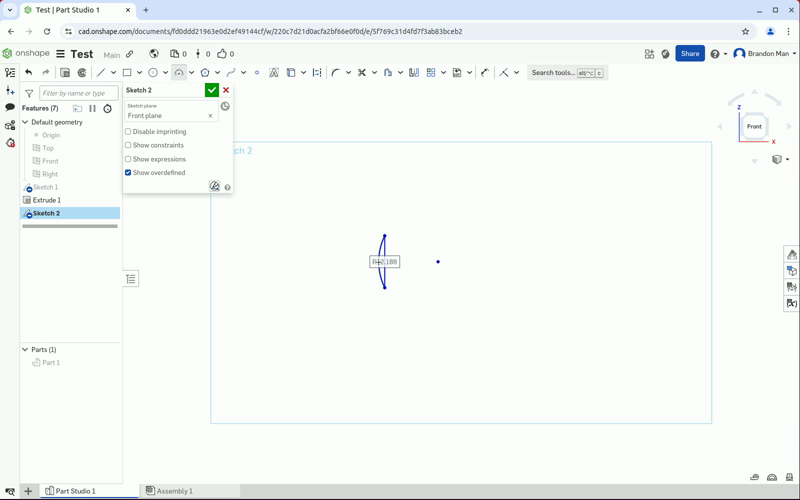
mouse_move(380, 267)
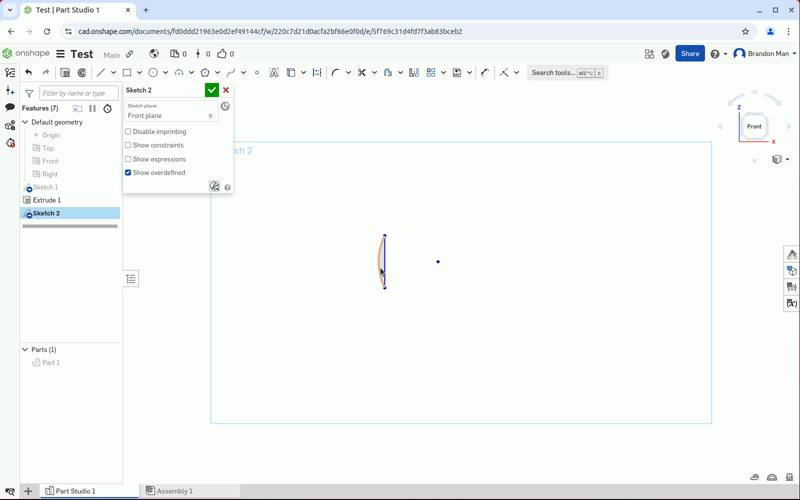
scroll(6)
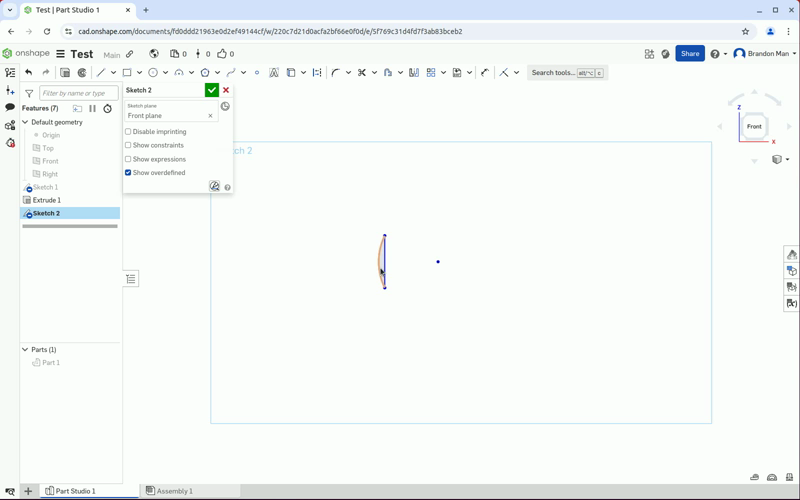
scroll(6)
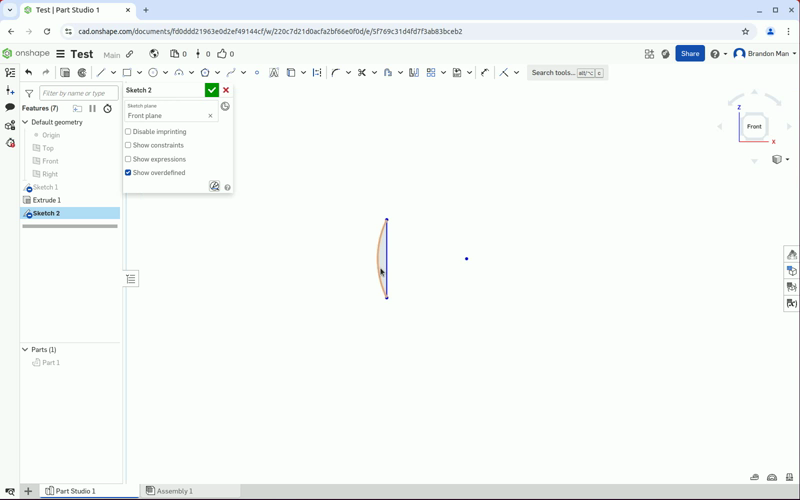
scroll(6)
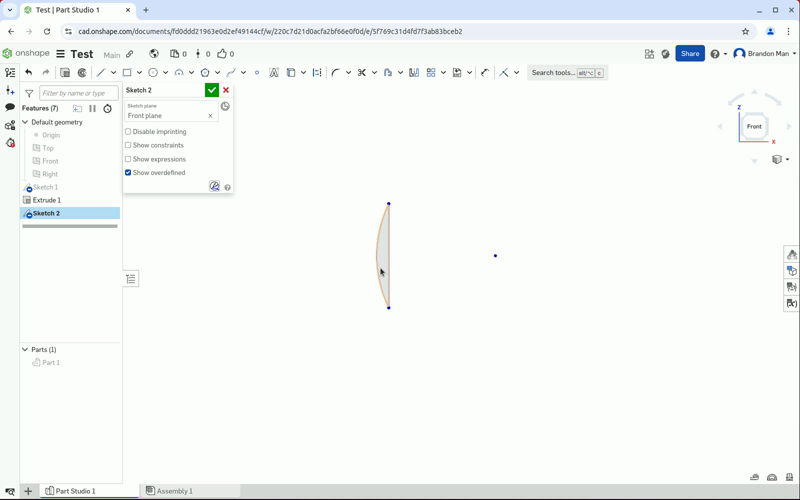
scroll(6)
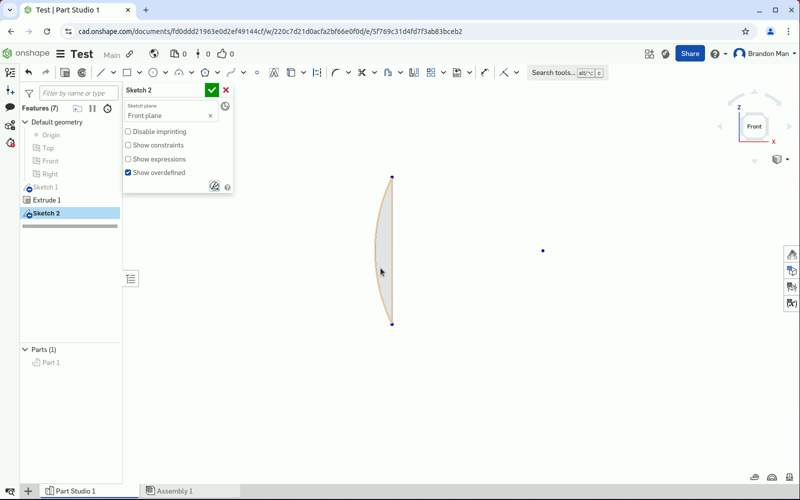
scroll(6)
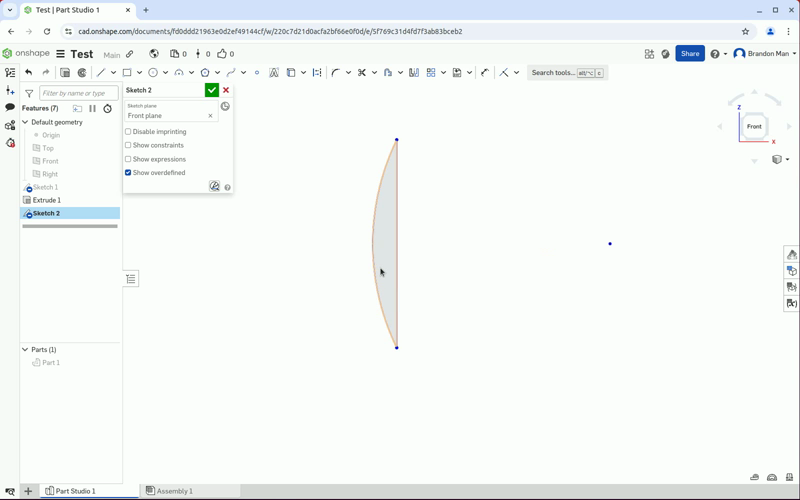
scroll(6)
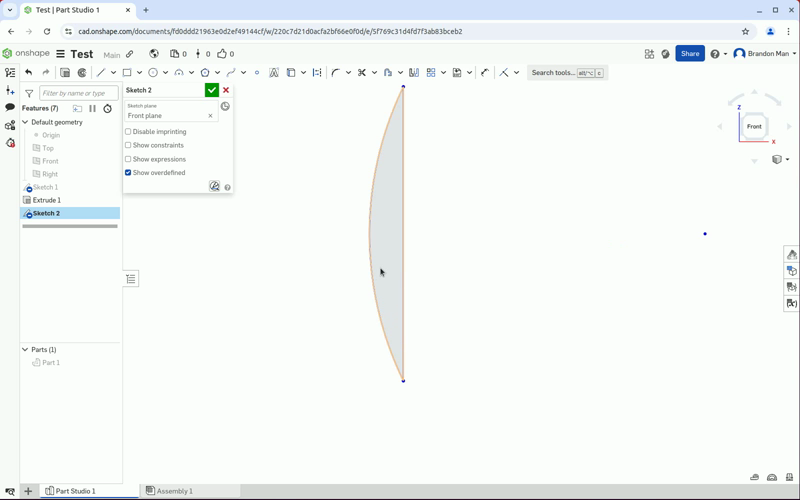
scroll(6)
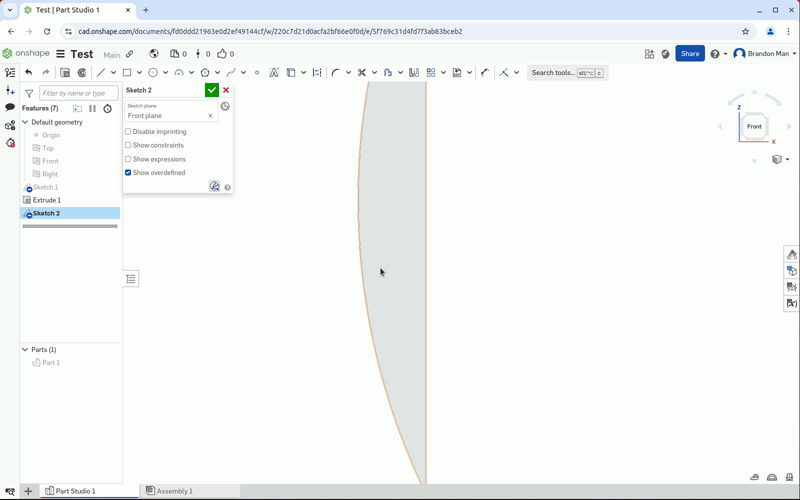
click(380, 267)
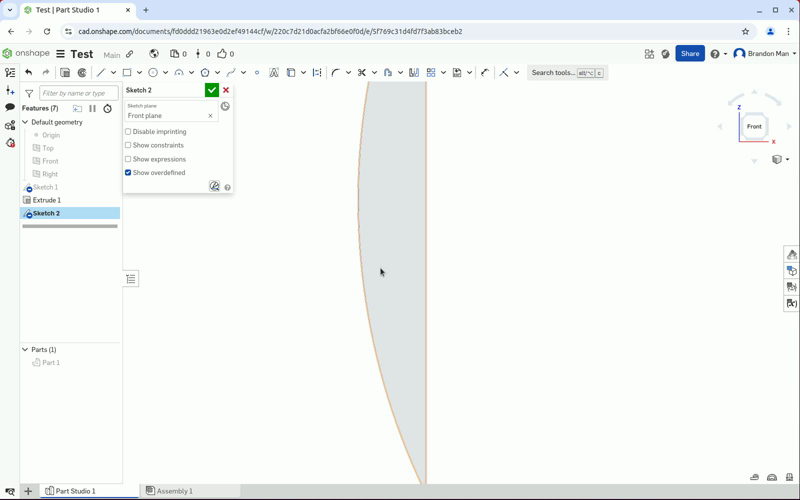
scroll(-6)
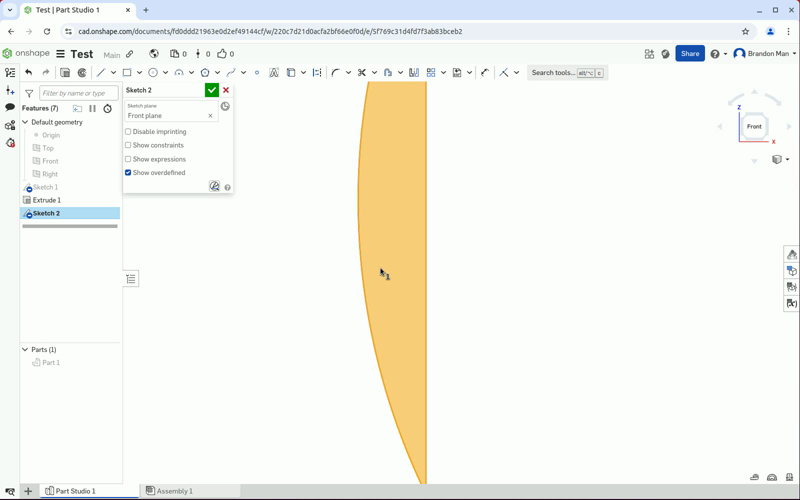
scroll(-6)
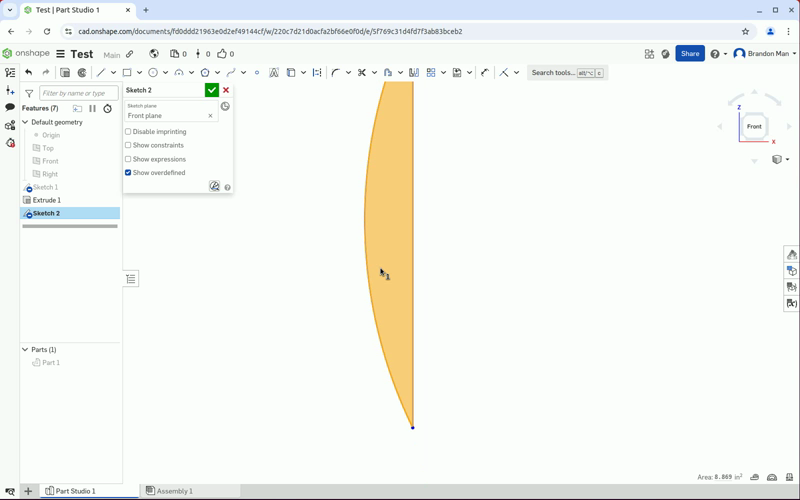
scroll(-6)
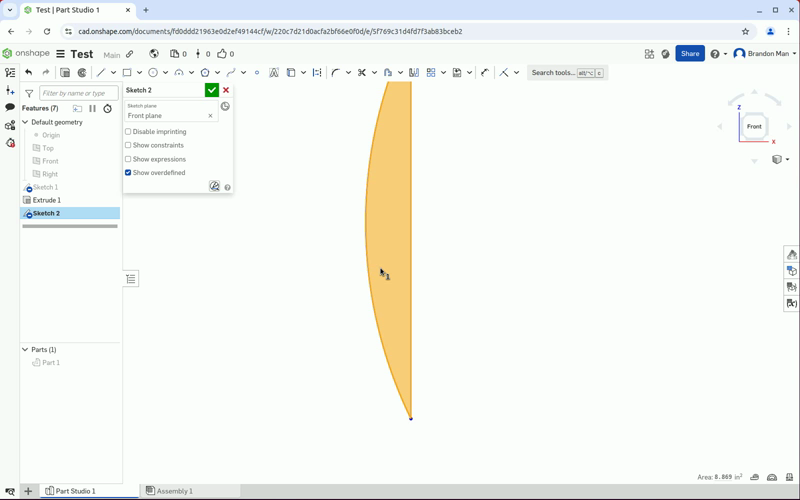
scroll(-6)
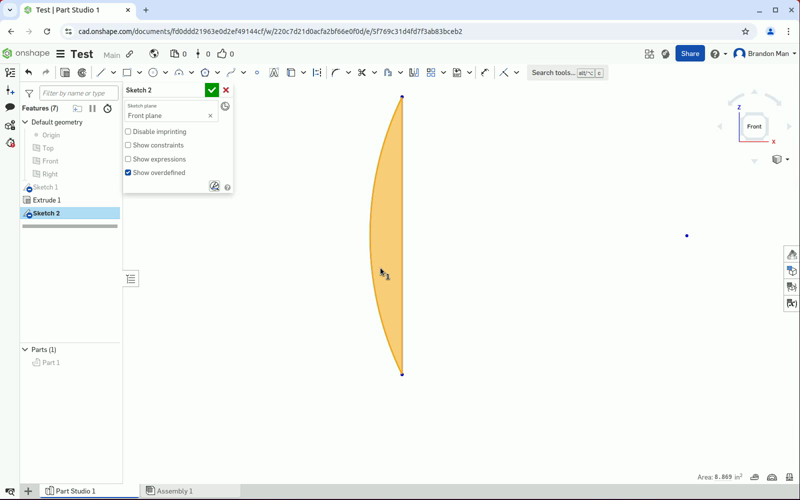
scroll(-6)
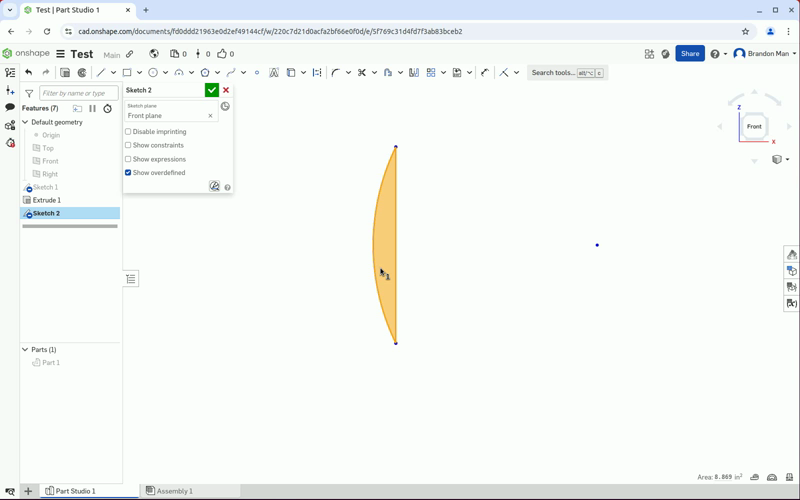
scroll(-6)
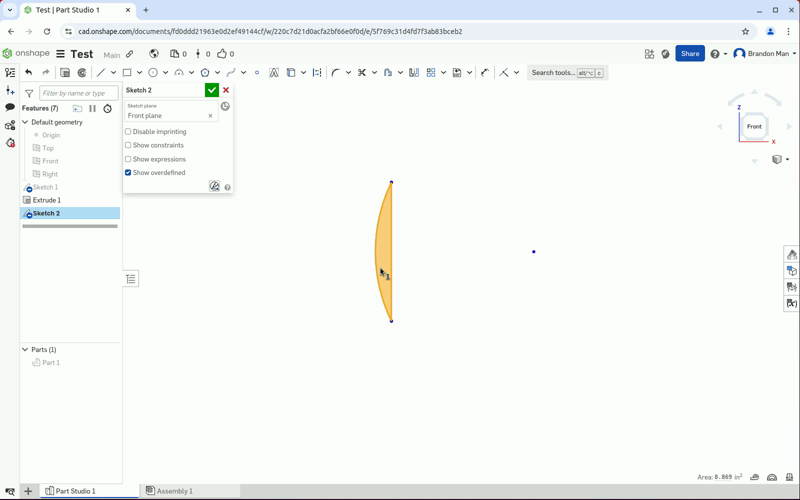
scroll(-6)
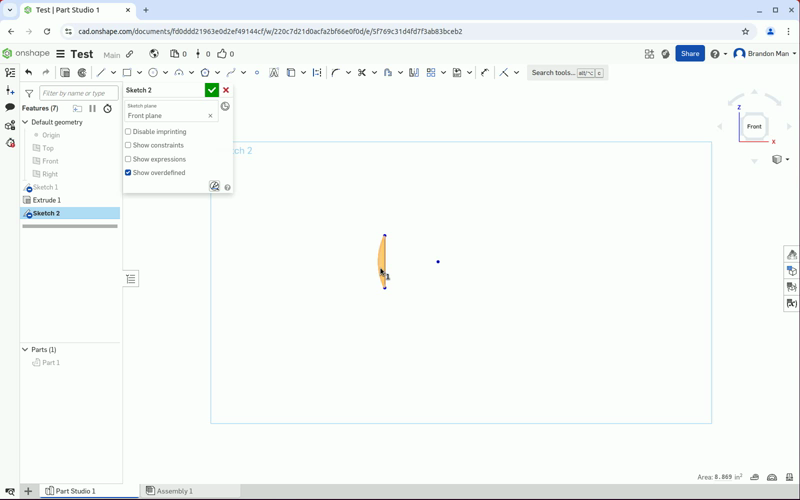
mouse_move(73, 352)
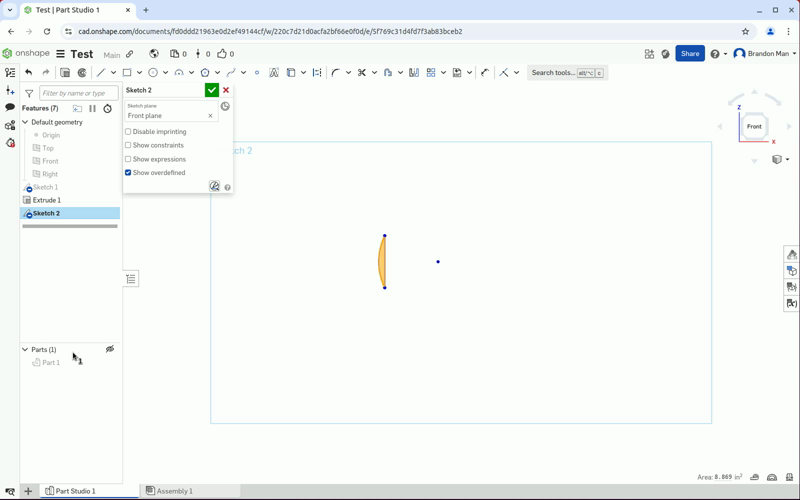
key(shift+y)
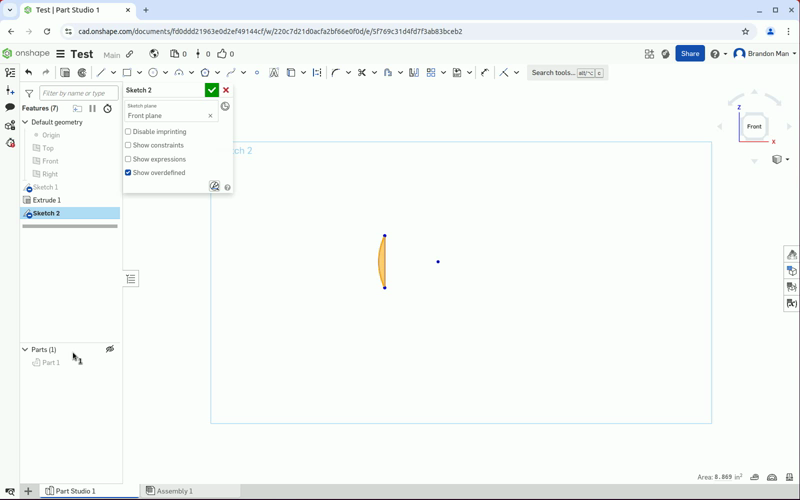
key(shift+e)
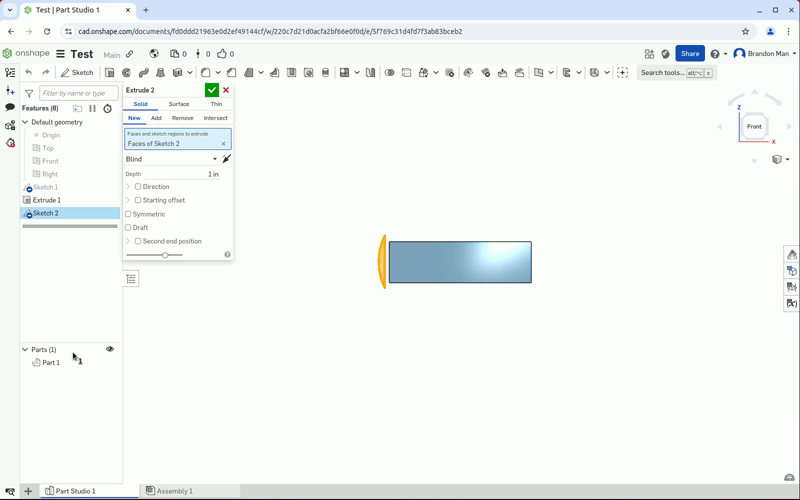
mouse_move(143, 106)
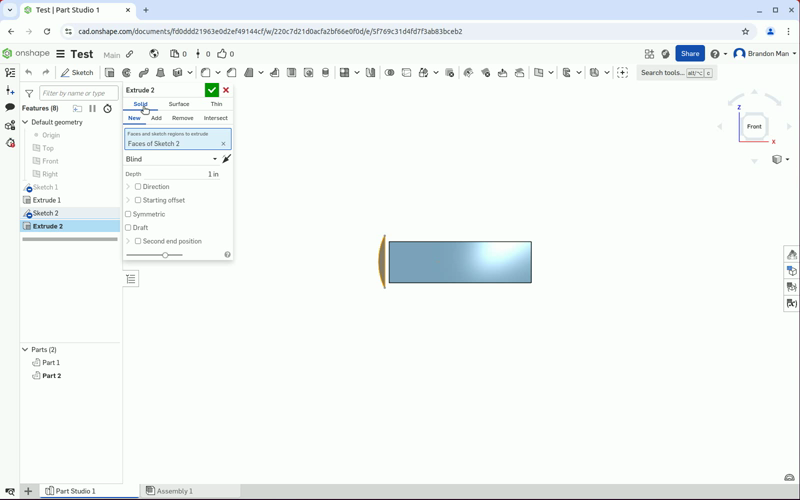
click(143, 106)
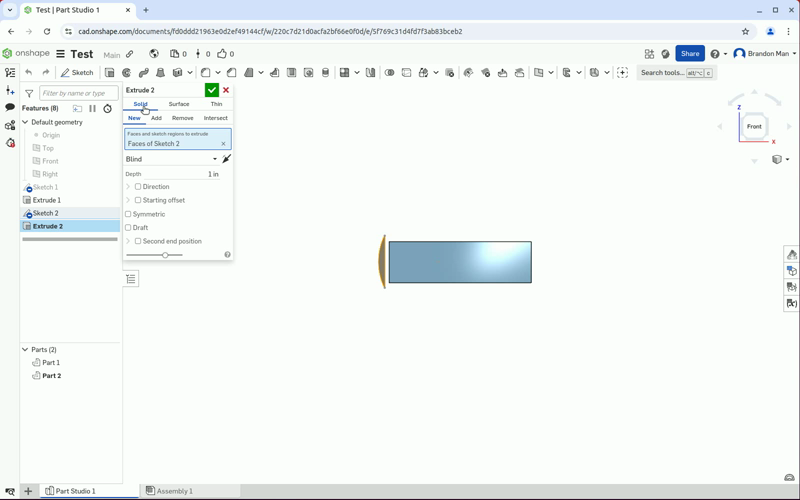
mouse_move(137, 120)
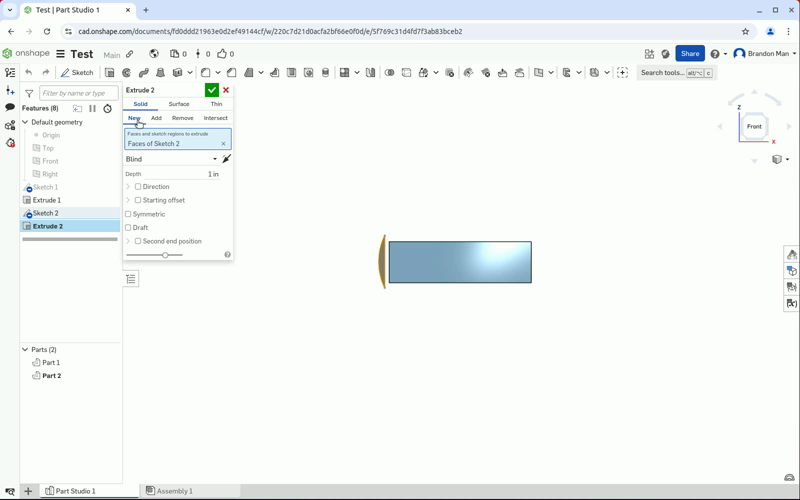
click(137, 120)
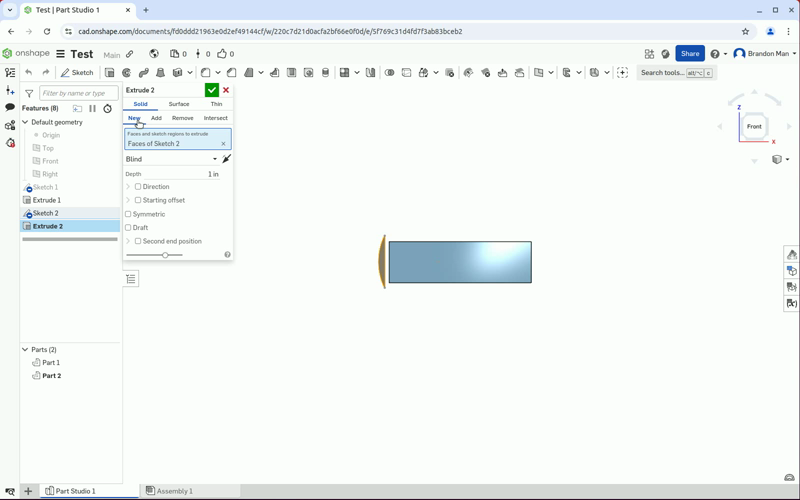
key(tab, 4)
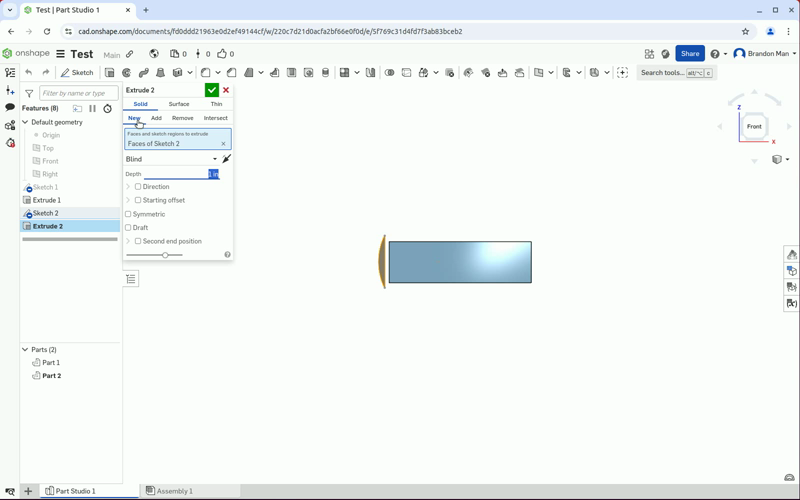
text(46.216)
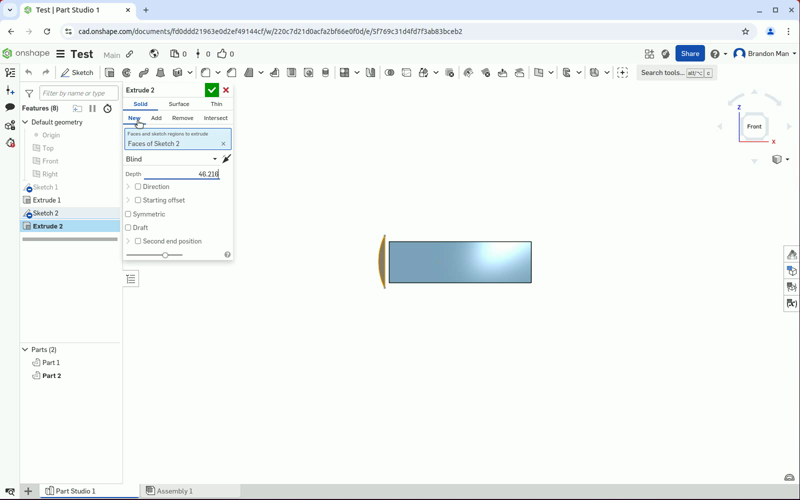
key(tab, 3)
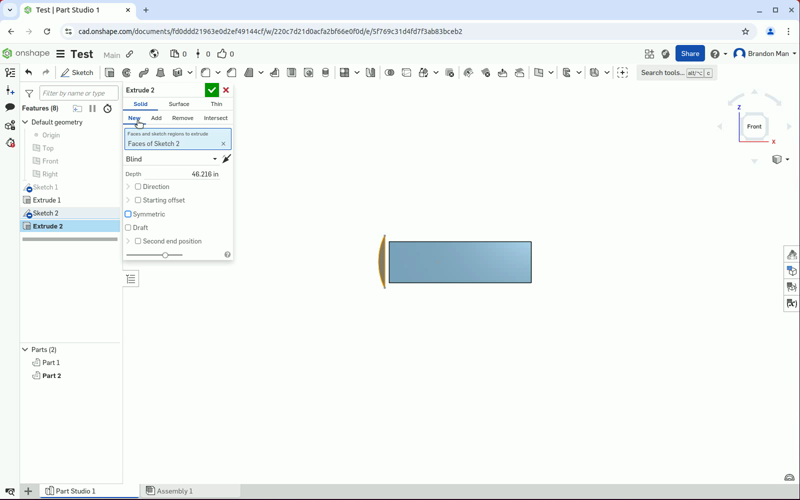
key(space)
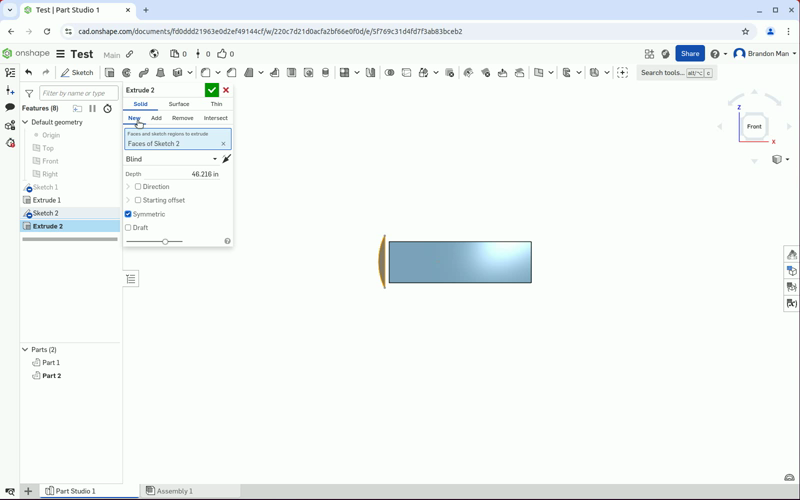
key(enter)
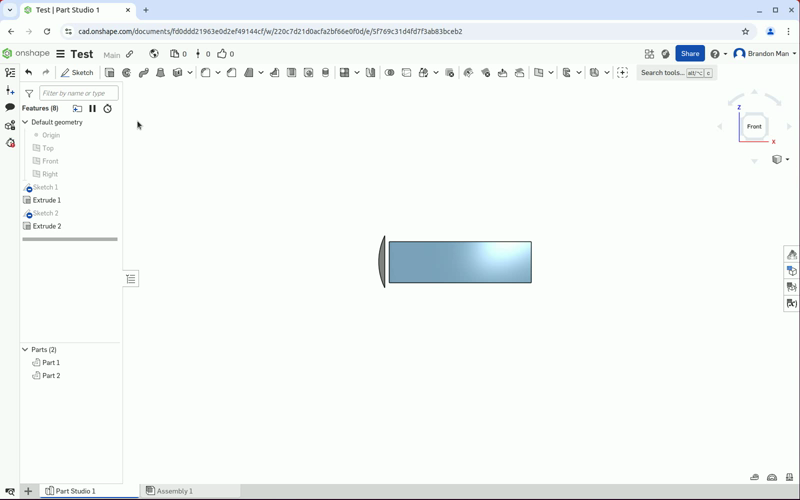
key(shift+h)
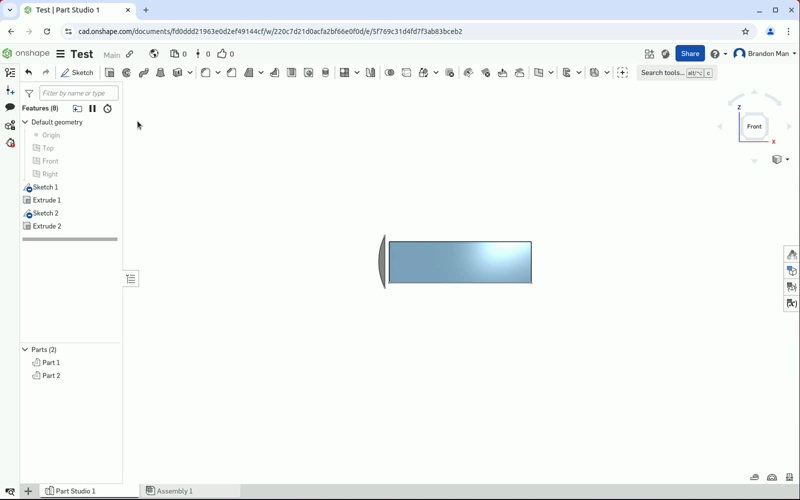
key(shift+h)
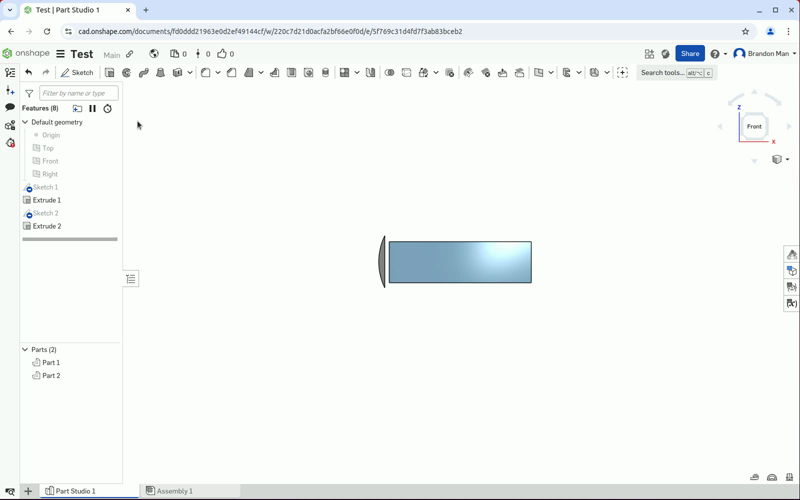
mouse_move(73, 189)
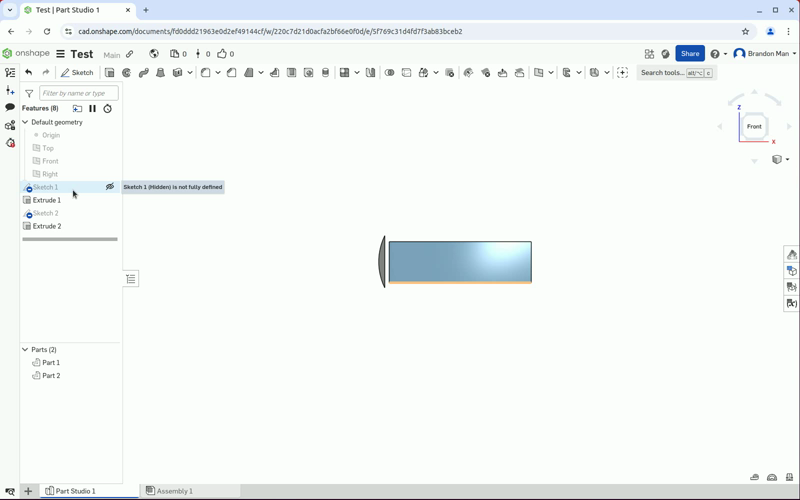
click(73, 189)
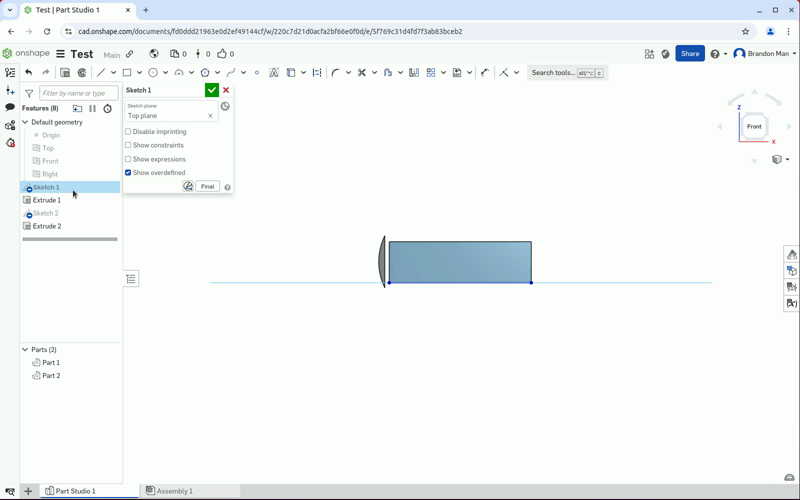
mouse_move(229, 92)
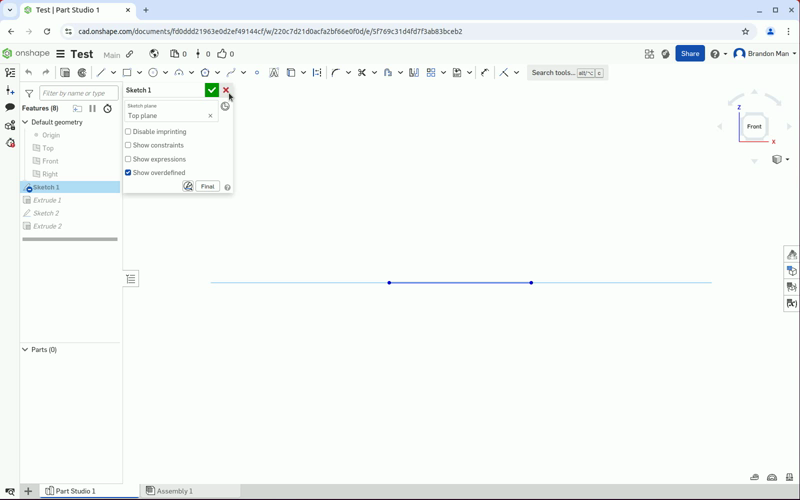
click(229, 92)
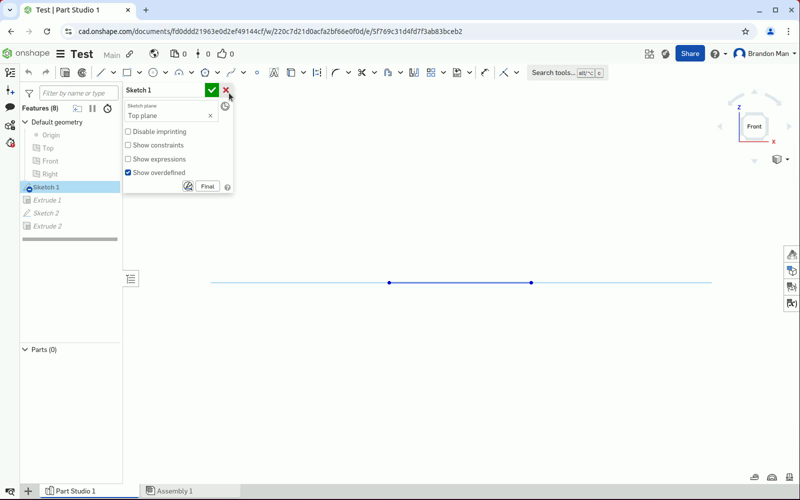
key(shift+s)
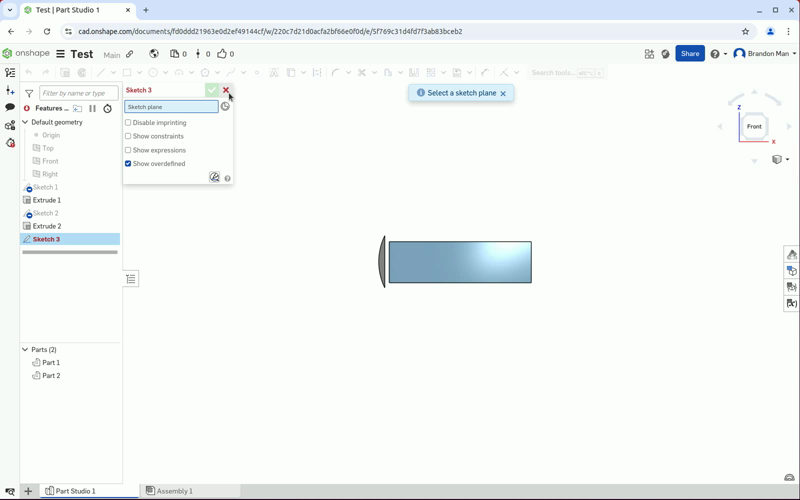
mouse_move(73, 163)
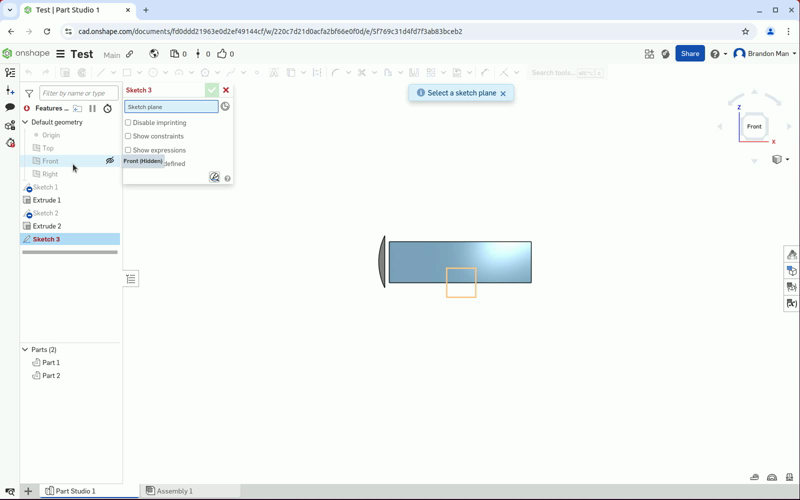
click(73, 163)
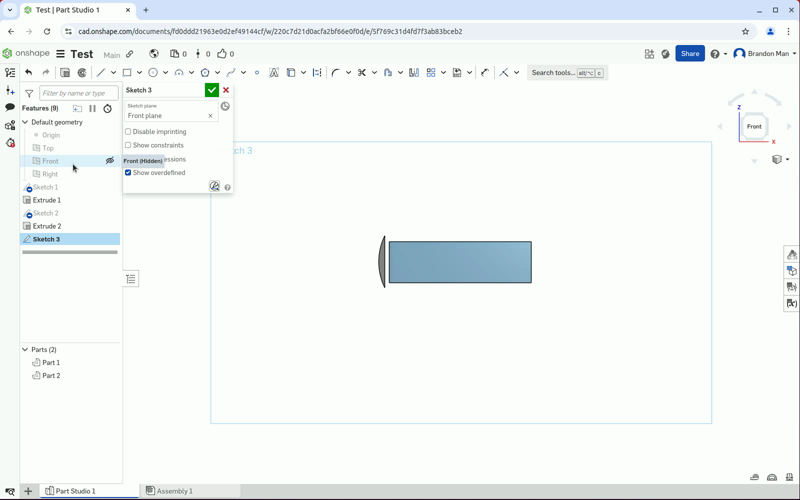
mouse_move(73, 352)
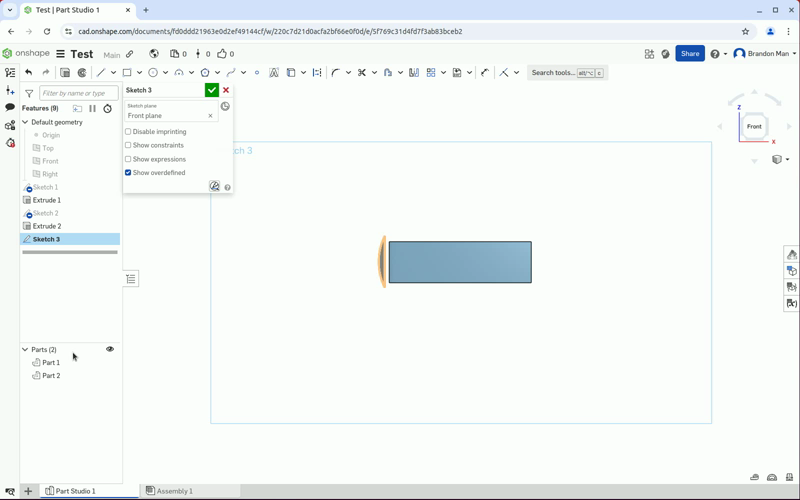
key(y)
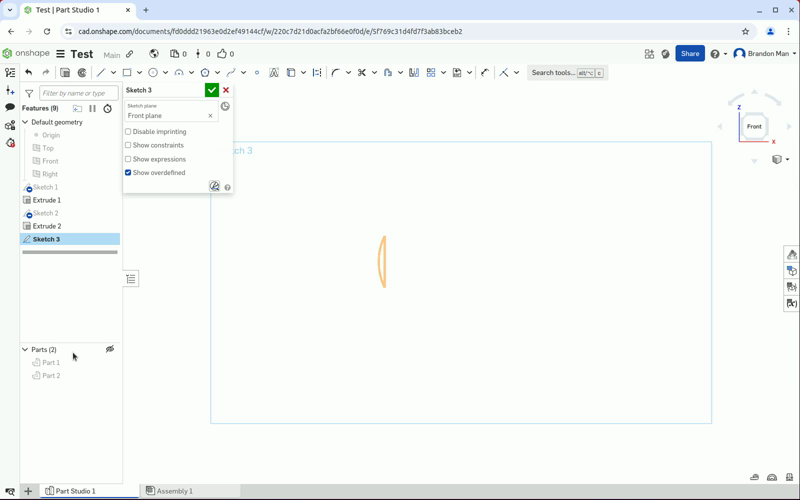
key(l)
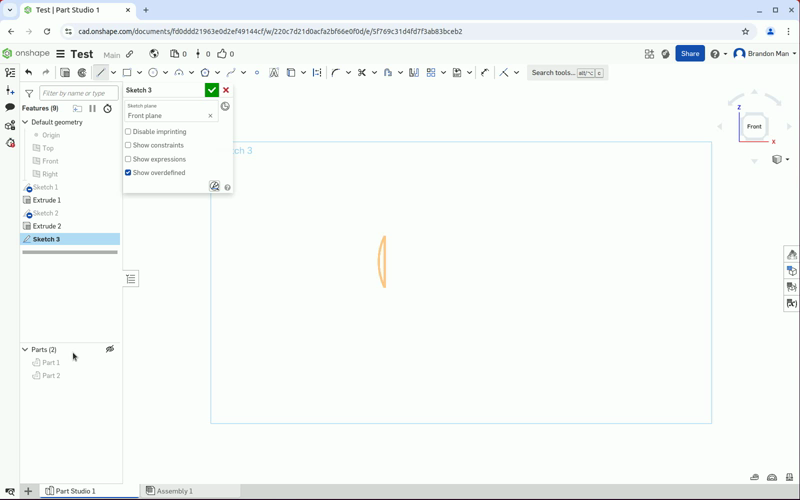
key_down(shift)
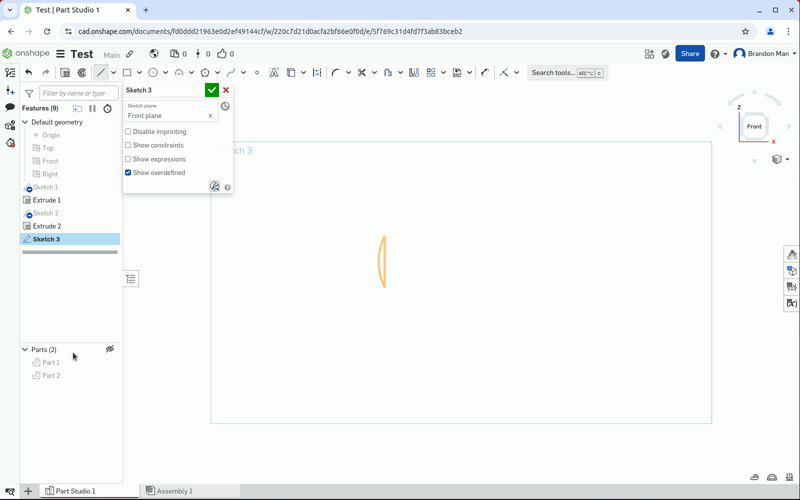
mouse_move(384, 287)
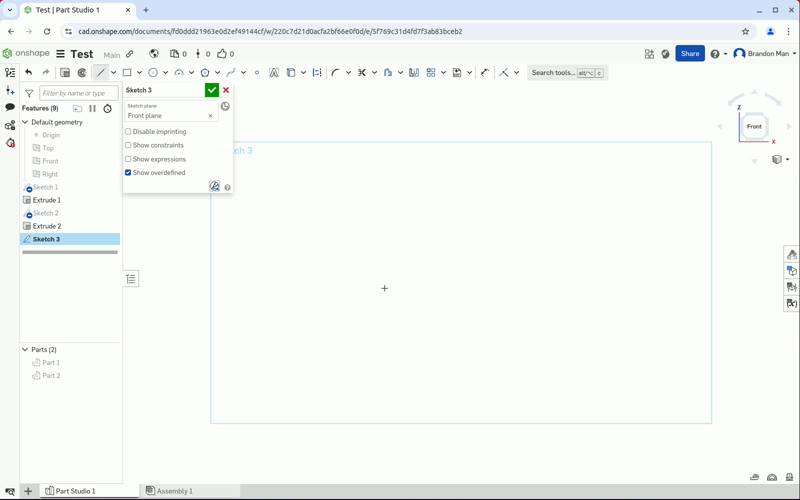
click(384, 287)
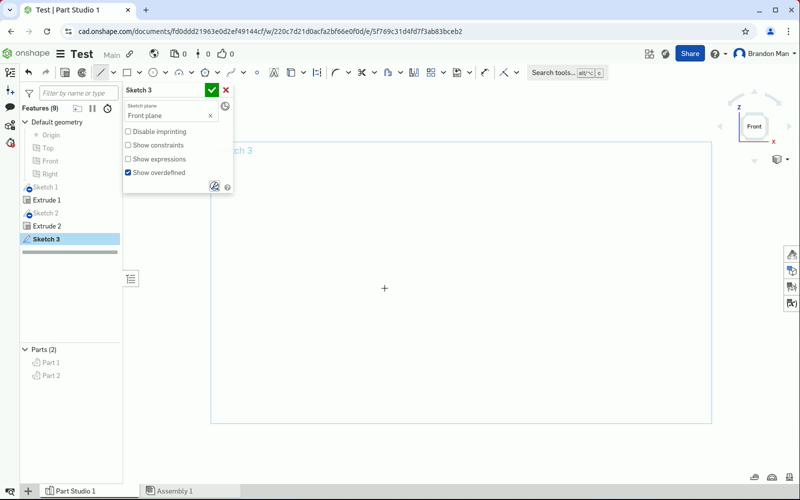
key_up(shift)
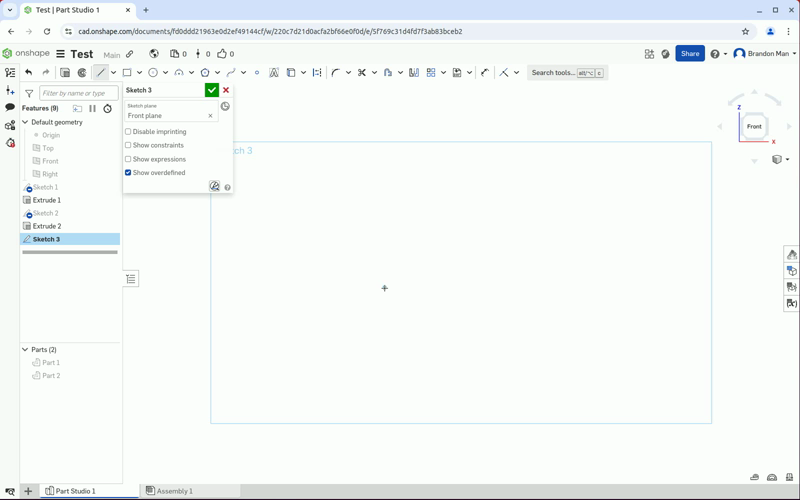
key_down(shift)
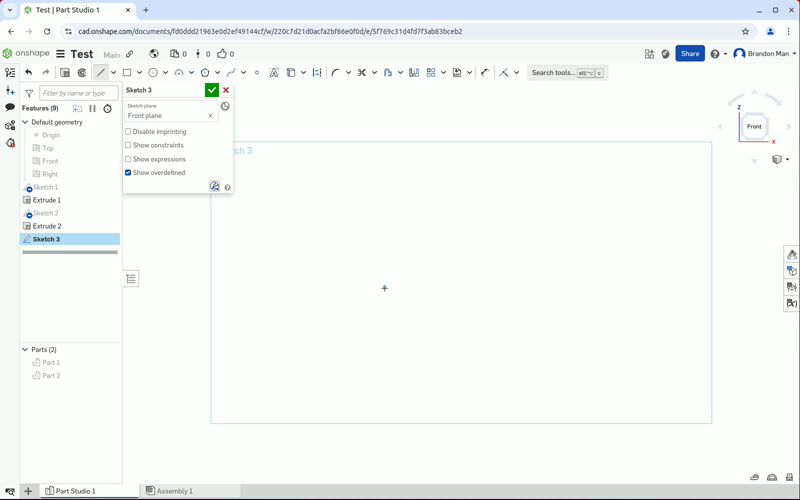
mouse_move(531, 287)
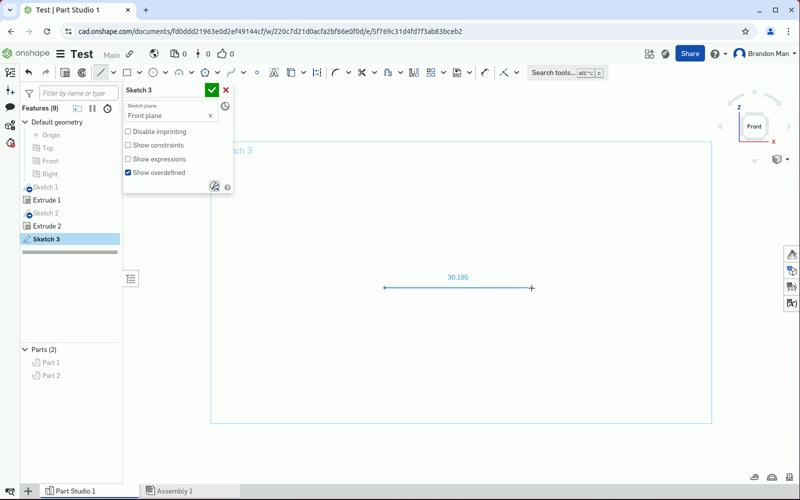
click(531, 287)
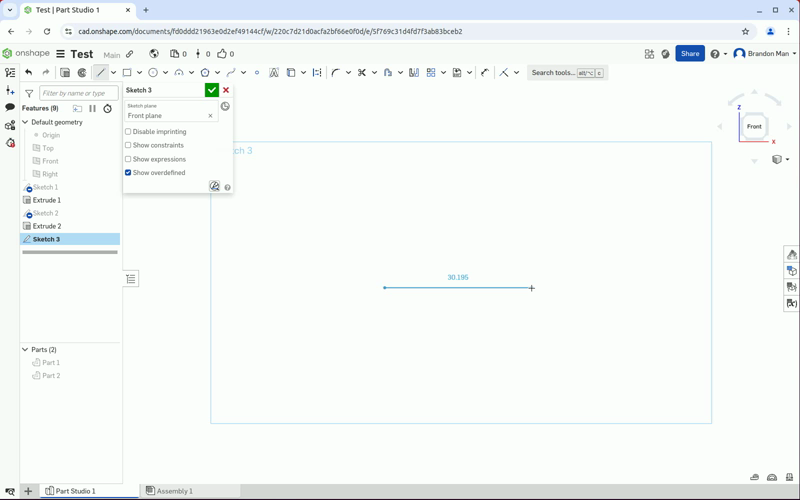
key_up(shift)
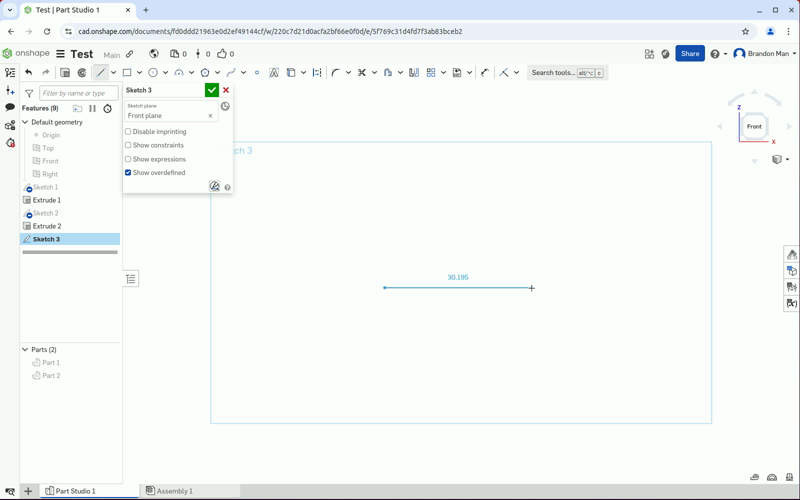
key_down(shift)
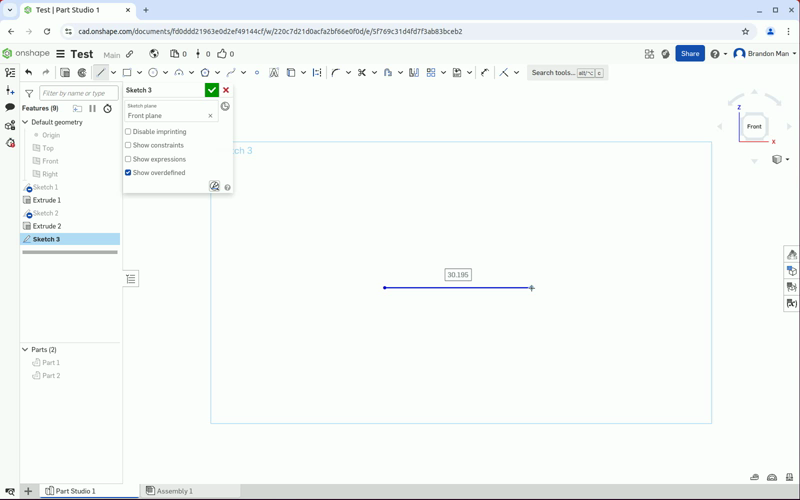
mouse_move(561, 287)
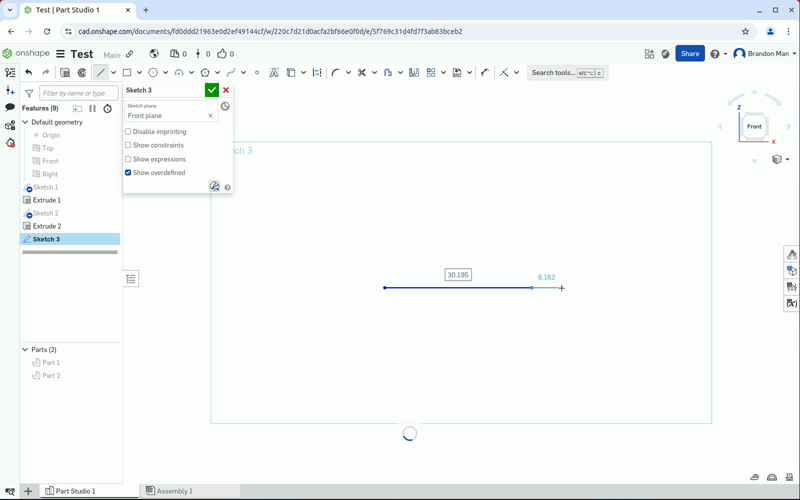
mouse_move(536, 287)
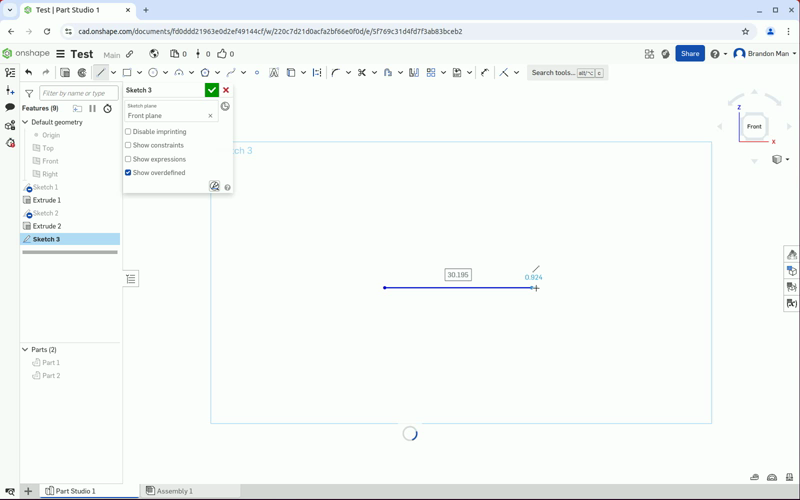
scroll(6)
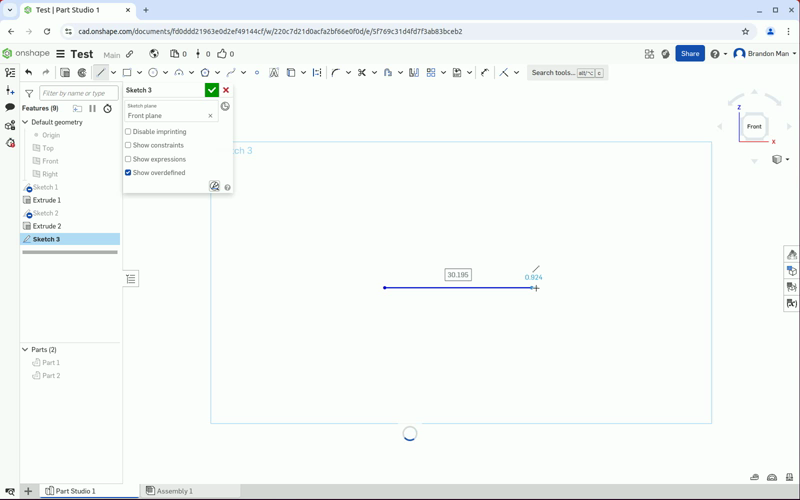
scroll(6)
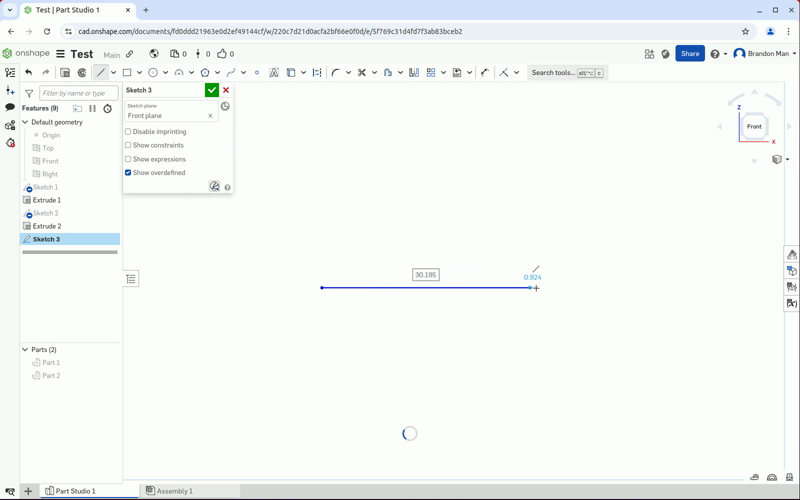
scroll(6)
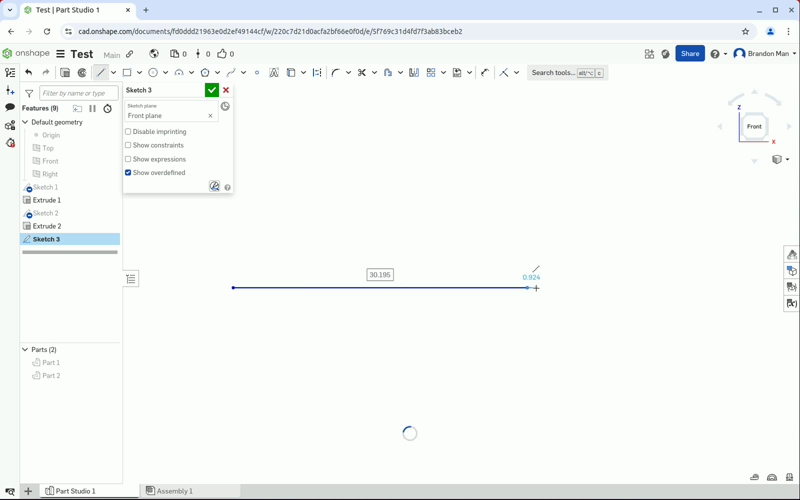
scroll(6)
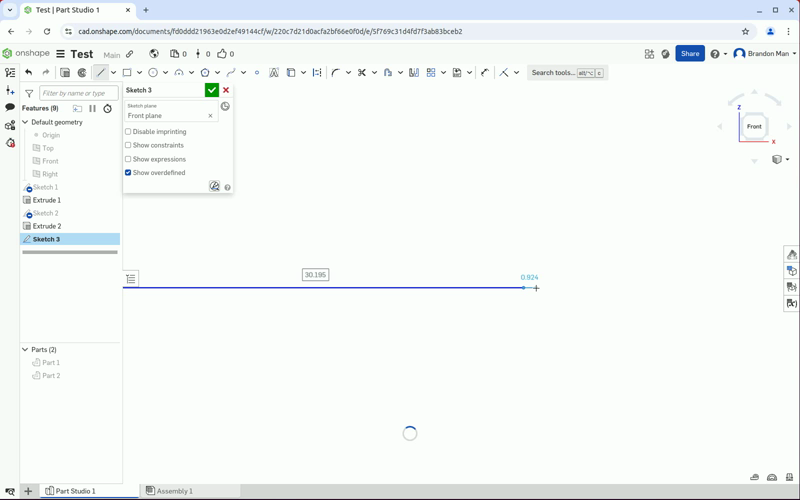
scroll(6)
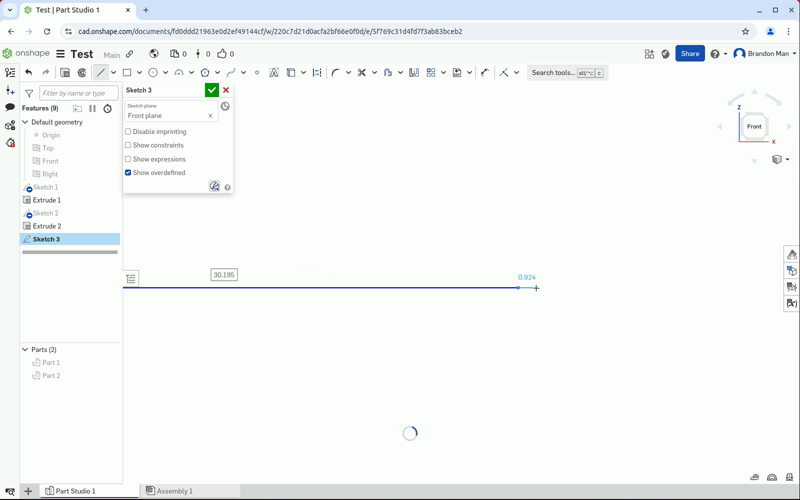
scroll(6)
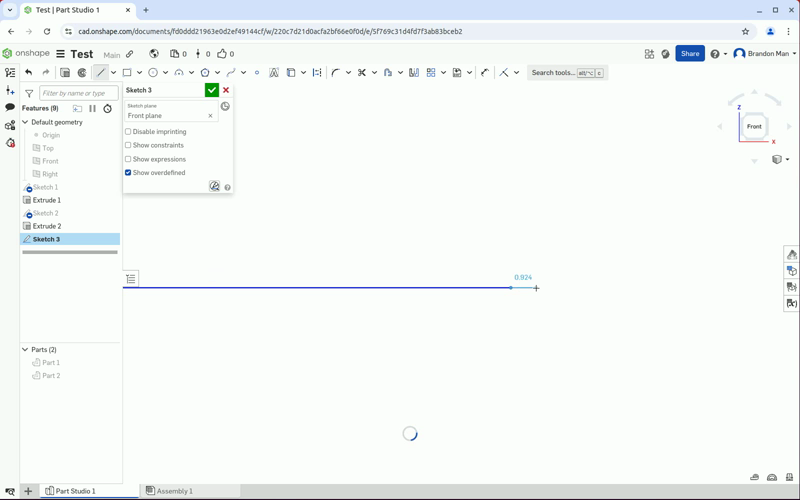
scroll(6)
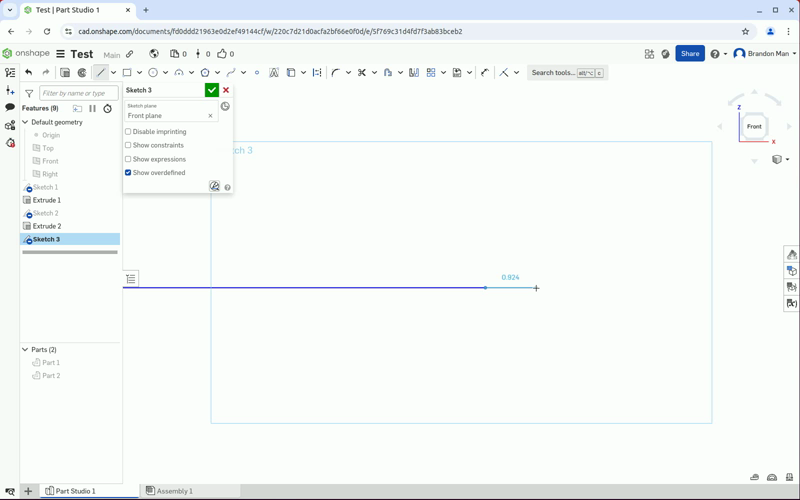
click(536, 287)
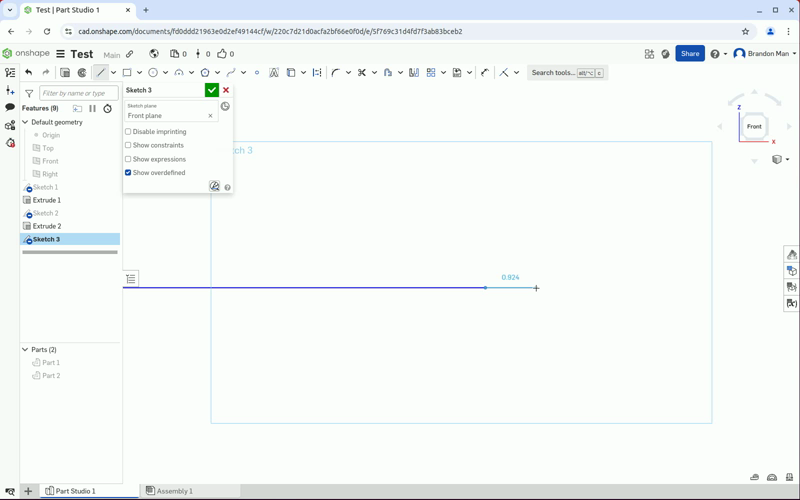
scroll(-6)
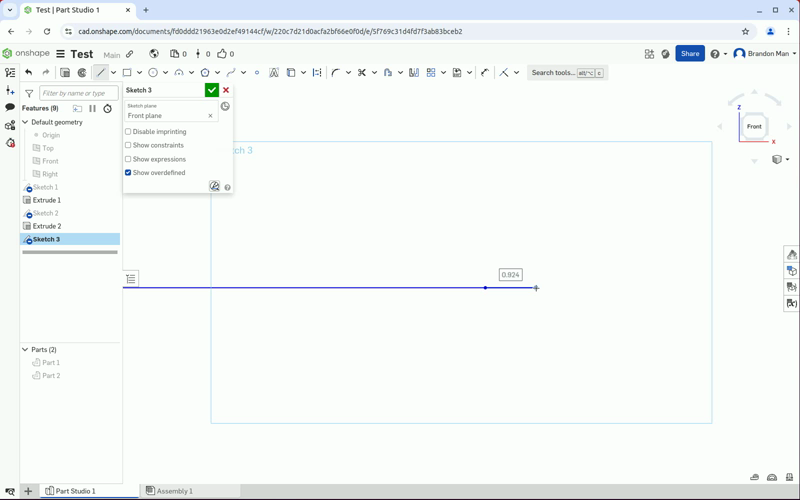
scroll(-6)
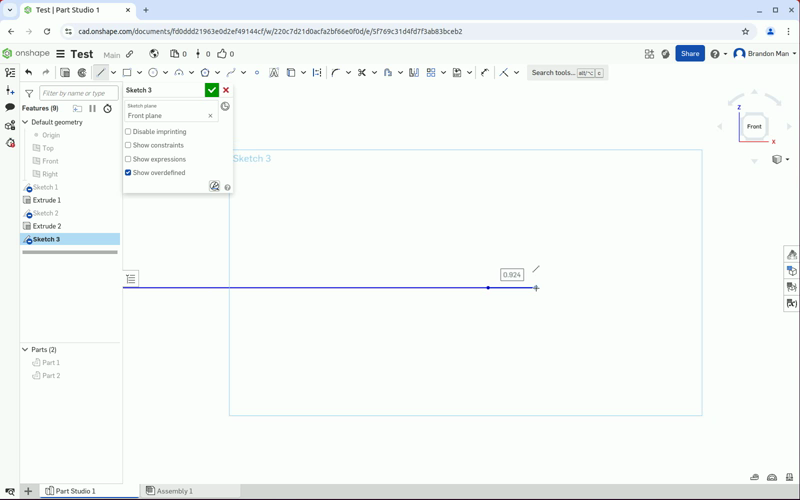
scroll(-6)
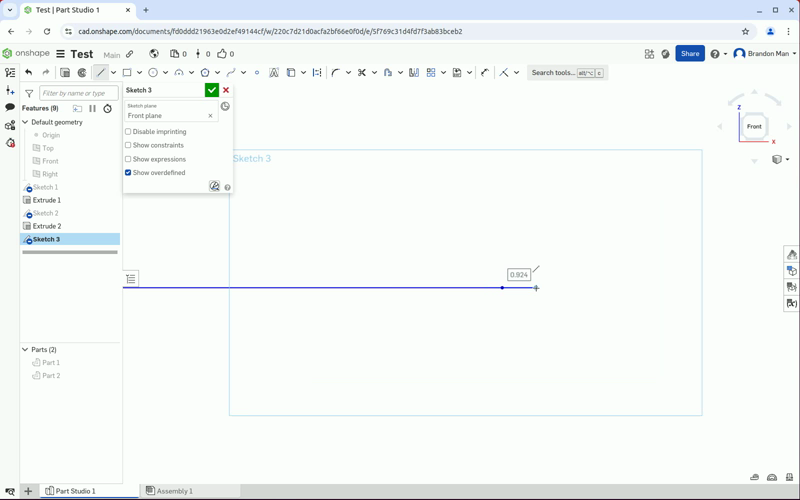
scroll(-6)
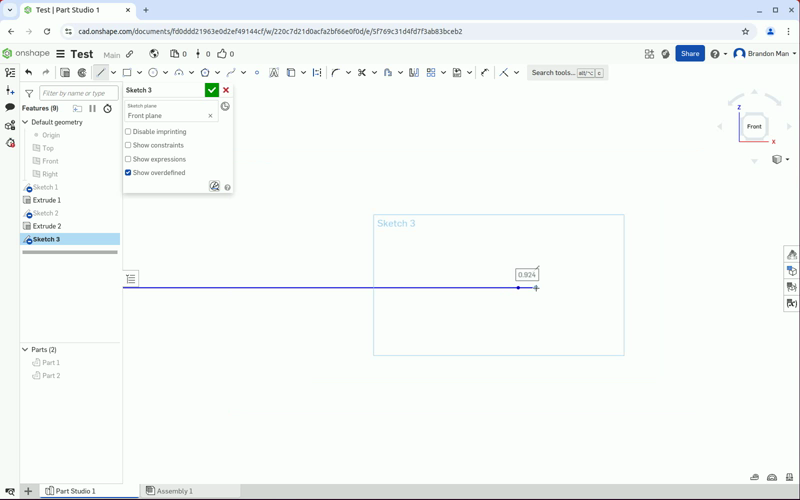
scroll(-6)
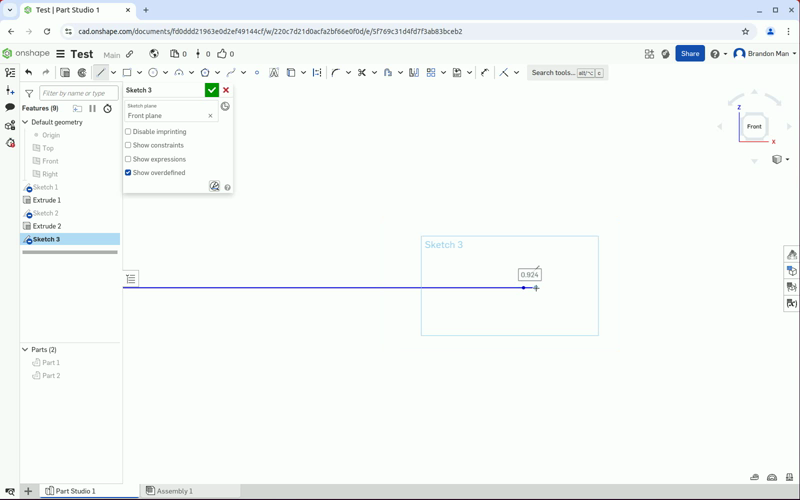
scroll(-6)
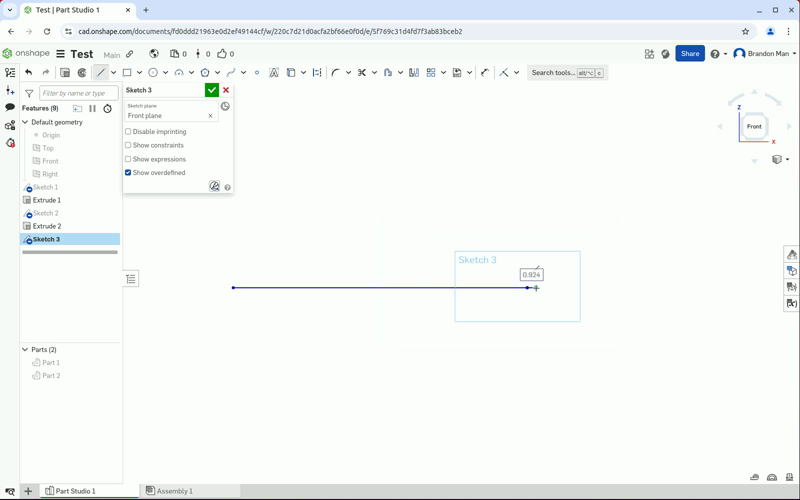
scroll(-6)
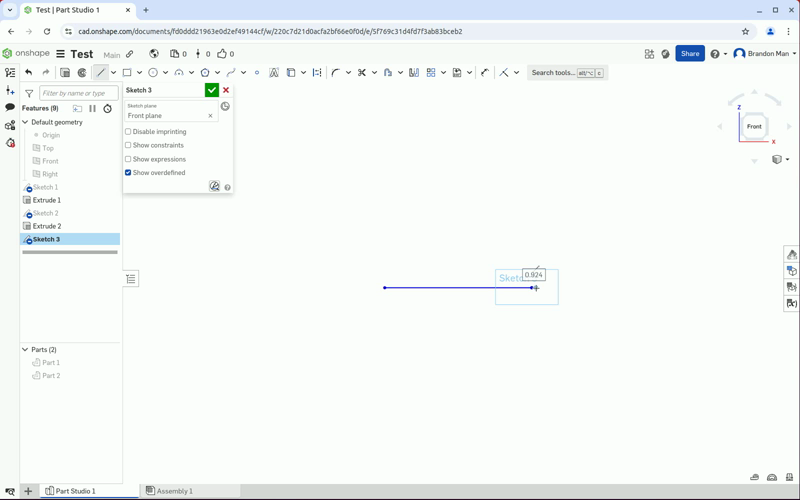
key_up(shift)
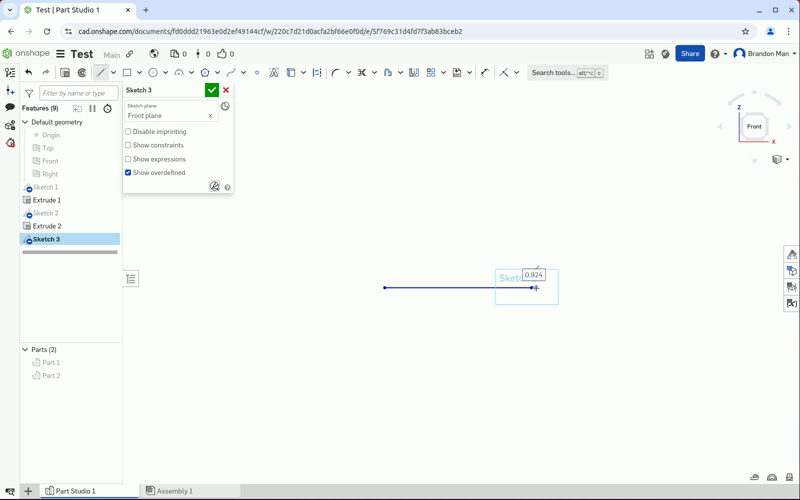
key_down(shift)
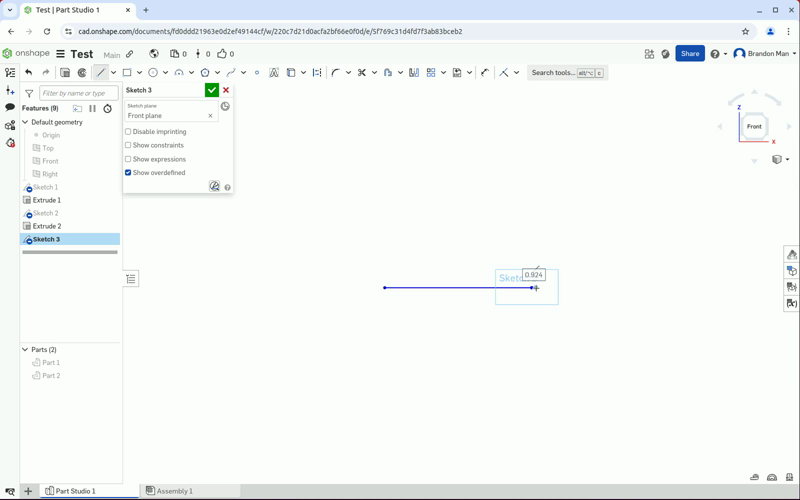
mouse_move(566, 287)
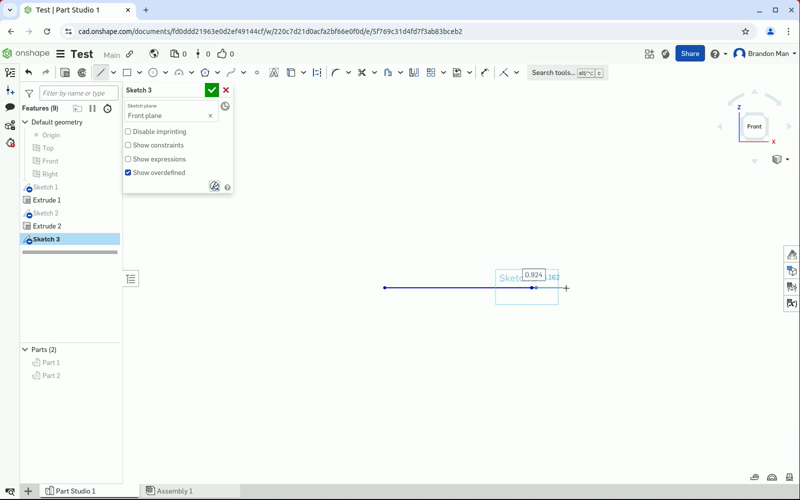
mouse_move(536, 282)
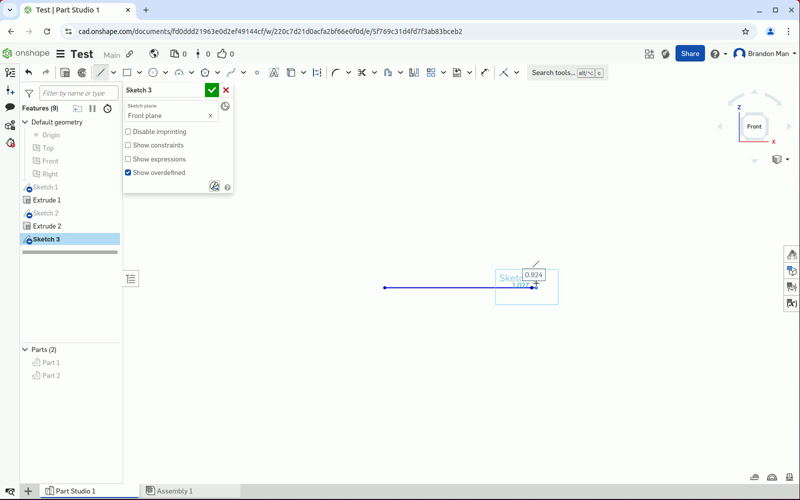
scroll(6)
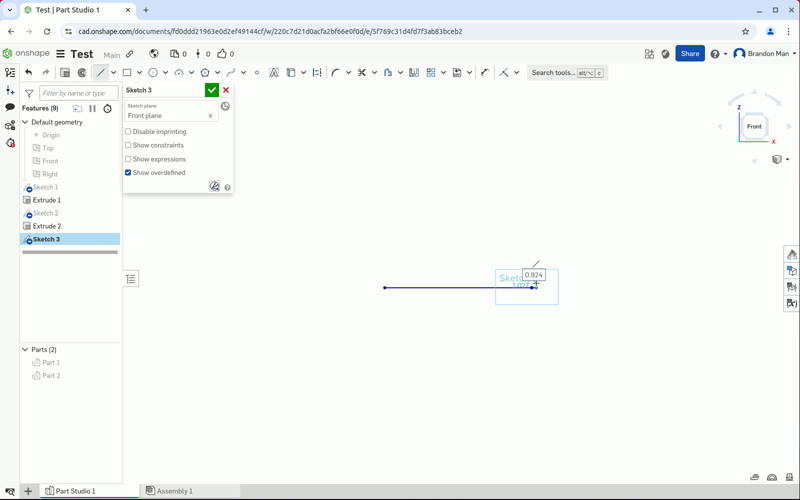
scroll(6)
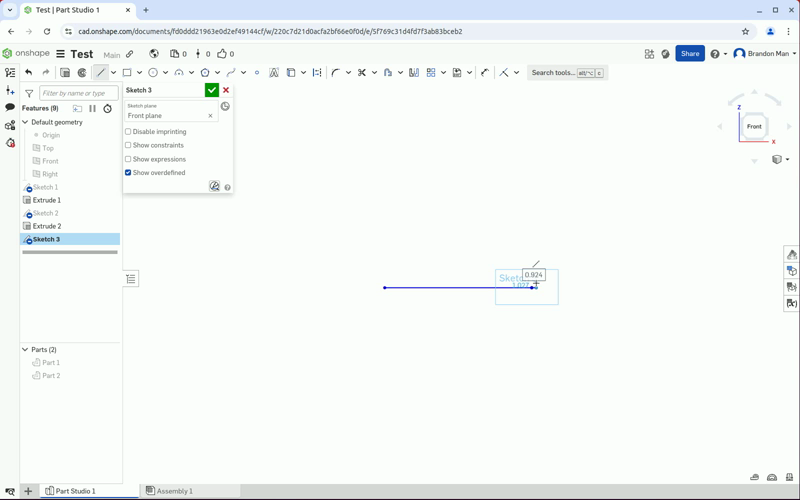
scroll(6)
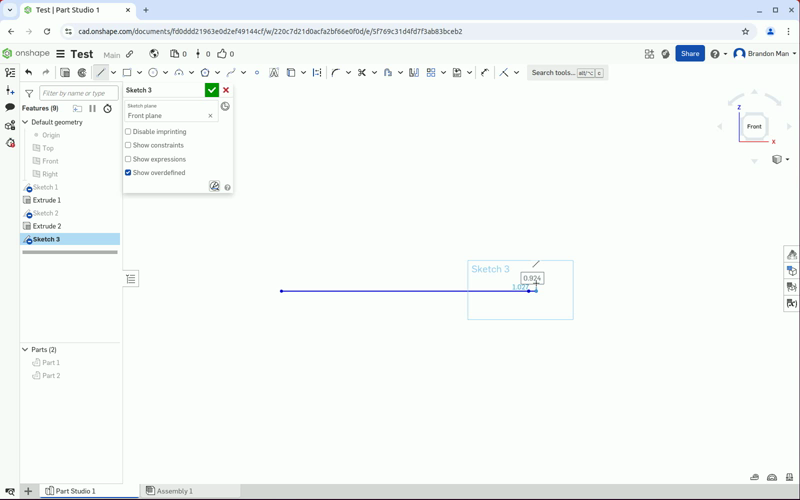
scroll(6)
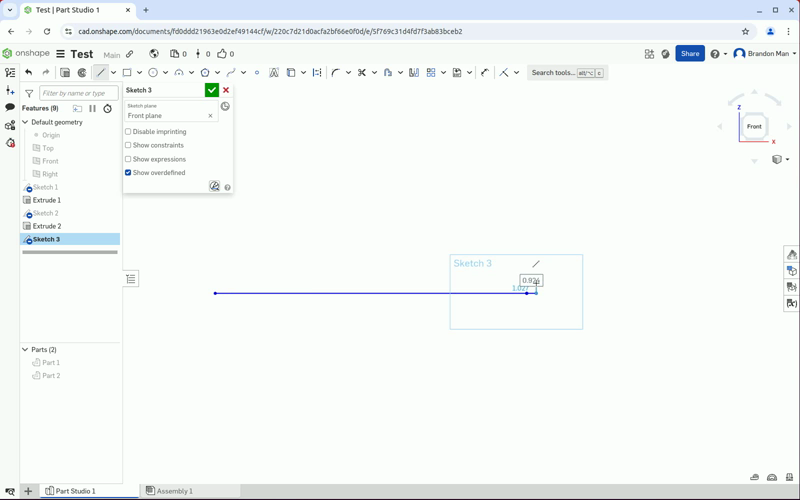
scroll(6)
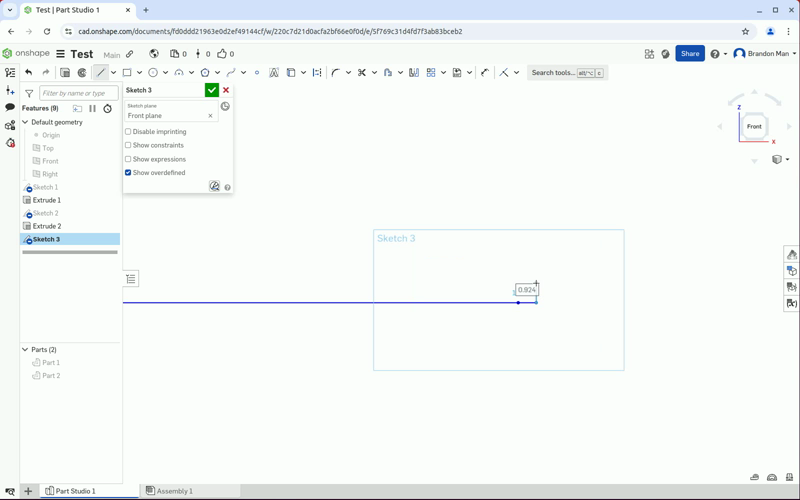
scroll(6)
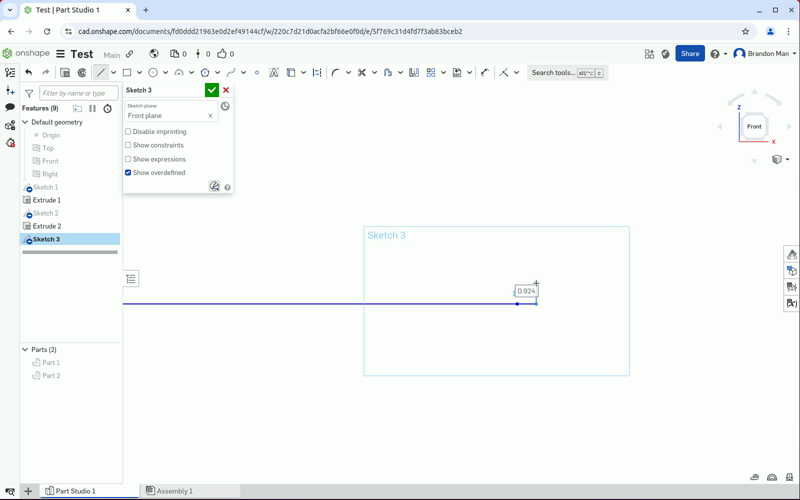
scroll(6)
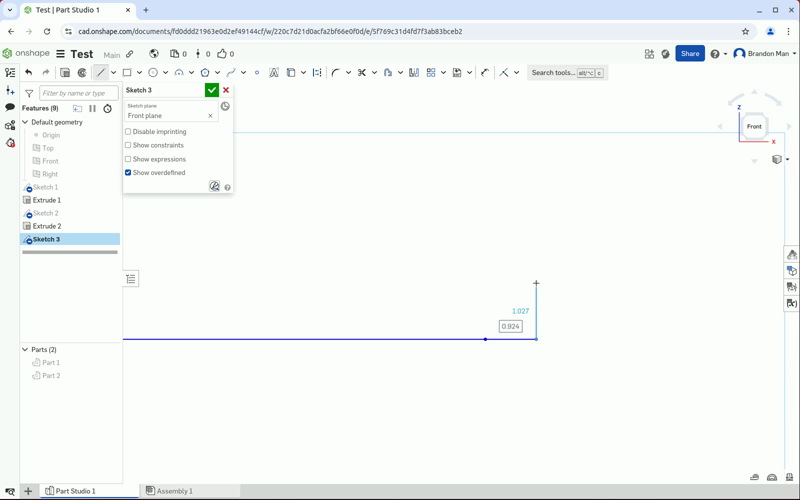
click(536, 282)
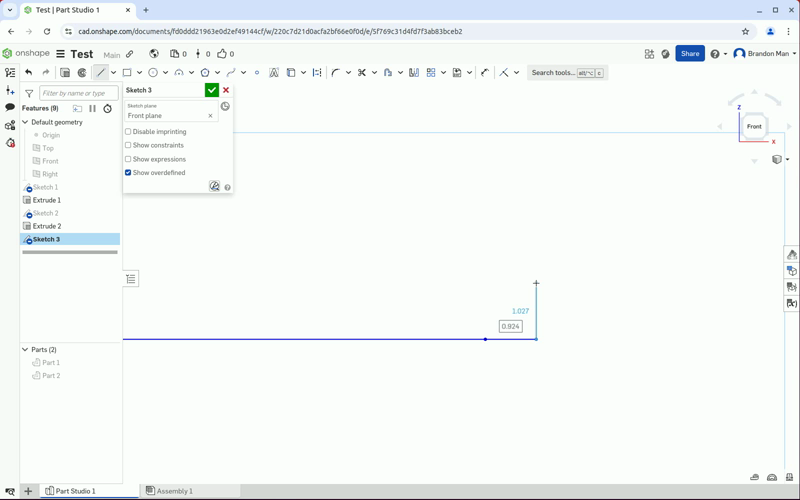
scroll(-6)
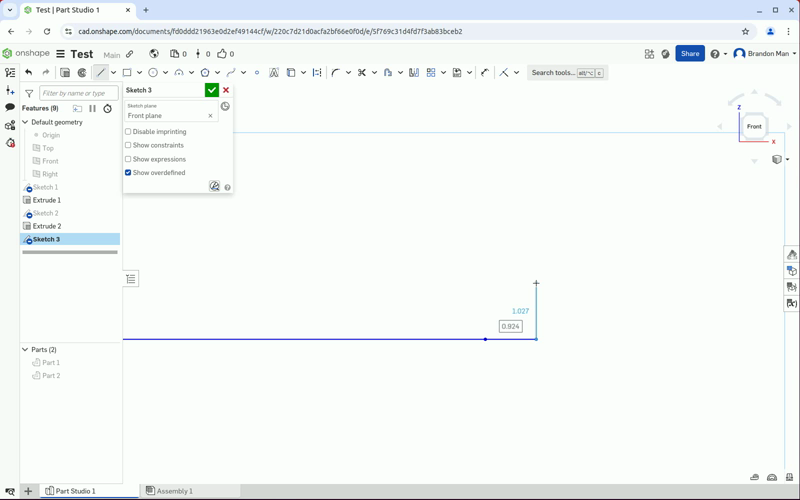
scroll(-6)
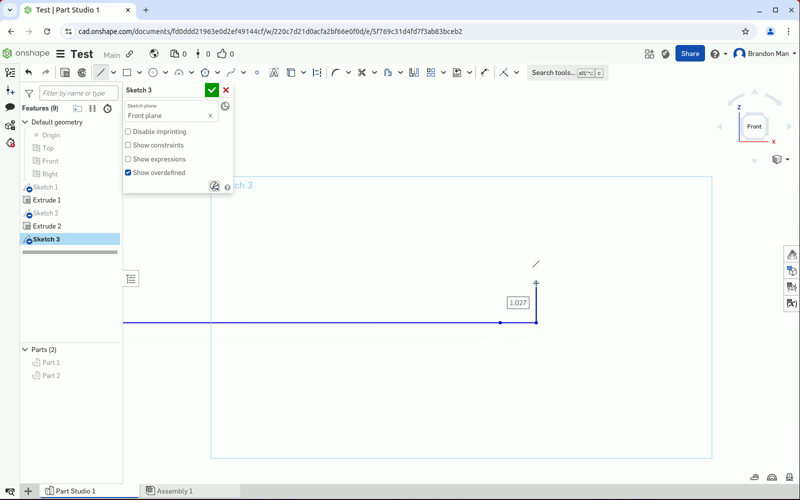
scroll(-6)
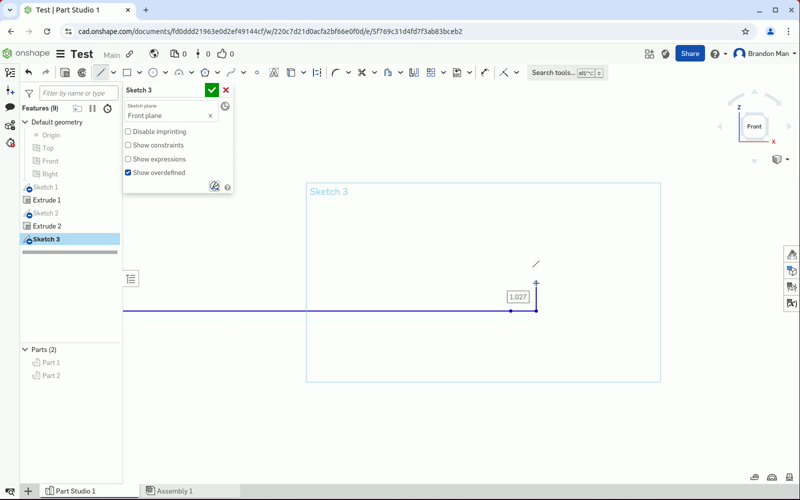
scroll(-6)
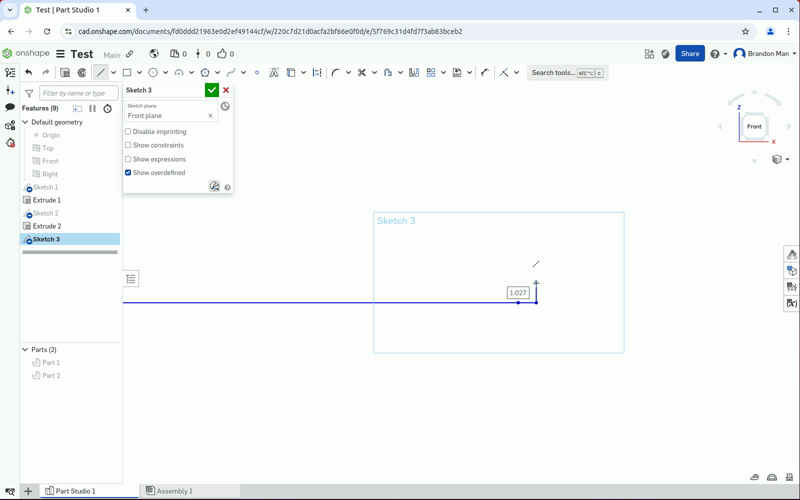
scroll(-6)
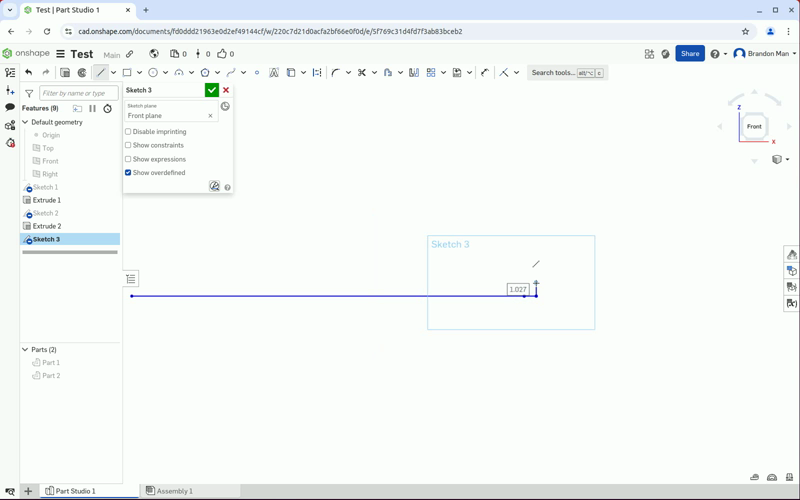
scroll(-6)
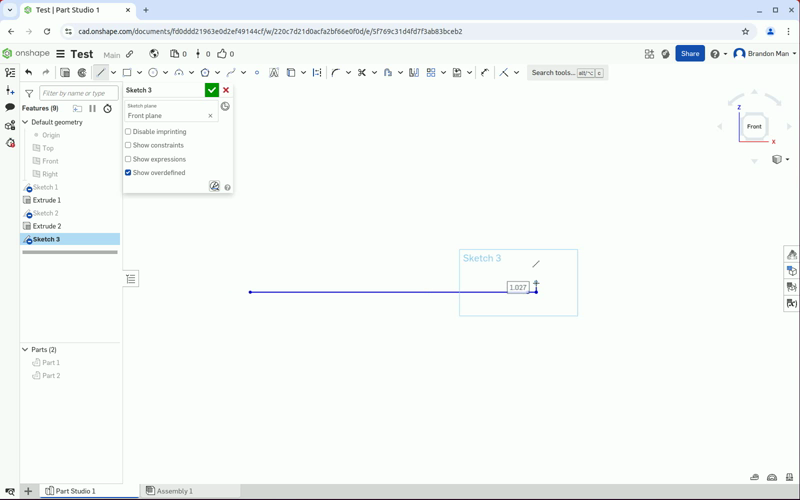
scroll(-6)
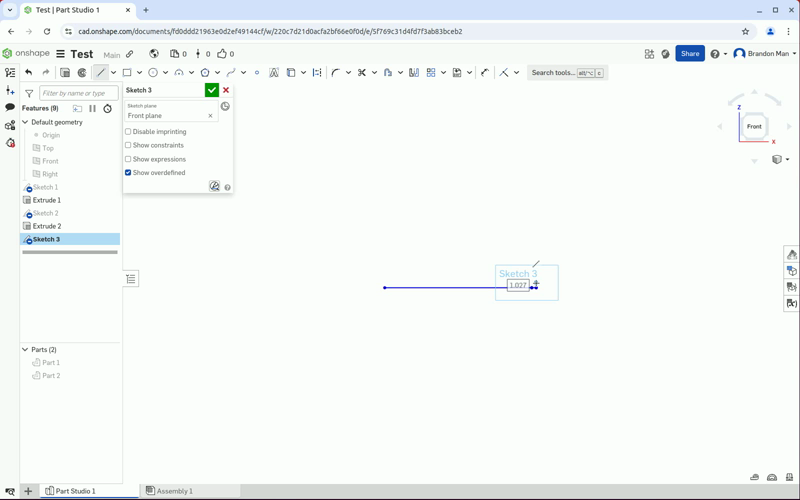
key_up(shift)
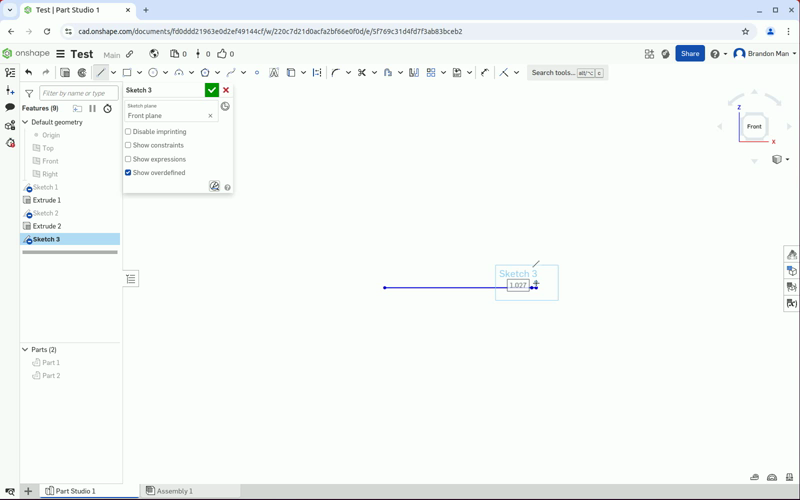
key_down(shift)
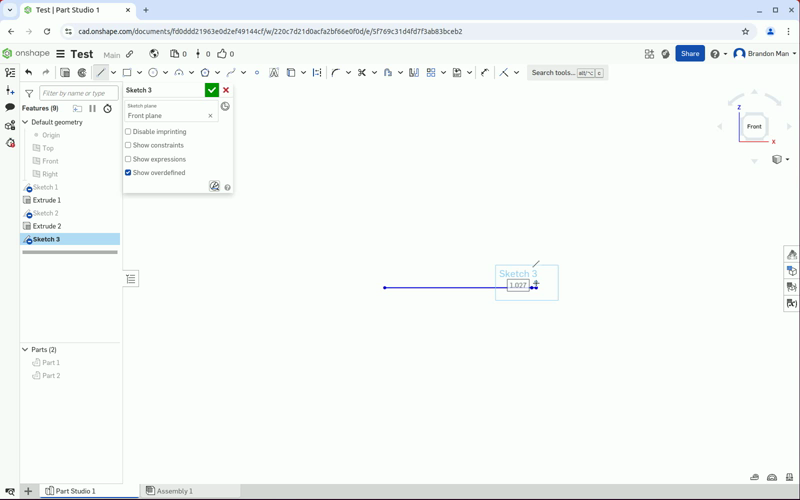
mouse_move(566, 282)
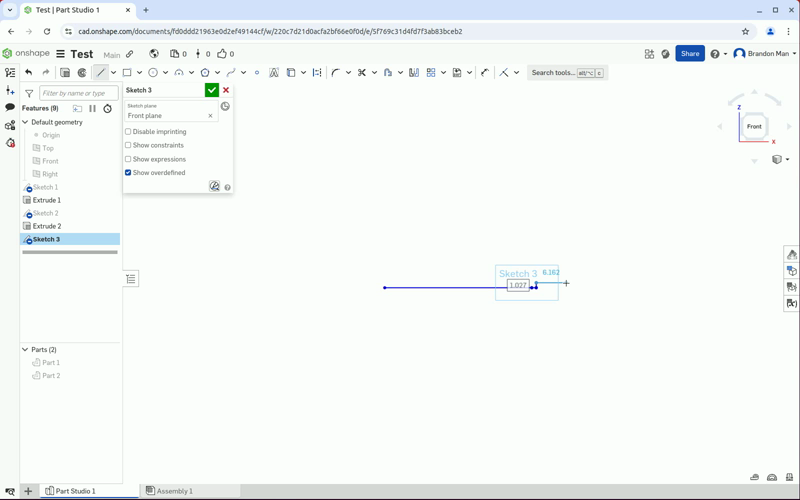
mouse_move(531, 282)
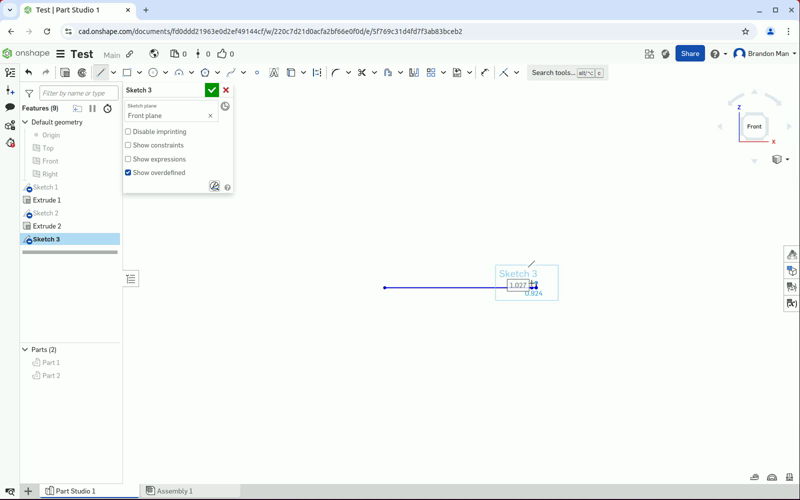
scroll(6)
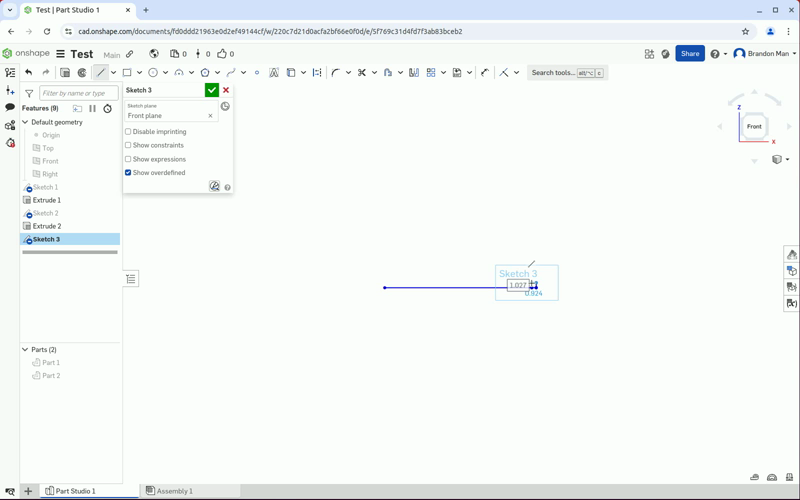
scroll(6)
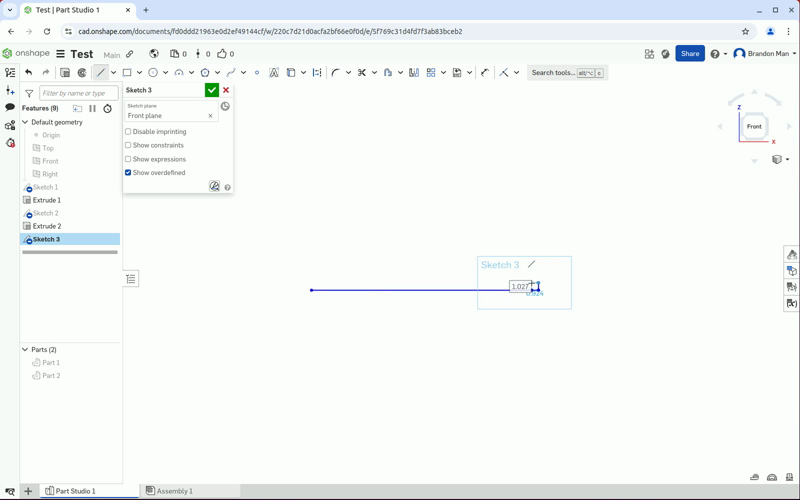
scroll(6)
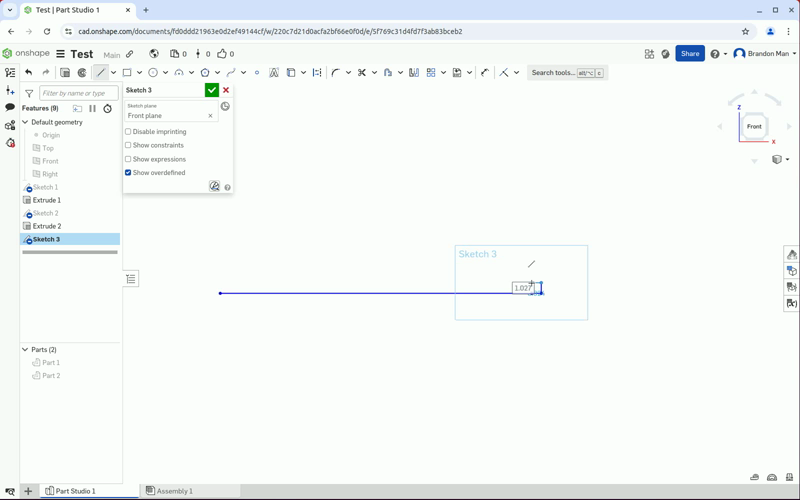
scroll(6)
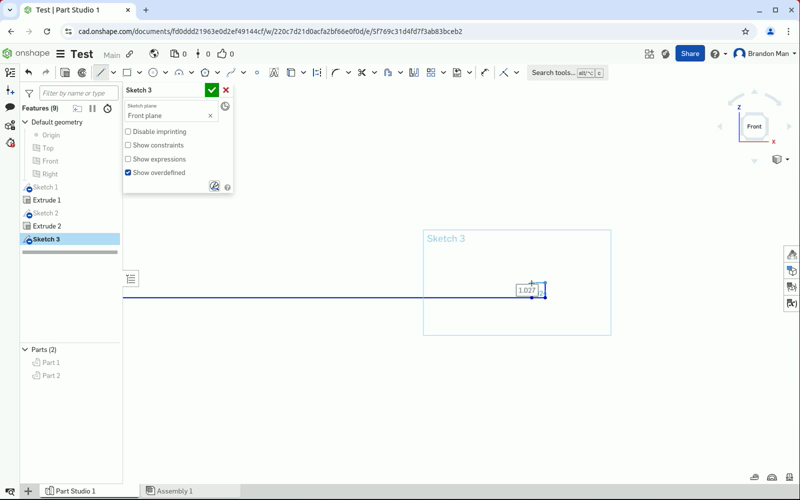
scroll(6)
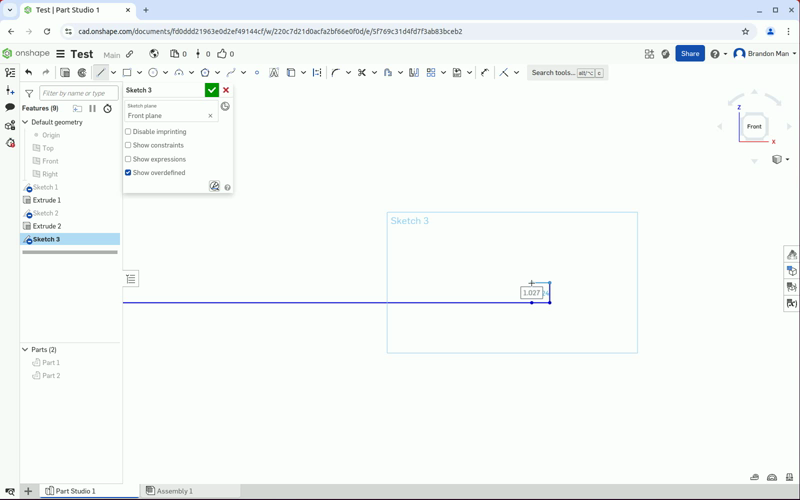
scroll(6)
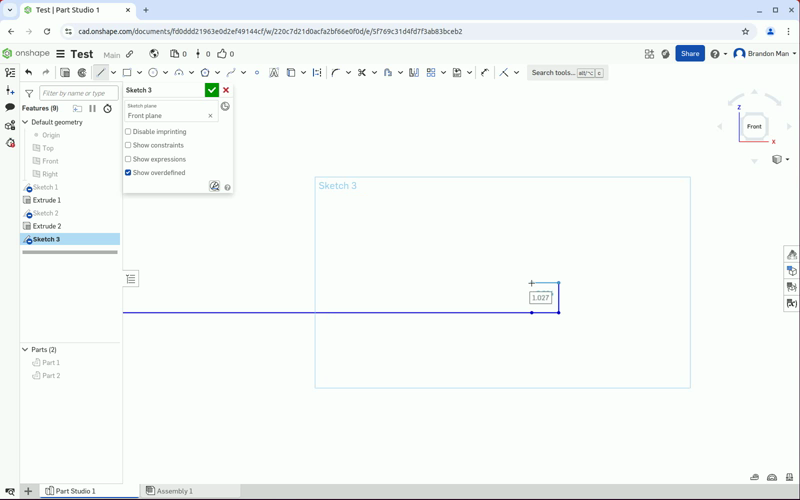
scroll(6)
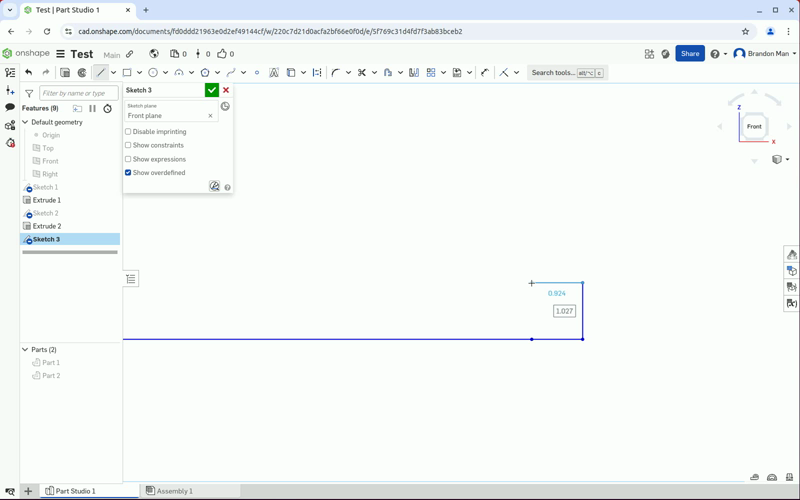
click(531, 282)
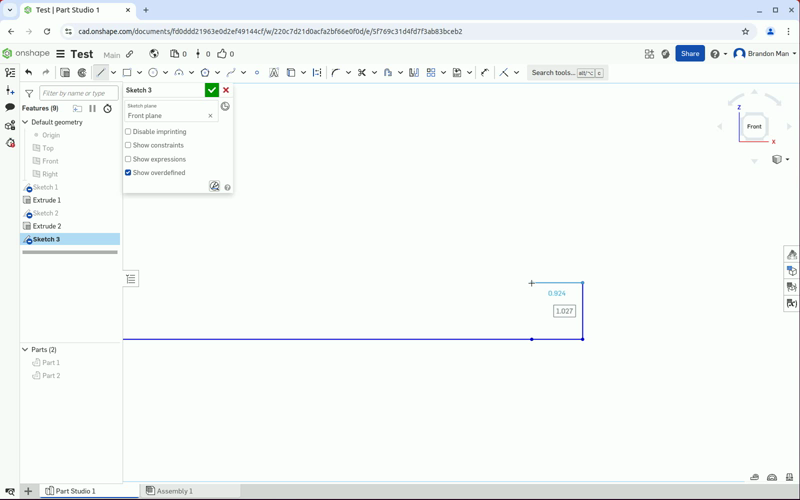
scroll(-6)
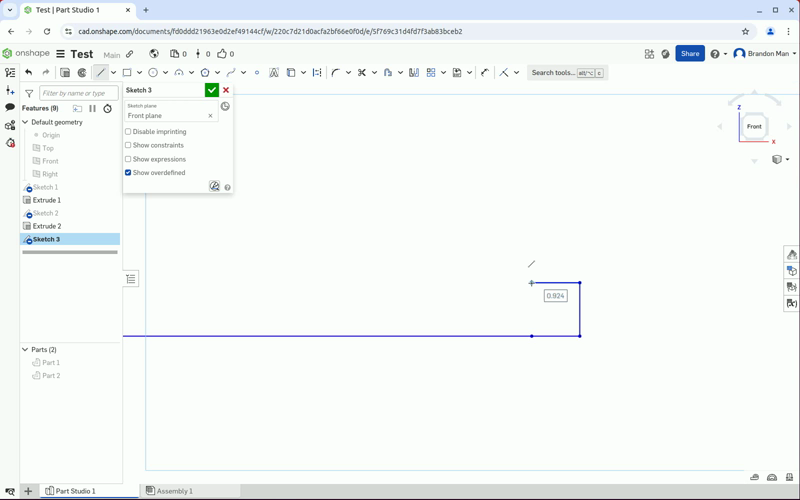
scroll(-6)
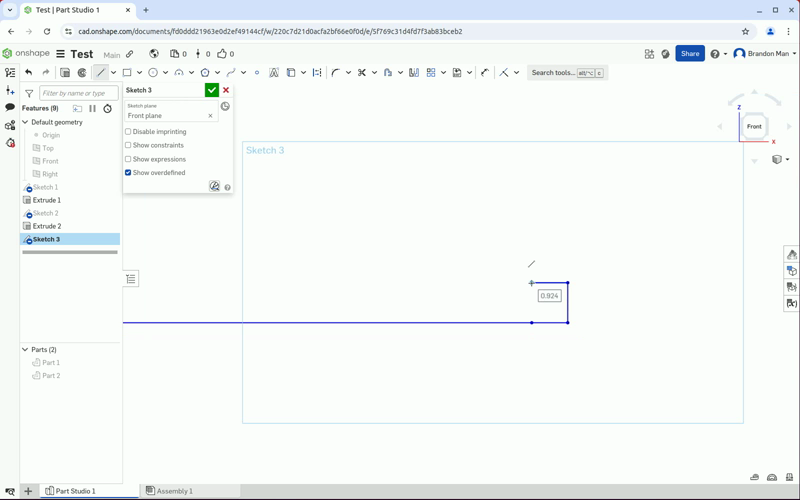
scroll(-6)
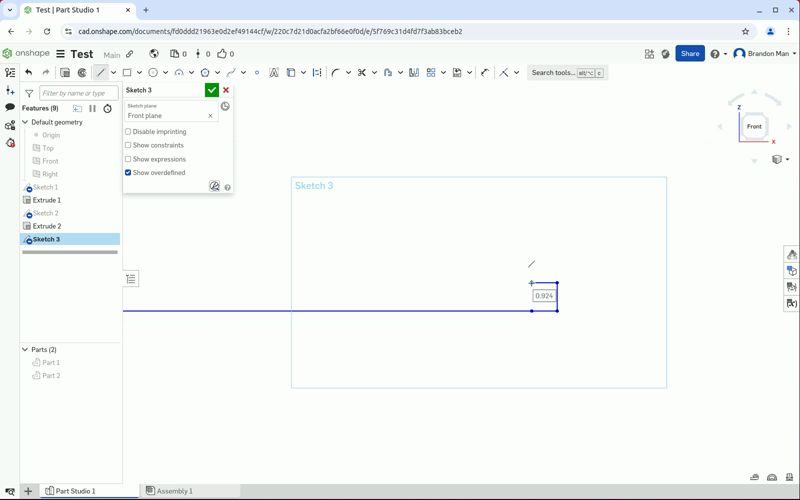
scroll(-6)
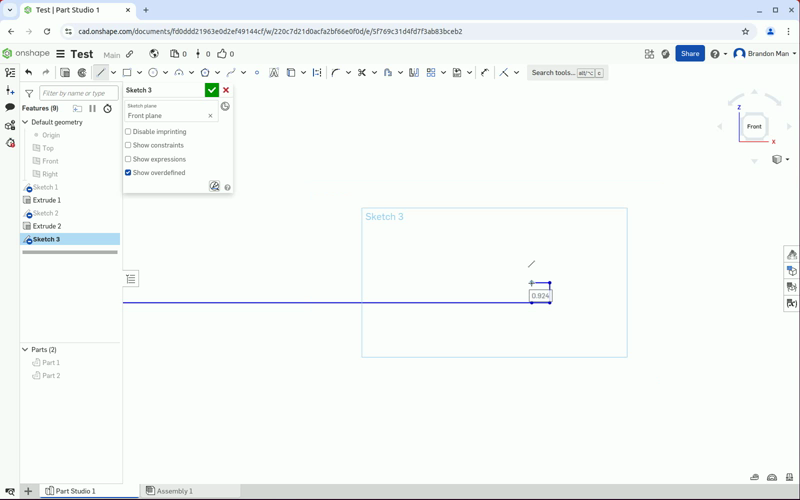
scroll(-6)
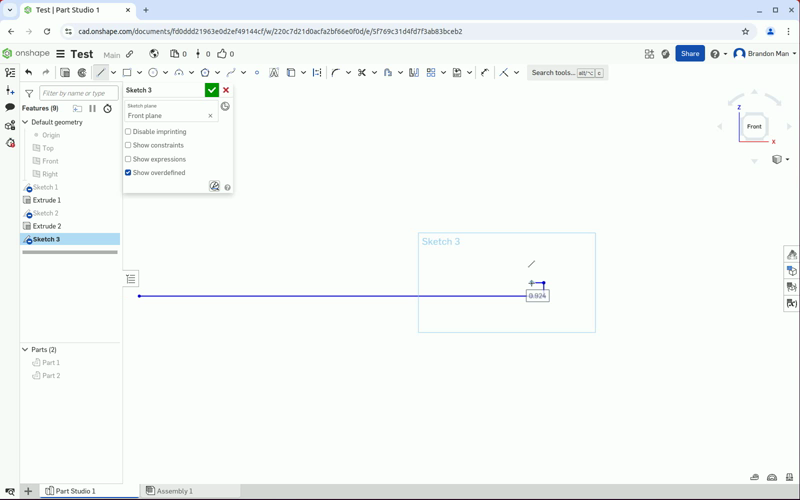
scroll(-6)
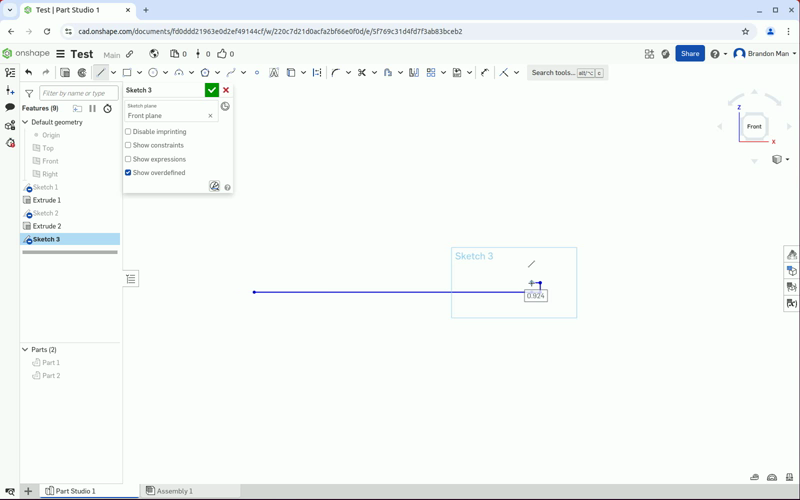
scroll(-6)
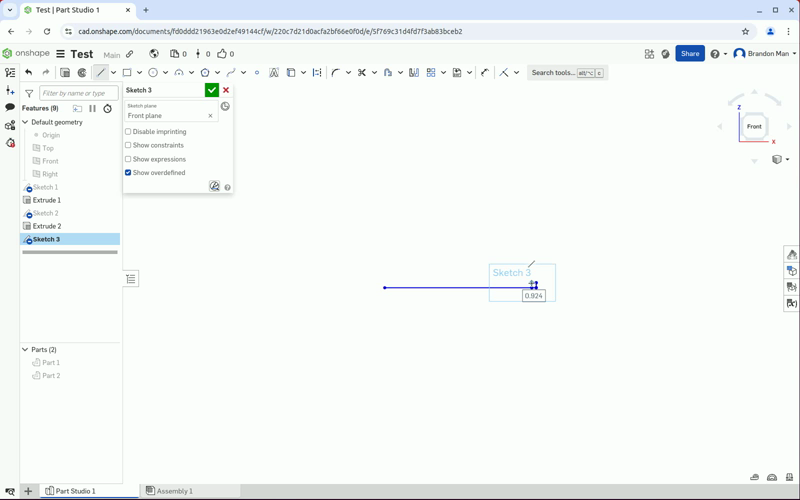
key_up(shift)
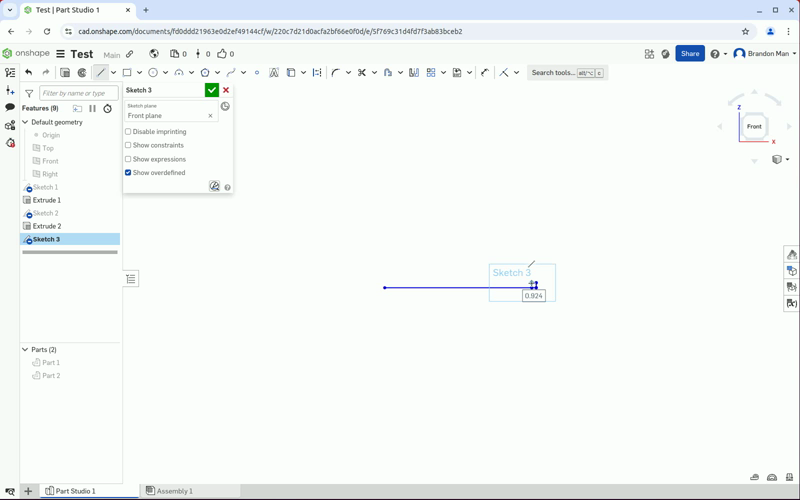
key_down(shift)
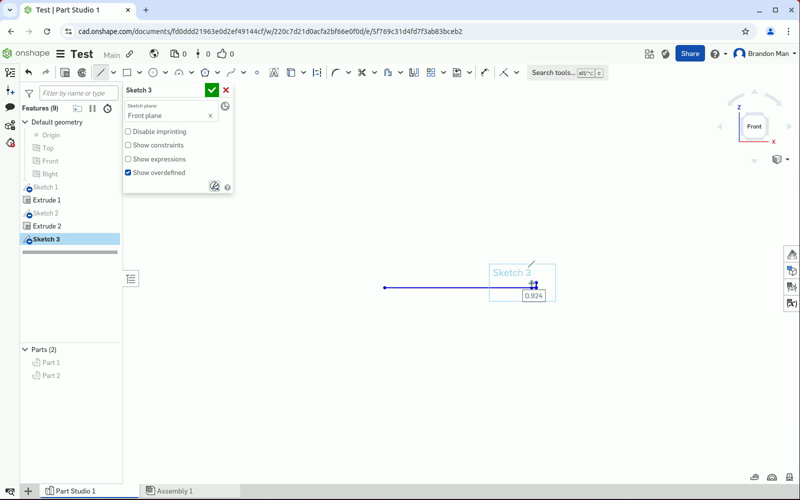
mouse_move(389, 282)
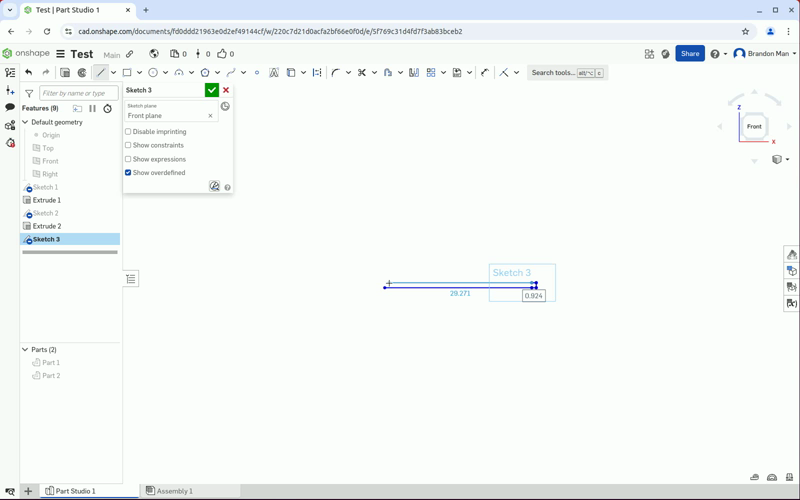
click(389, 282)
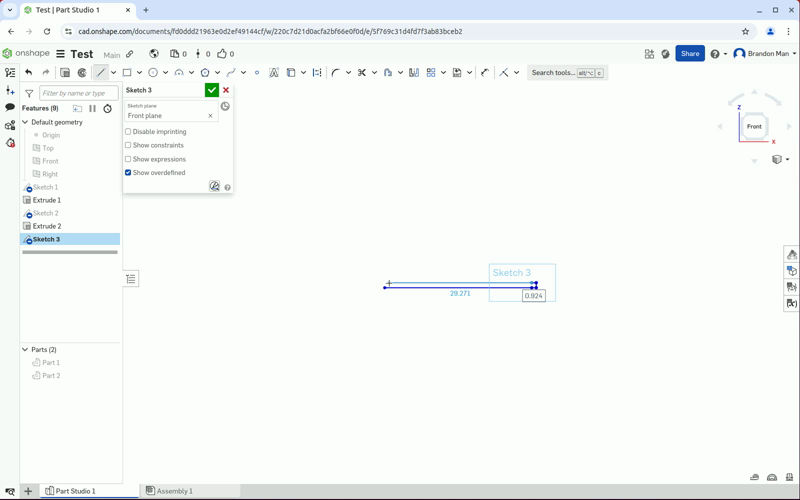
key_up(shift)
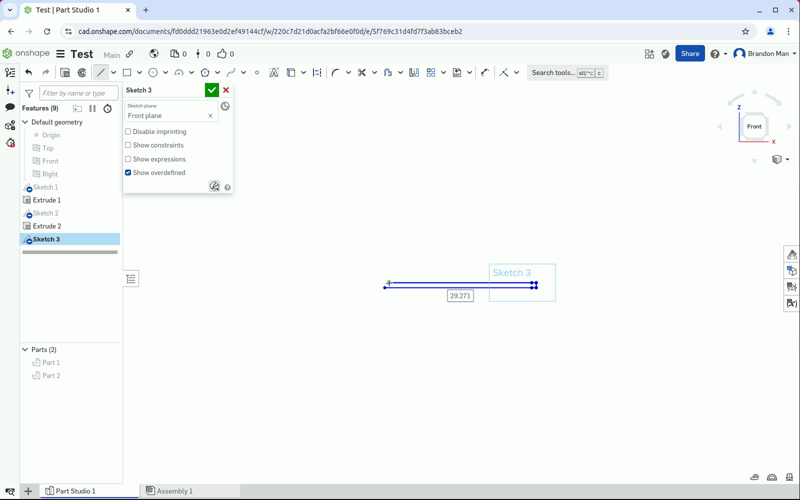
key_down(shift)
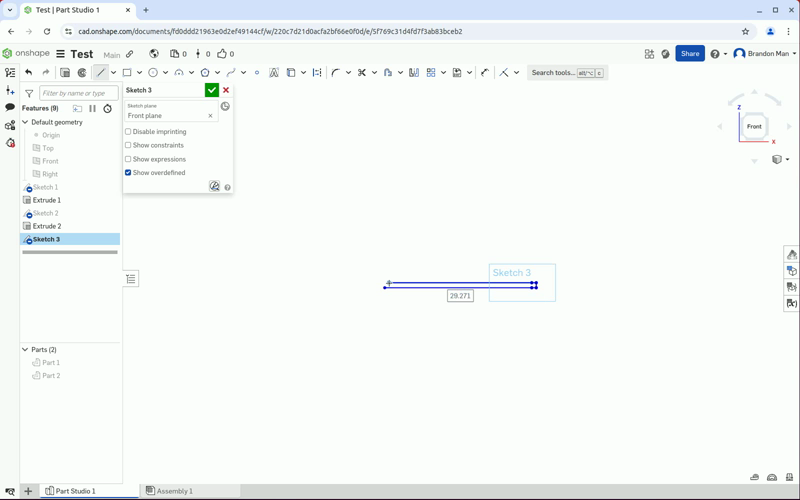
mouse_move(419, 282)
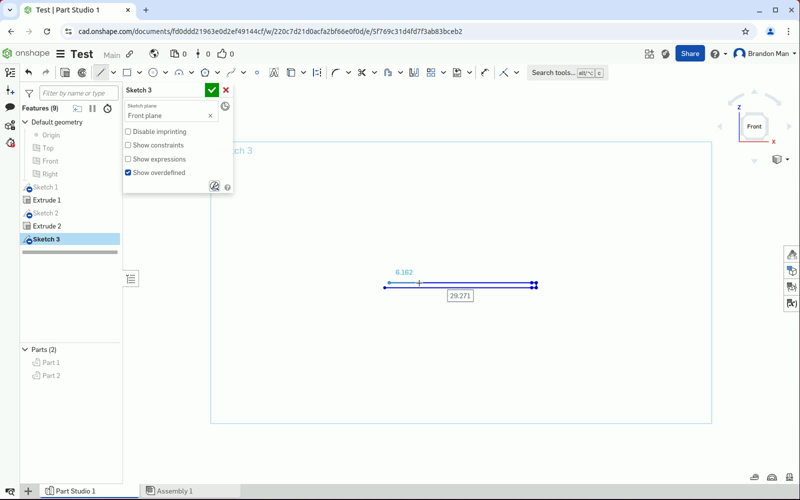
mouse_move(389, 241)
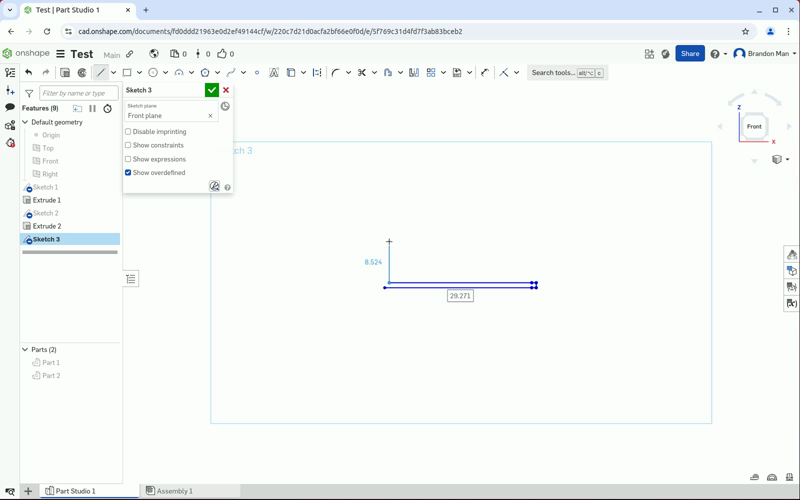
click(389, 241)
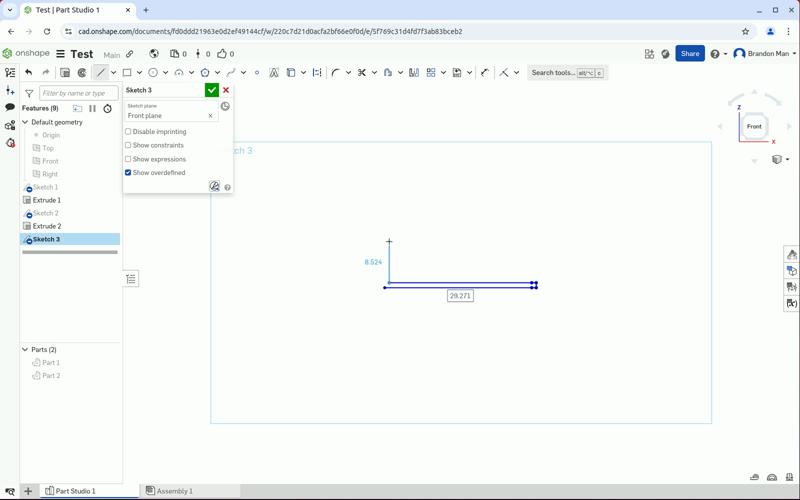
key_up(shift)
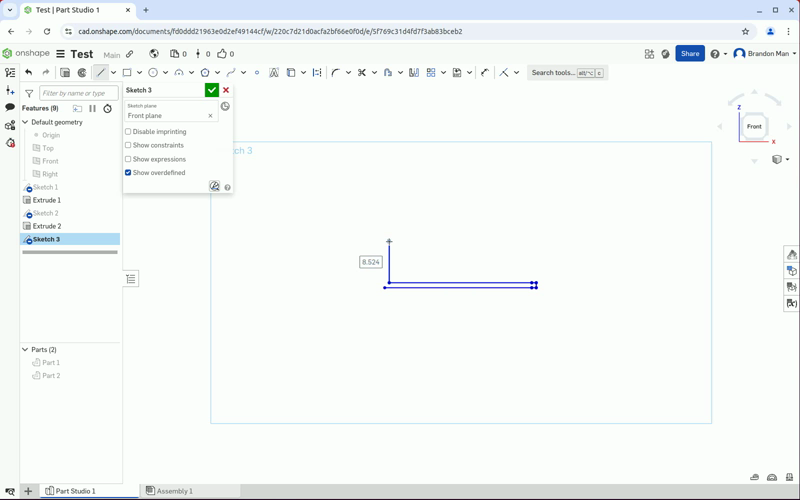
key_down(shift)
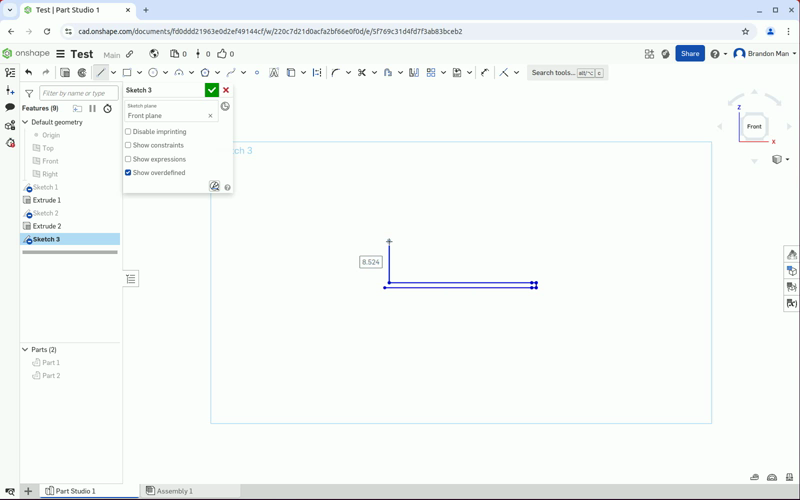
mouse_move(531, 241)
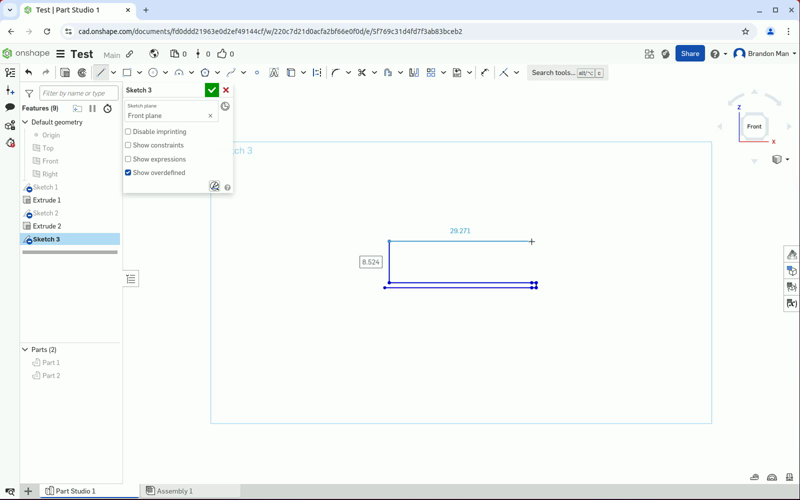
click(531, 241)
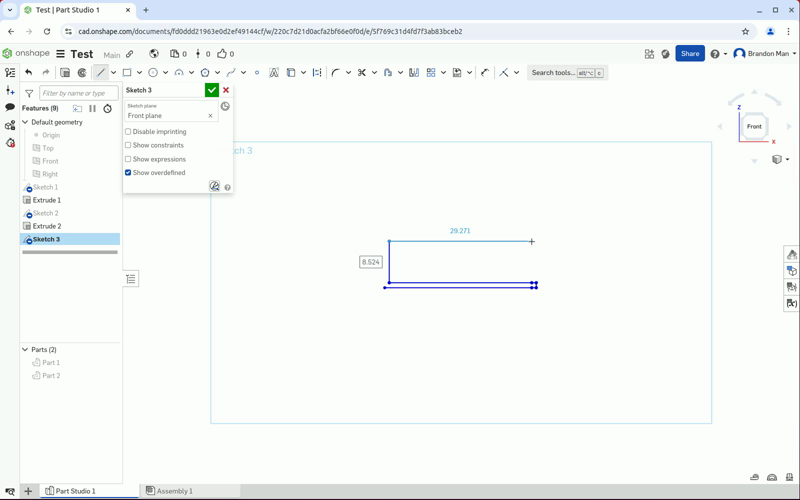
key_up(shift)
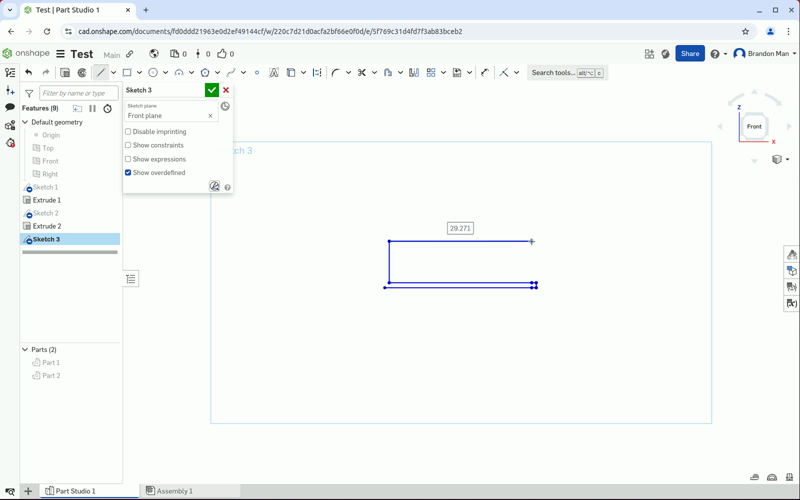
key_down(shift)
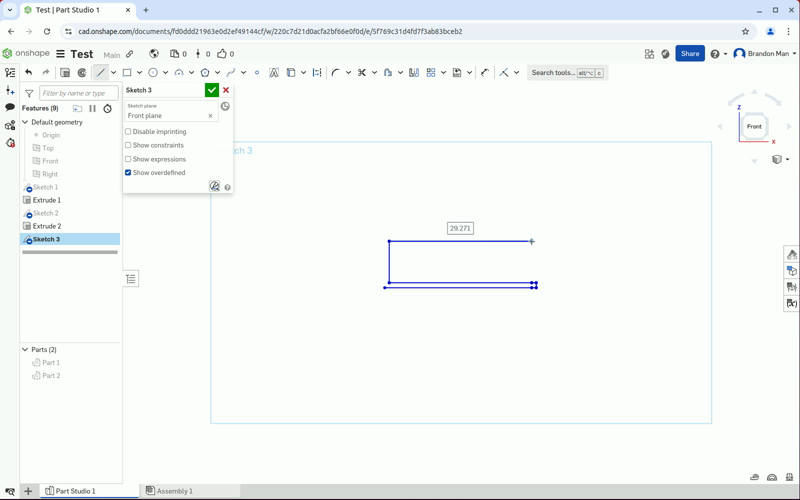
mouse_move(561, 241)
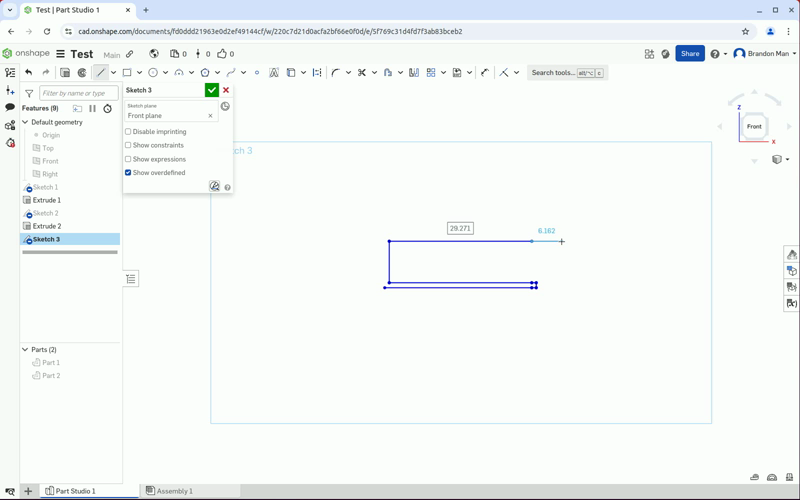
mouse_move(536, 241)
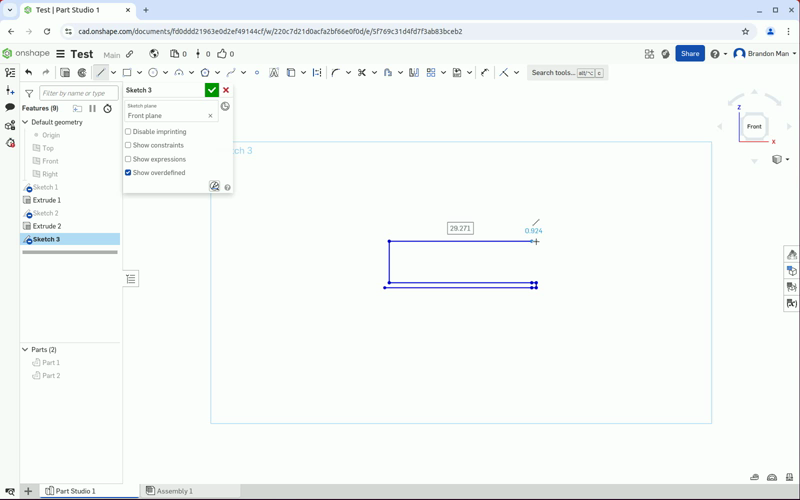
scroll(6)
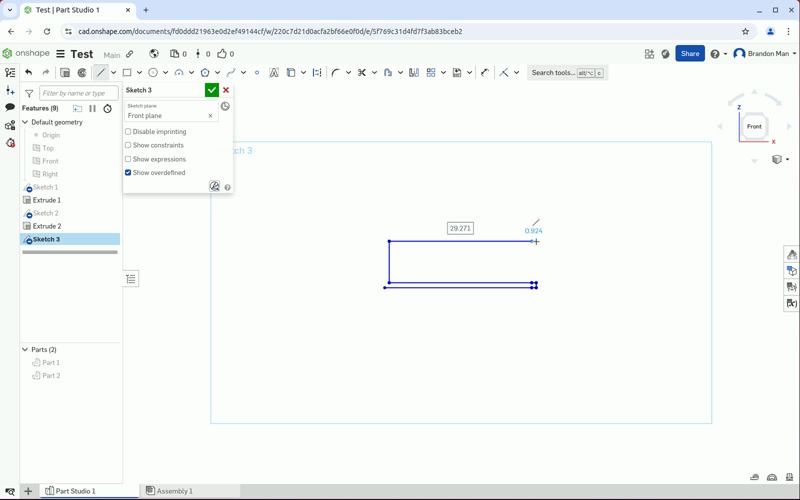
scroll(6)
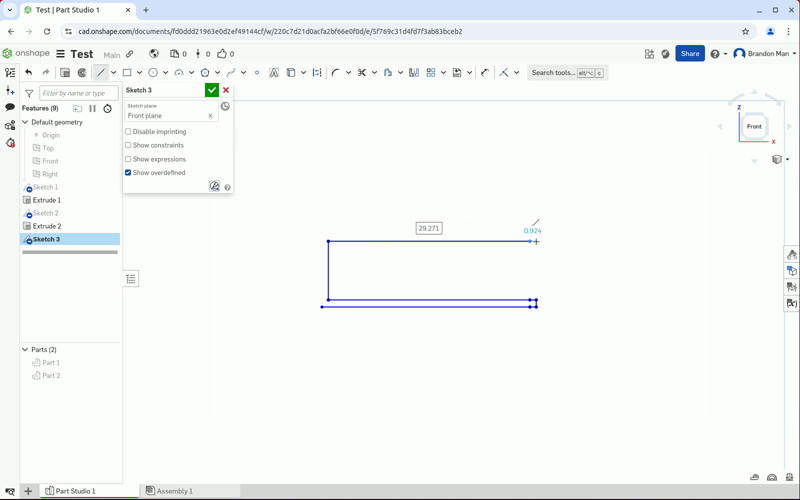
scroll(6)
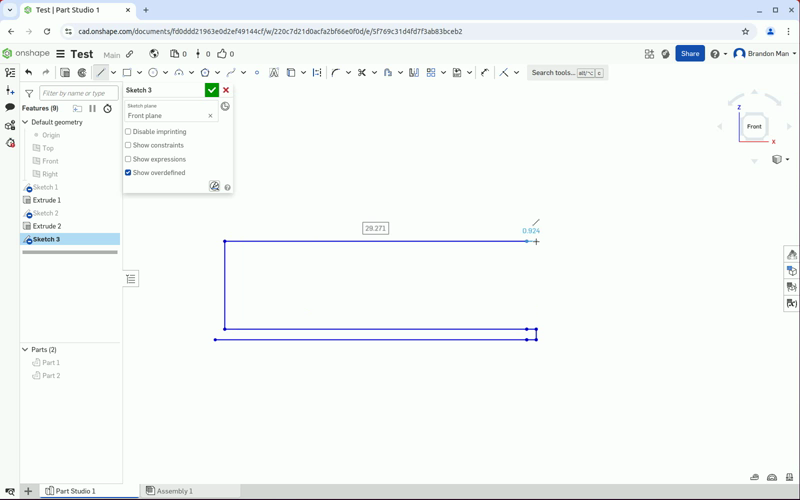
scroll(6)
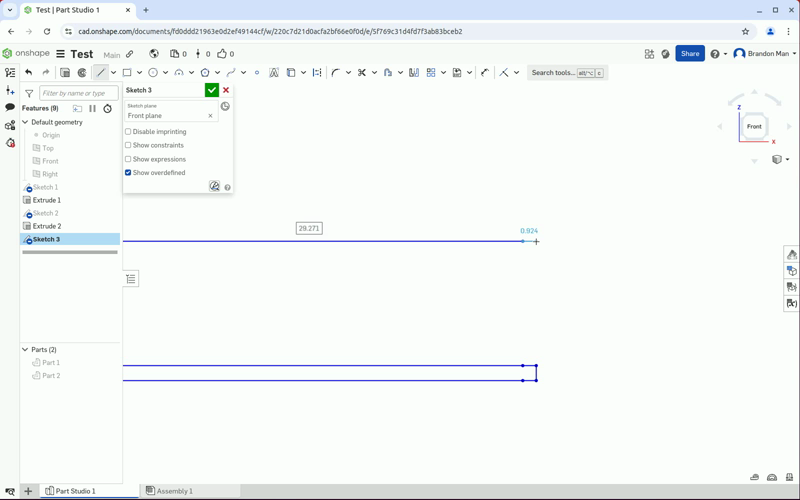
scroll(6)
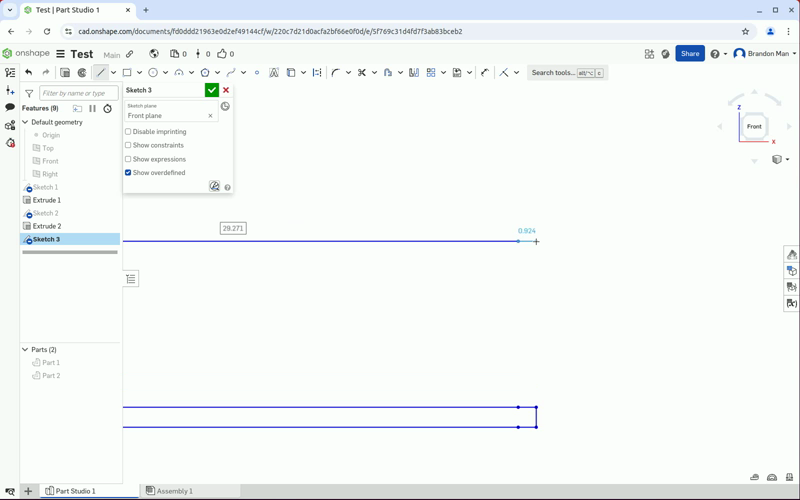
scroll(6)
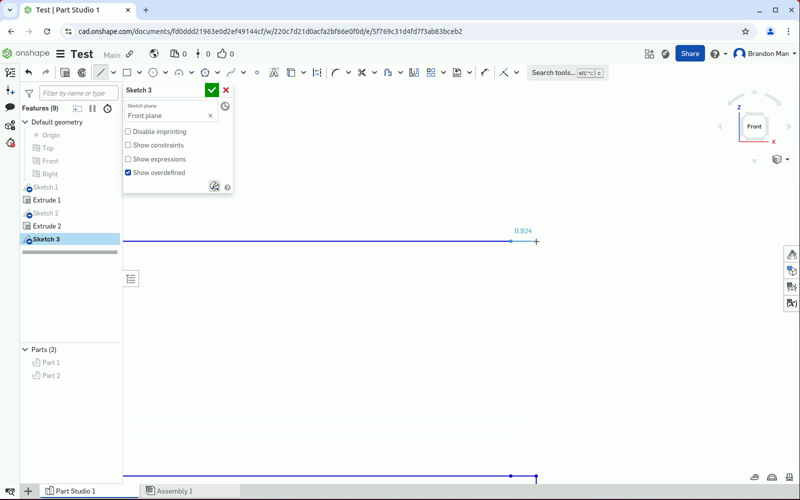
scroll(6)
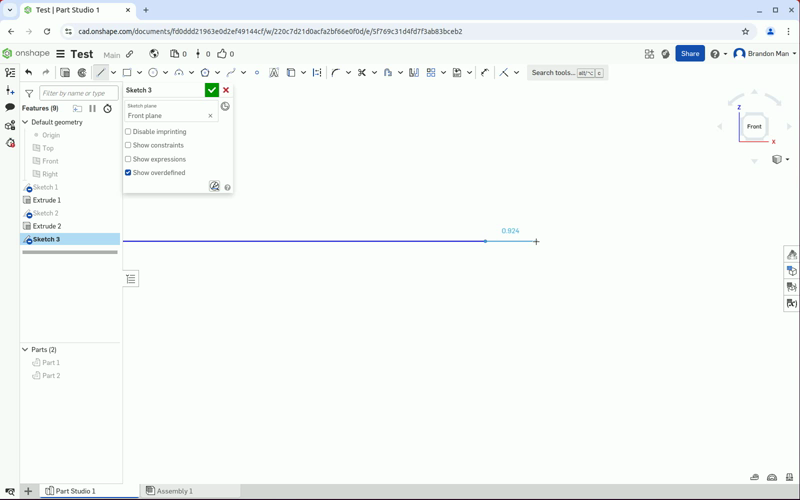
click(536, 241)
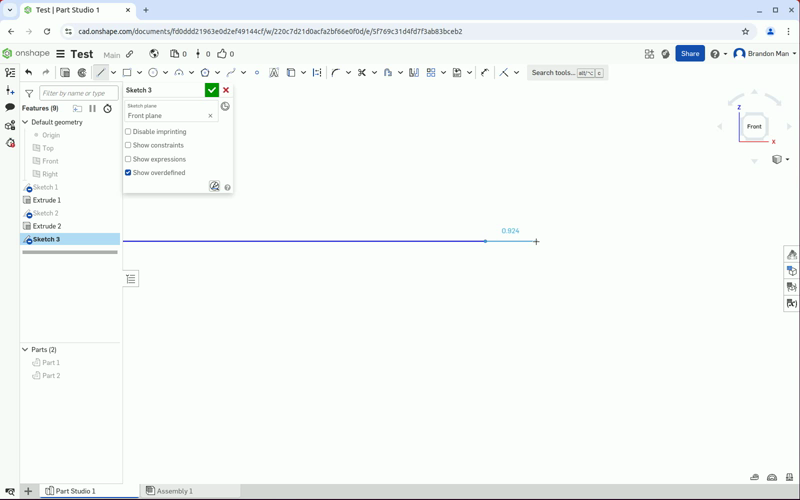
scroll(-6)
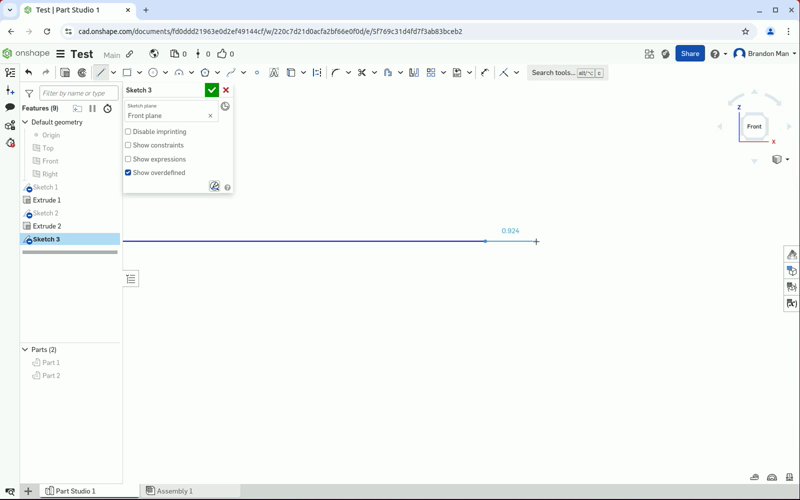
scroll(-6)
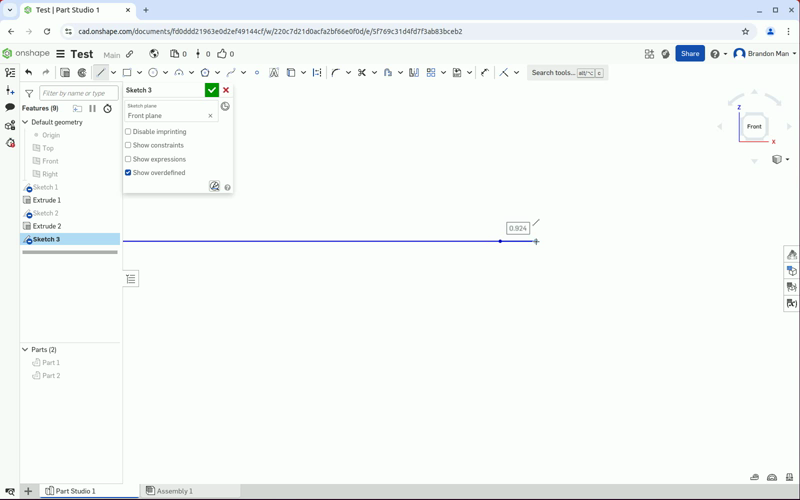
scroll(-6)
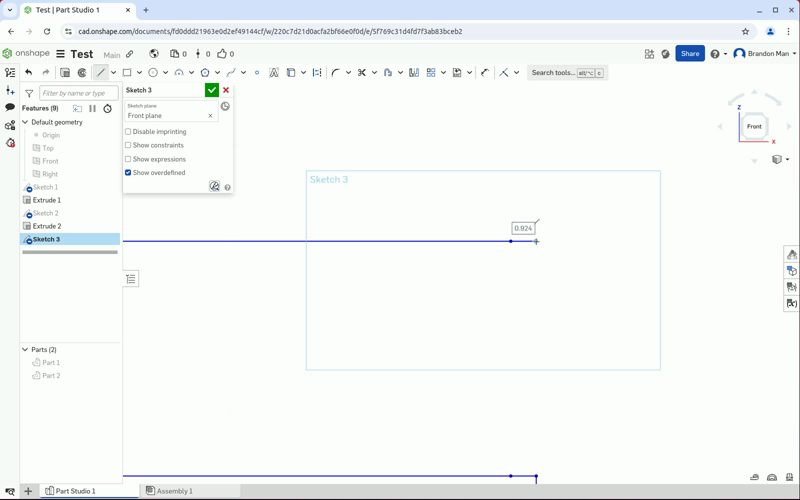
scroll(-6)
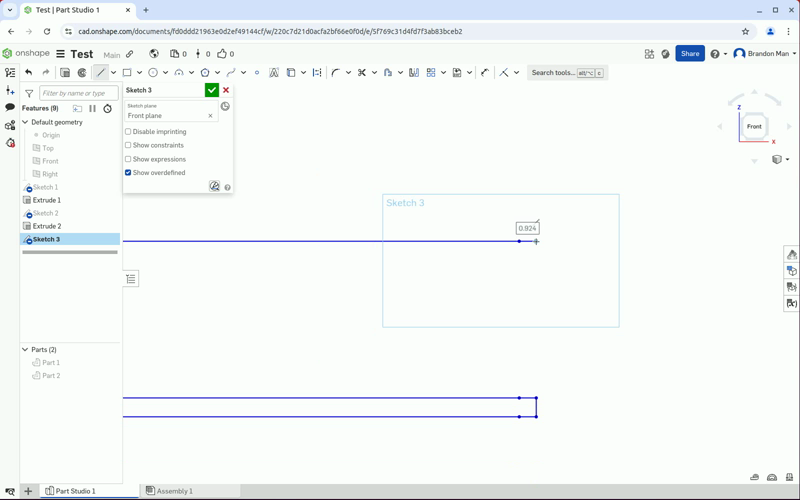
scroll(-6)
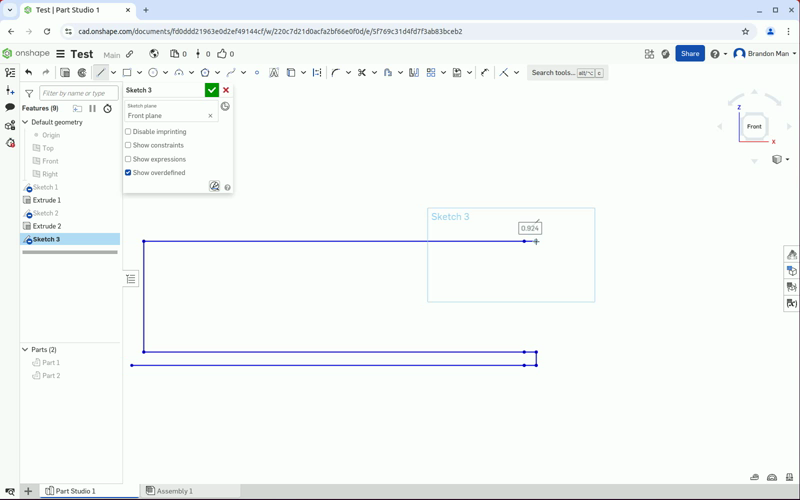
scroll(-6)
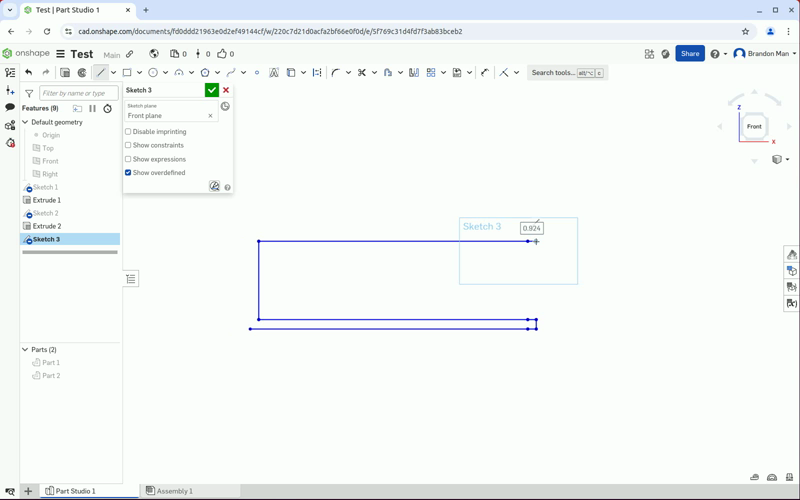
scroll(-6)
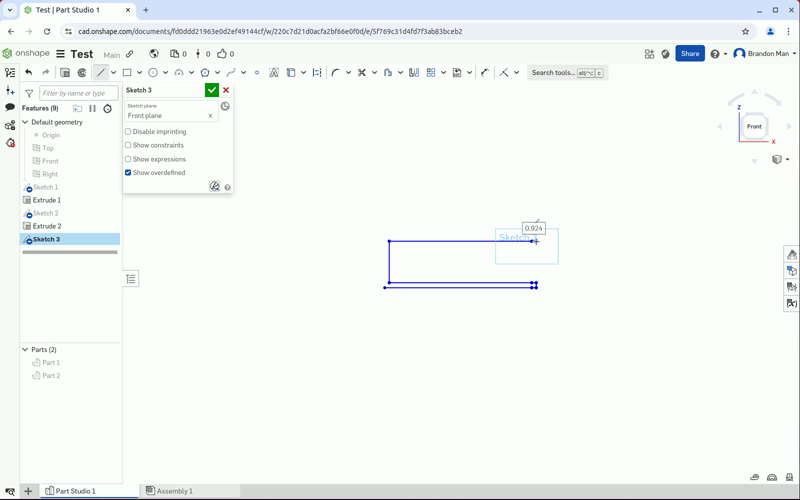
key_up(shift)
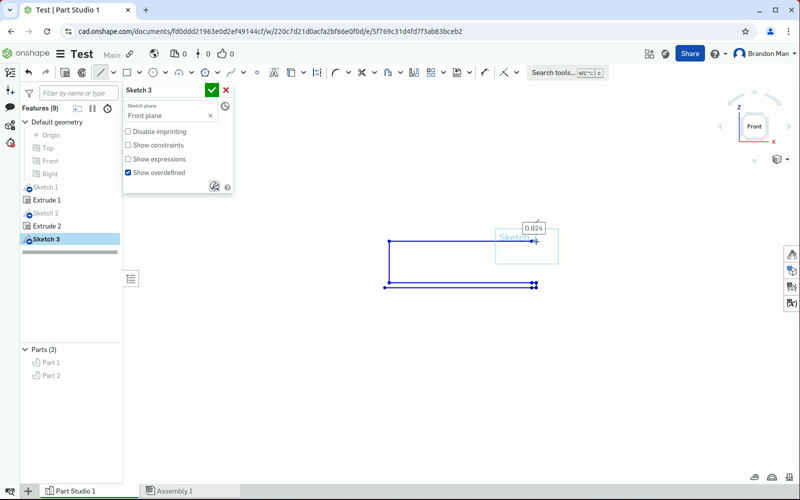
key_down(shift)
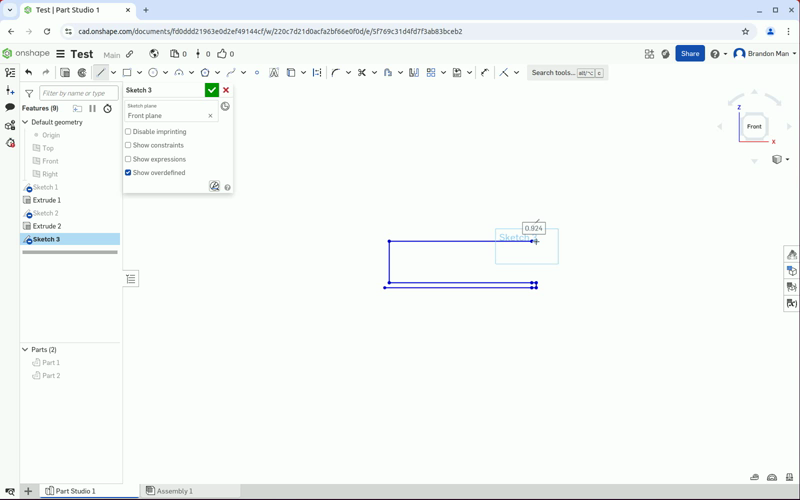
mouse_move(566, 241)
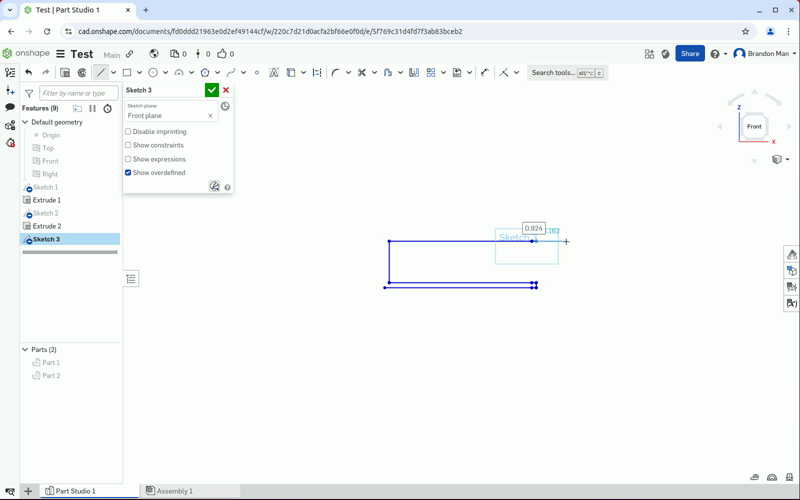
mouse_move(536, 236)
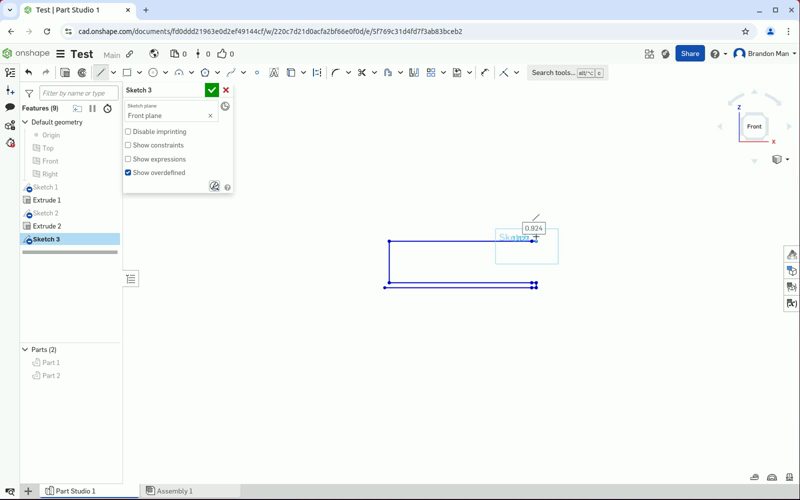
scroll(6)
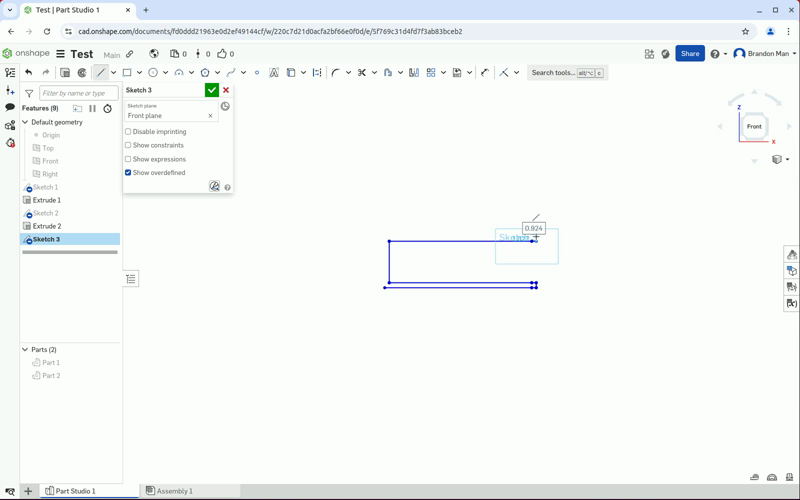
scroll(6)
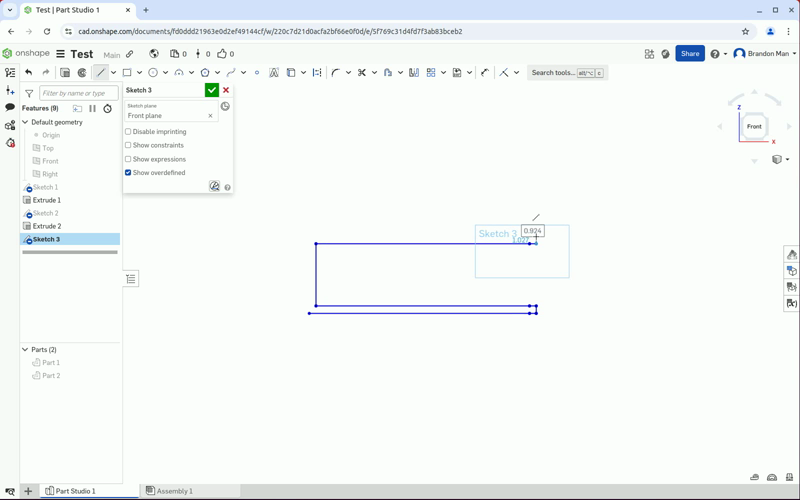
scroll(6)
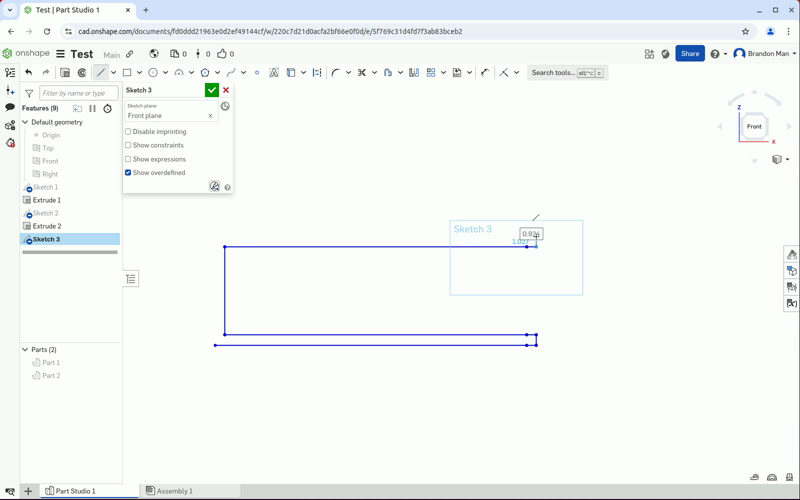
scroll(6)
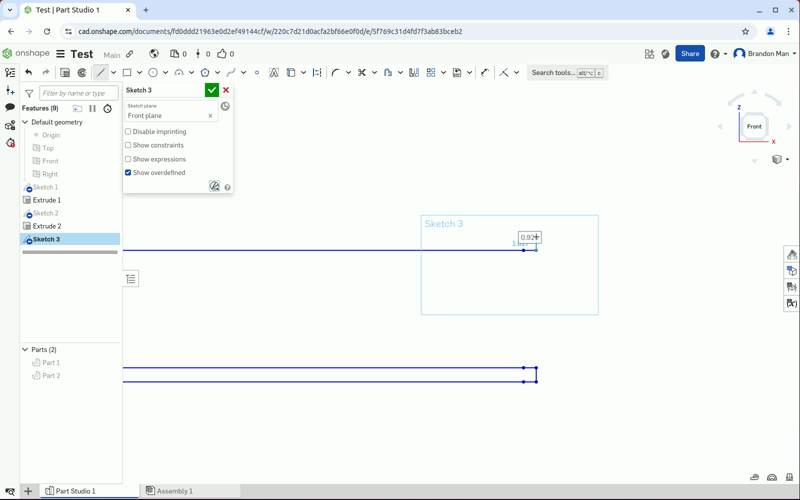
scroll(6)
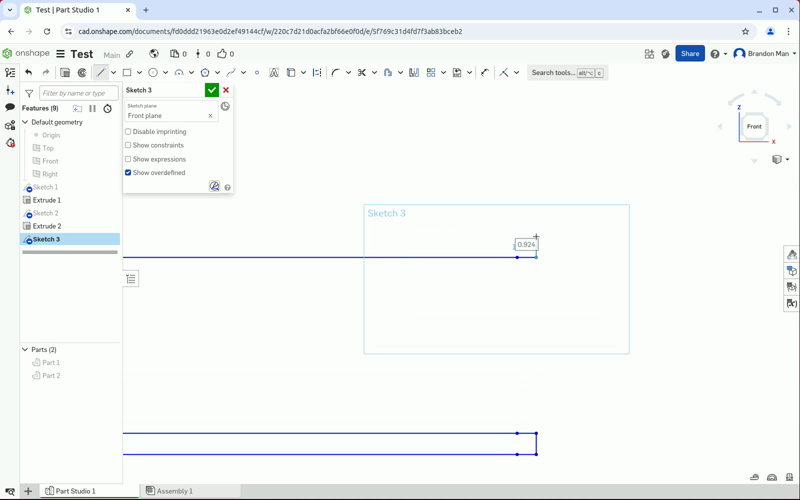
scroll(6)
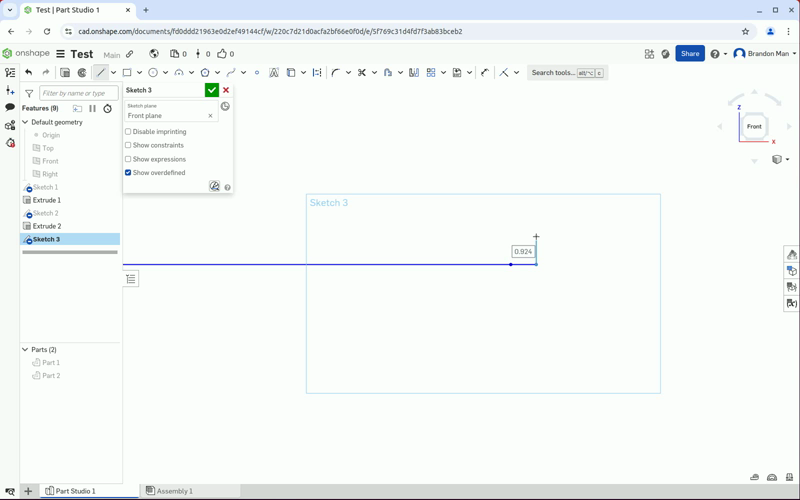
scroll(6)
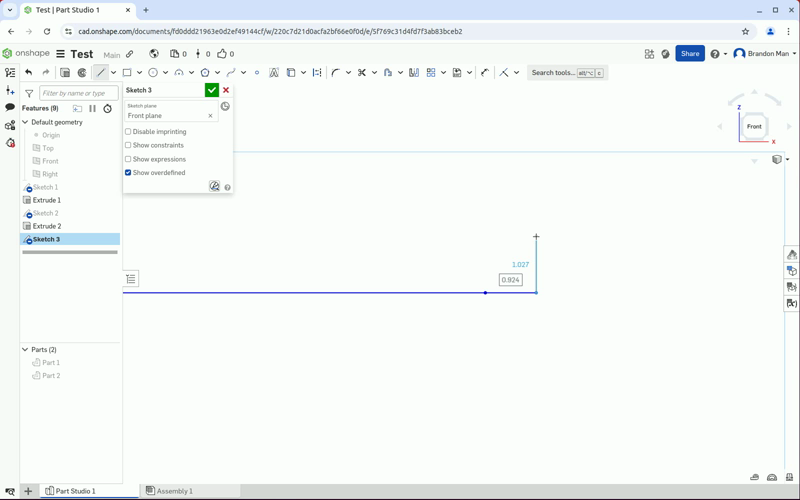
click(536, 236)
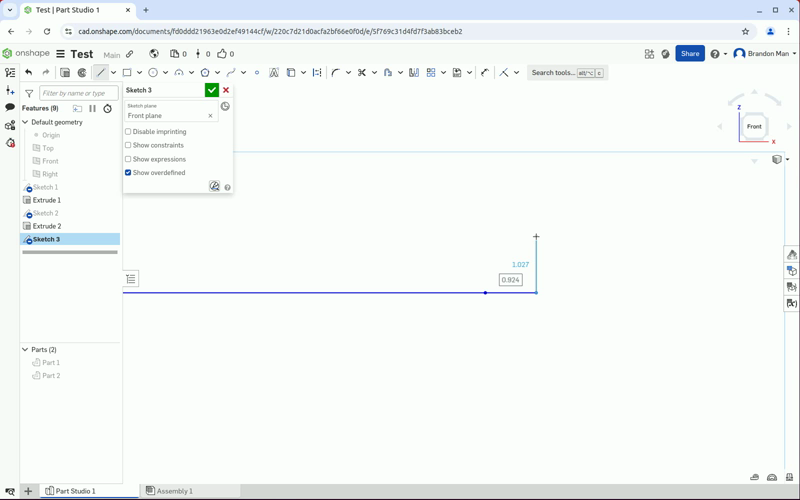
scroll(-6)
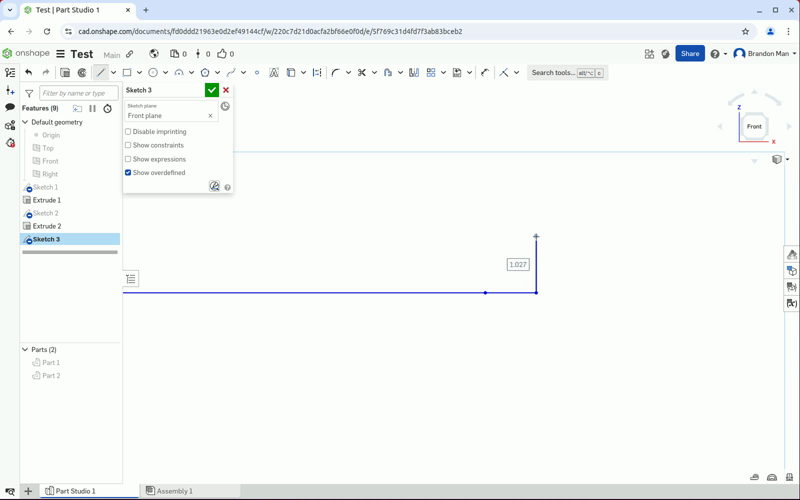
scroll(-6)
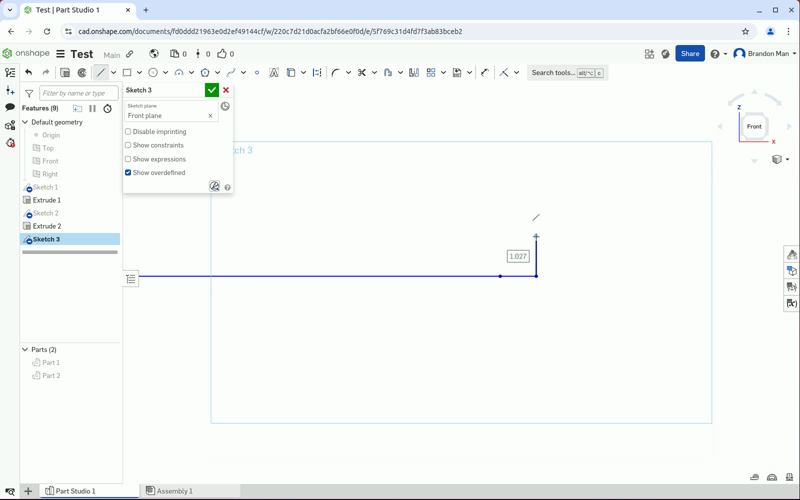
scroll(-6)
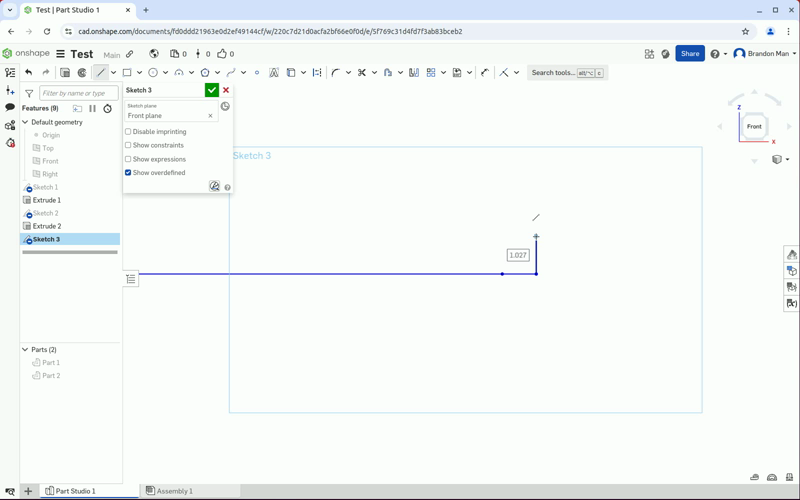
scroll(-6)
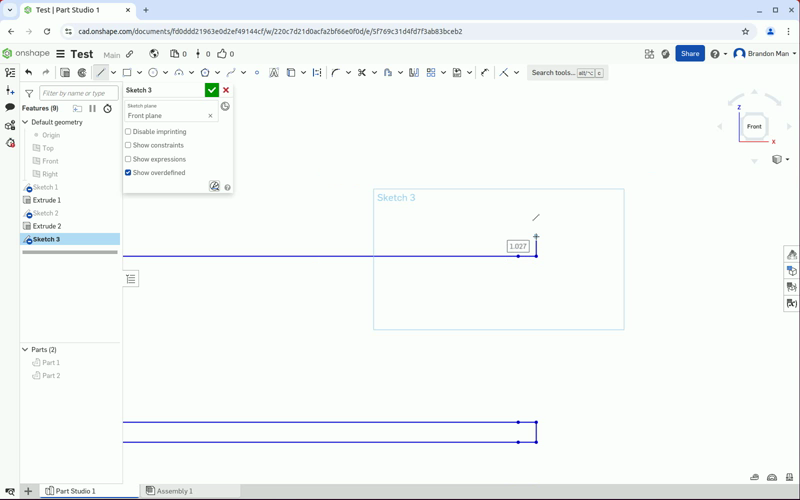
scroll(-6)
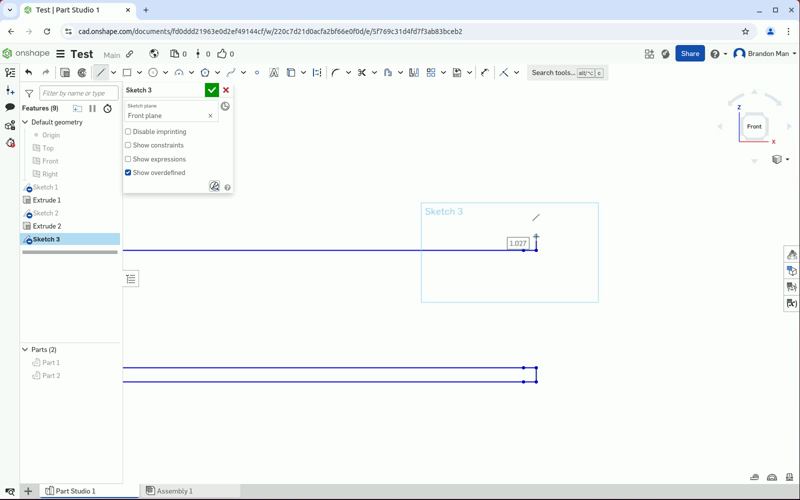
scroll(-6)
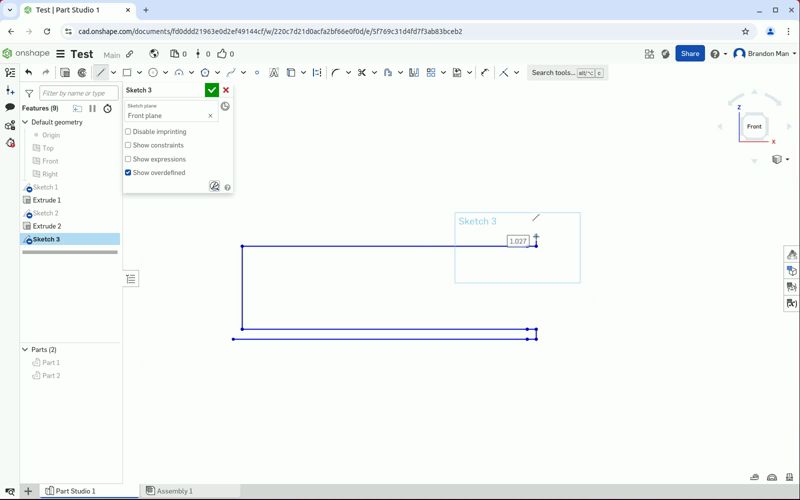
scroll(-6)
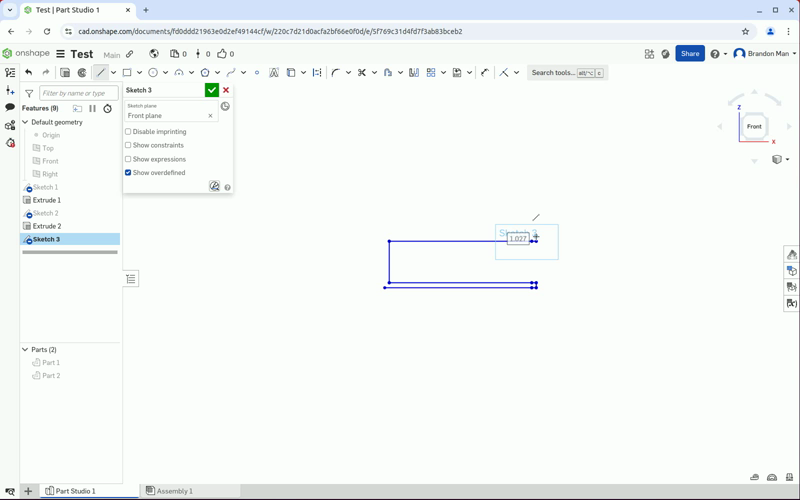
key_up(shift)
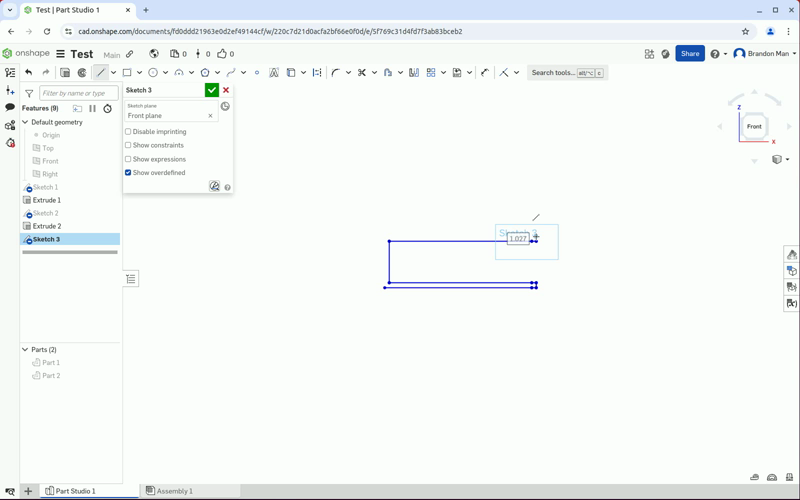
key_down(shift)
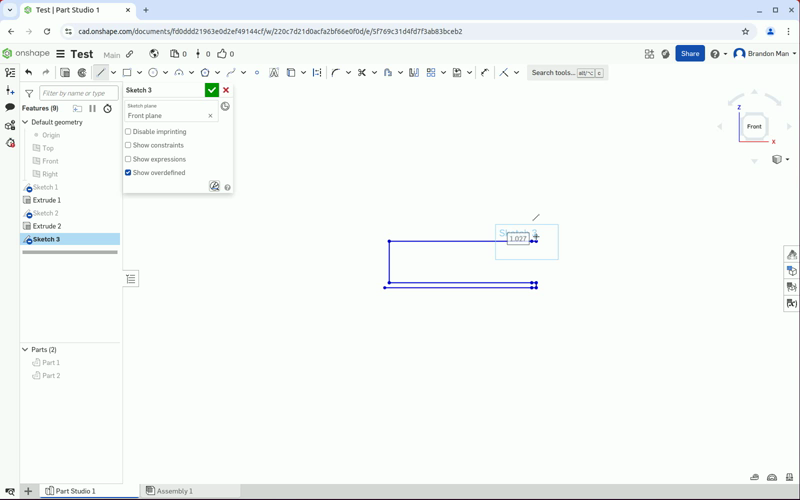
mouse_move(566, 236)
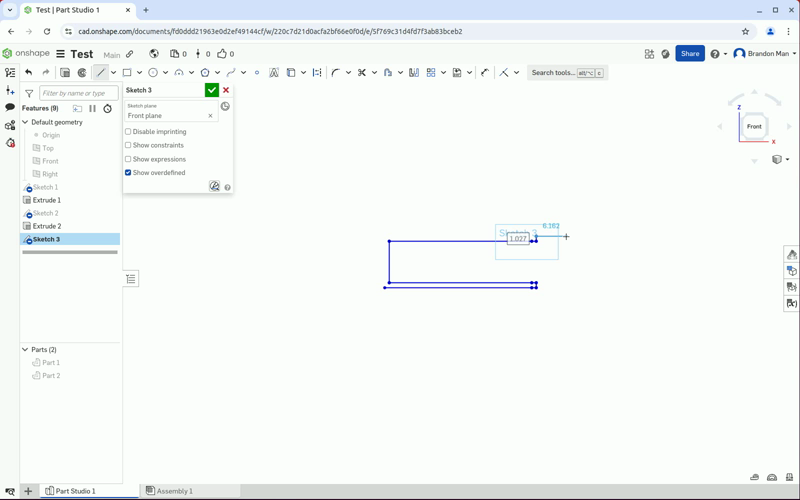
mouse_move(531, 236)
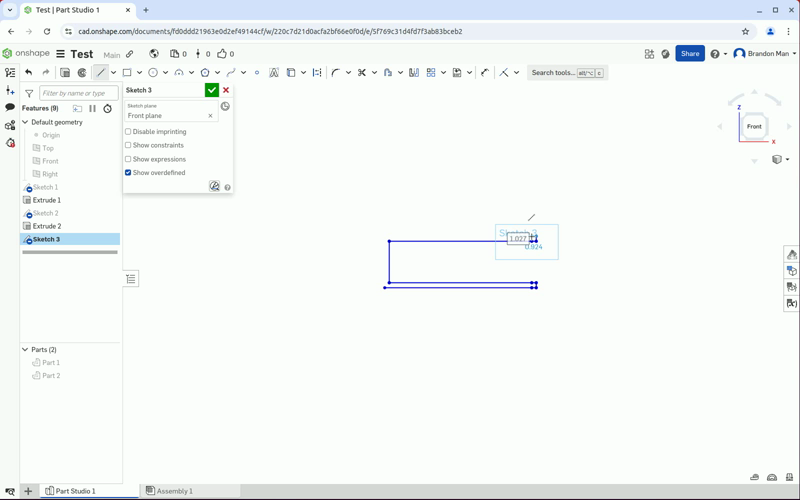
scroll(6)
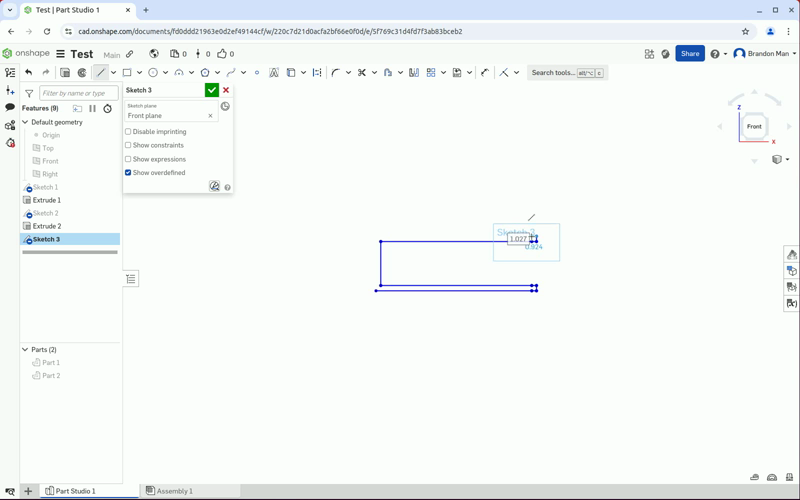
scroll(6)
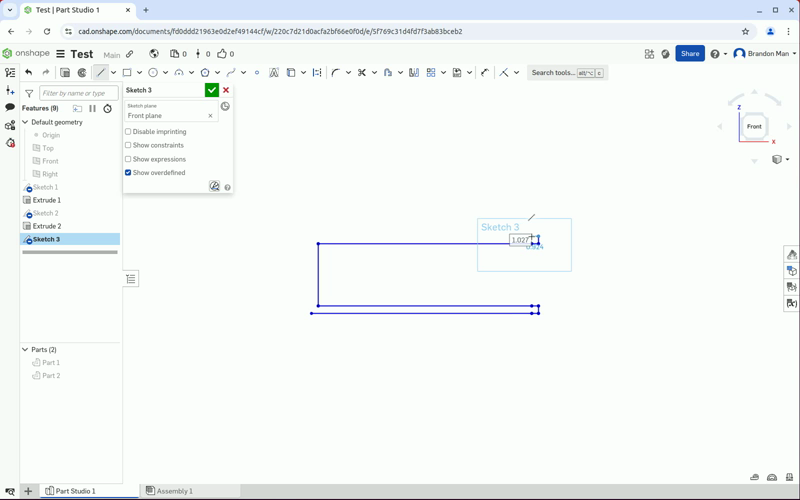
scroll(6)
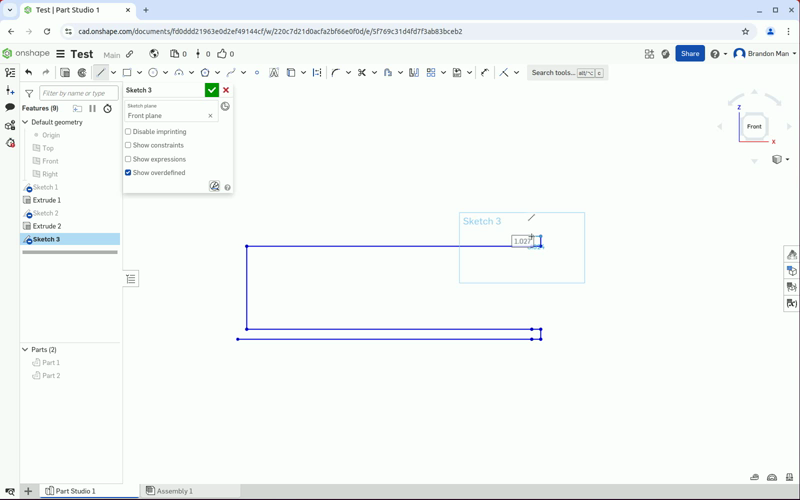
scroll(6)
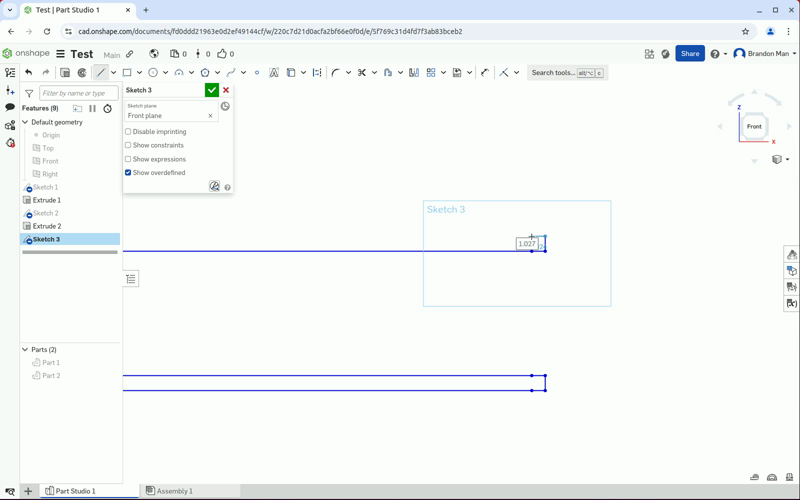
scroll(6)
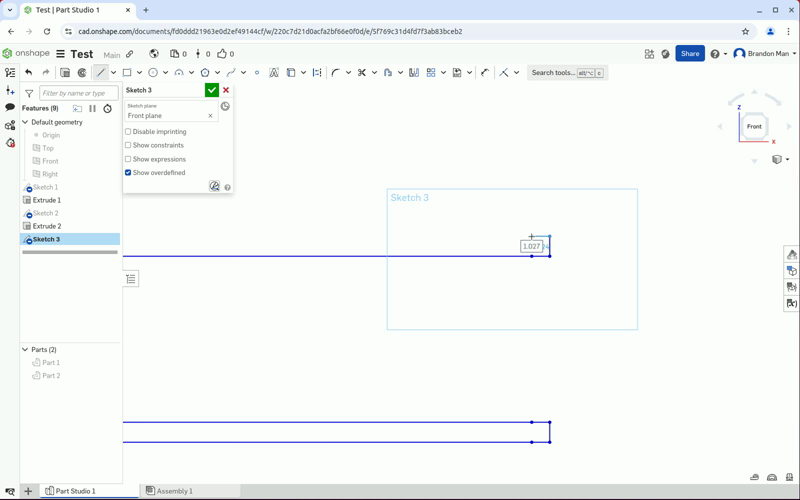
scroll(6)
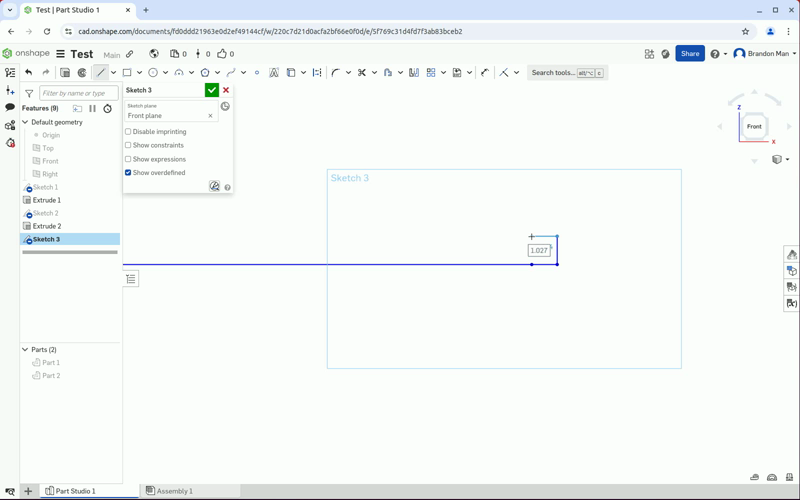
scroll(6)
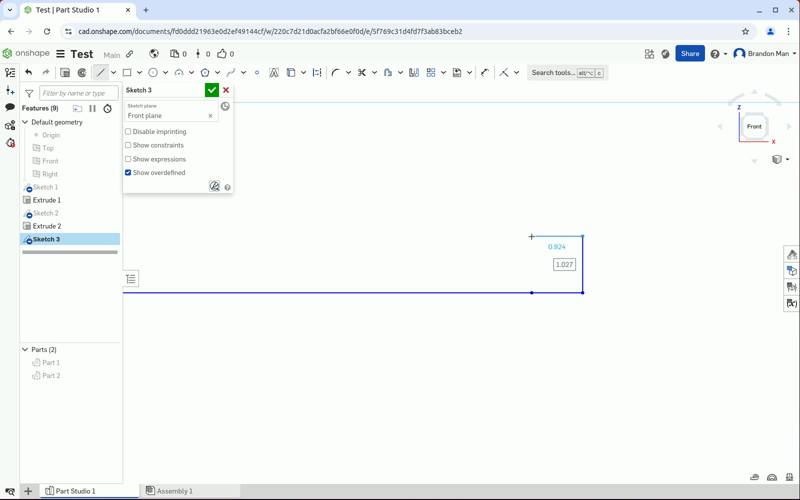
click(531, 236)
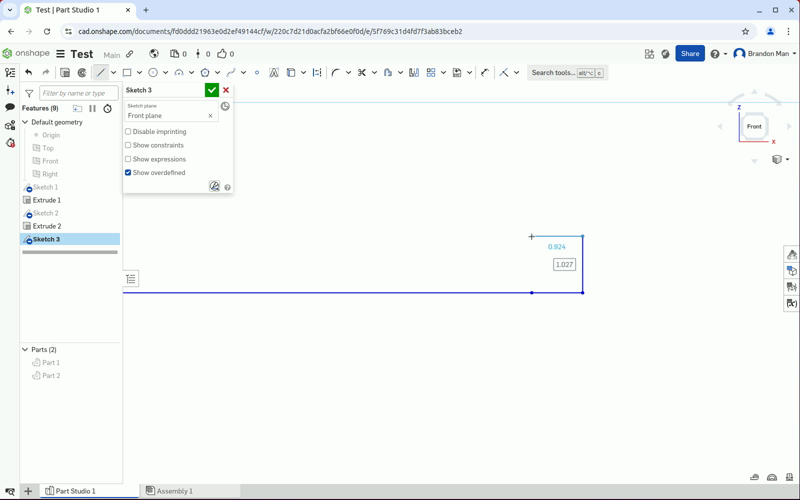
scroll(-6)
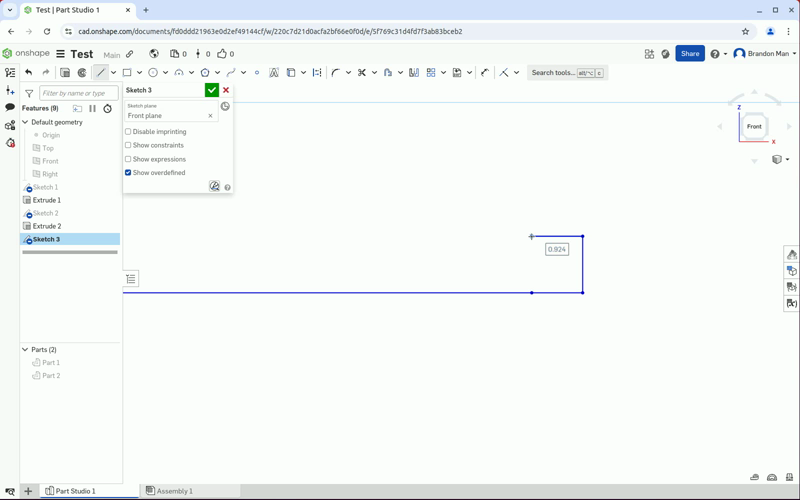
scroll(-6)
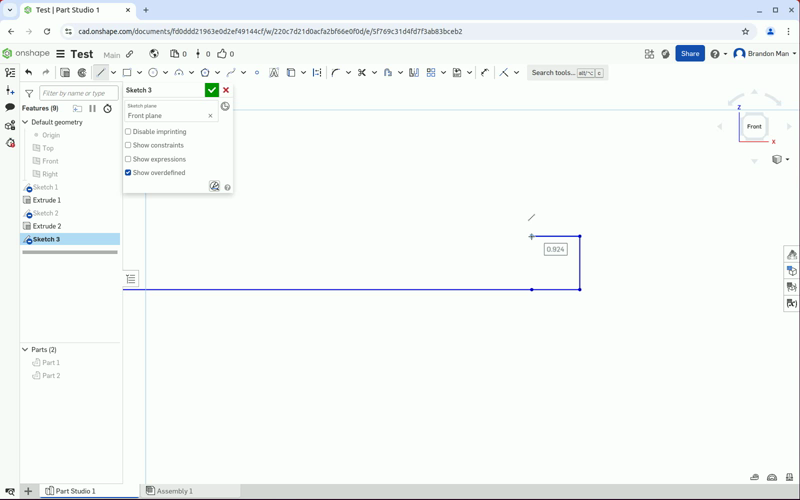
scroll(-6)
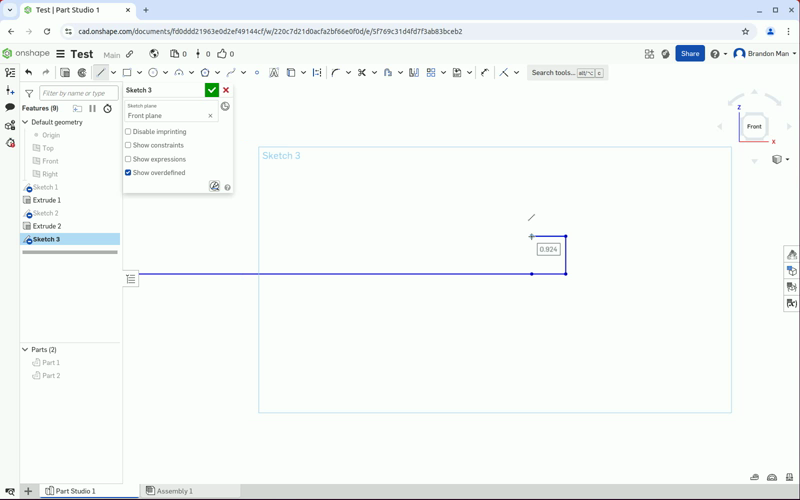
scroll(-6)
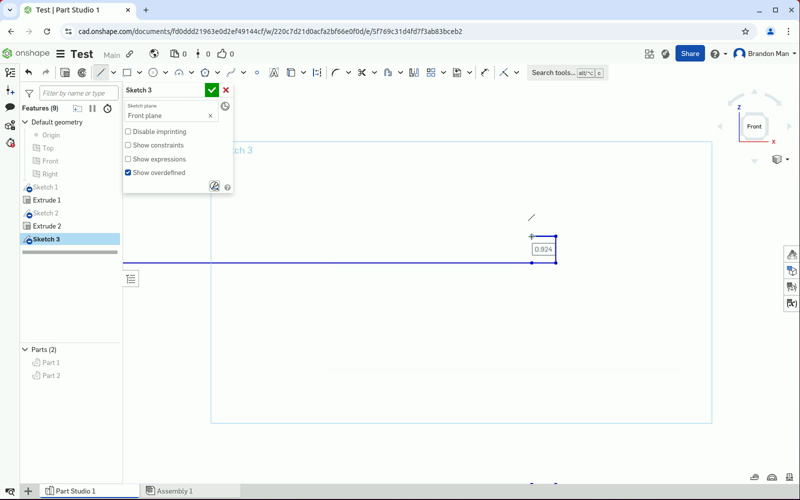
scroll(-6)
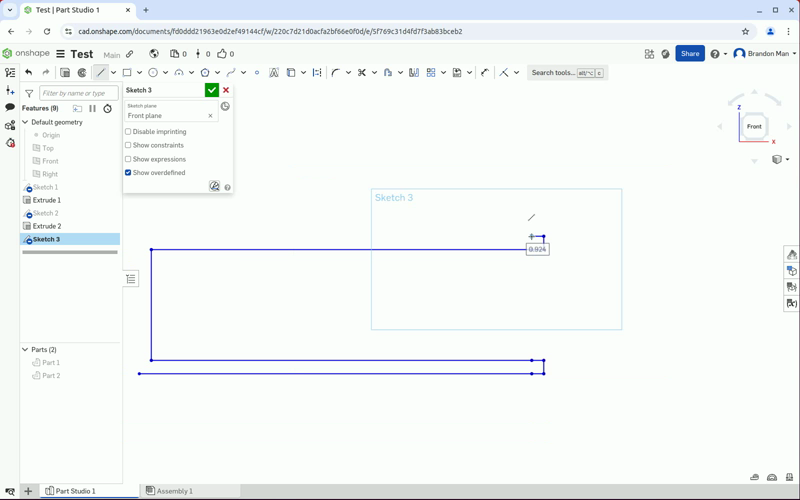
scroll(-6)
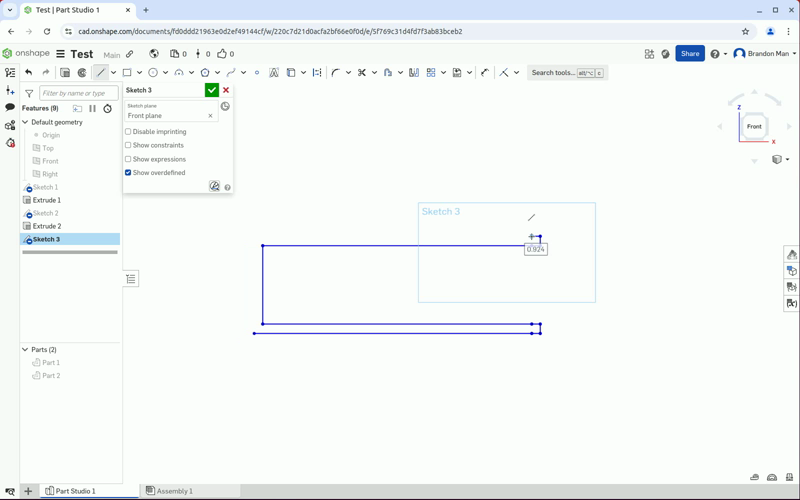
scroll(-6)
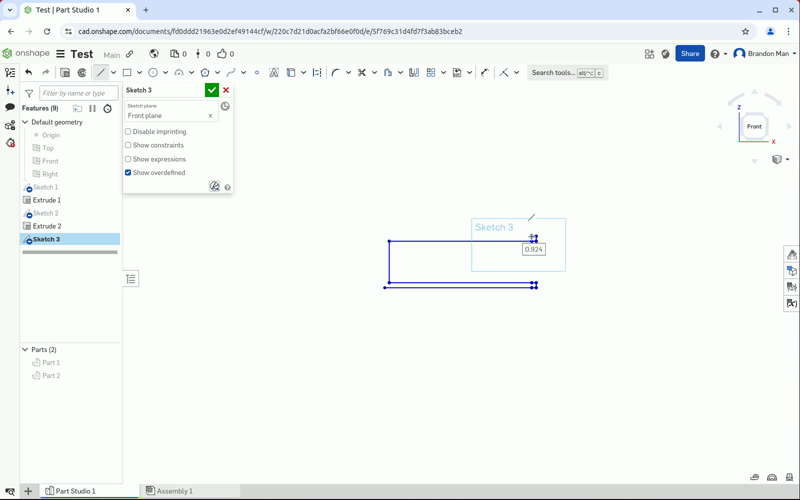
key_up(shift)
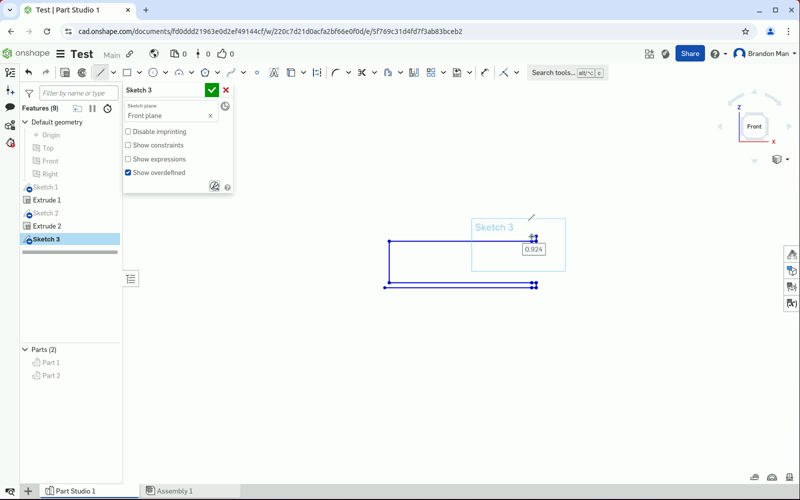
key_down(shift)
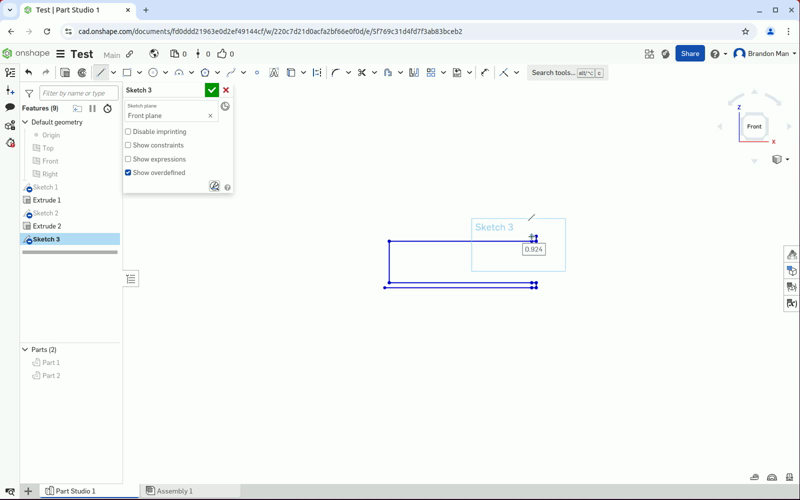
mouse_move(384, 236)
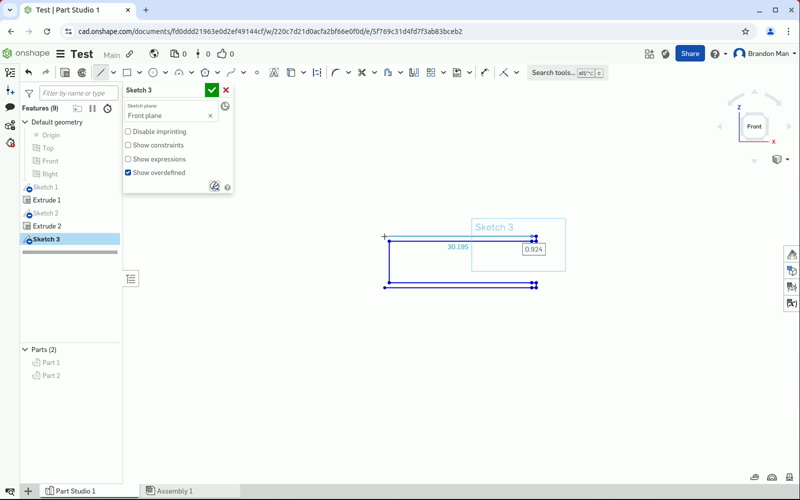
click(384, 236)
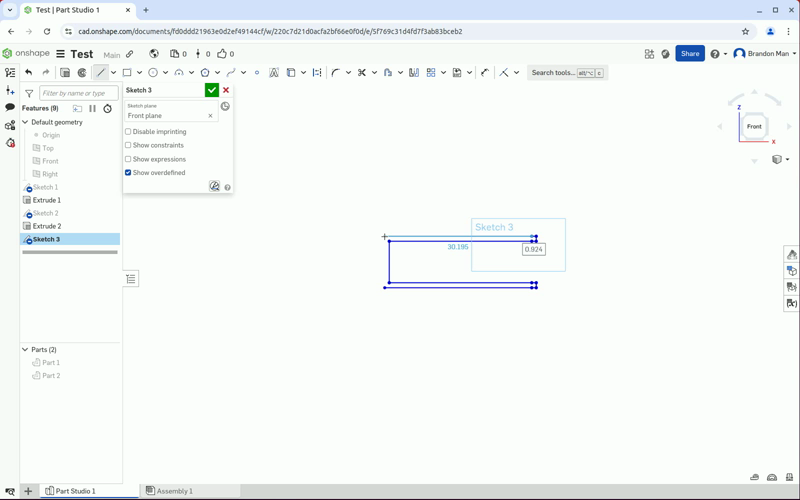
key_up(shift)
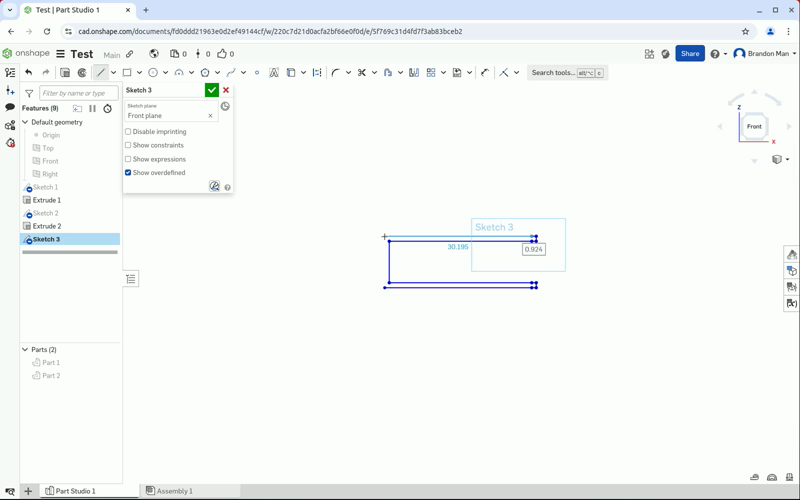
mouse_move(414, 236)
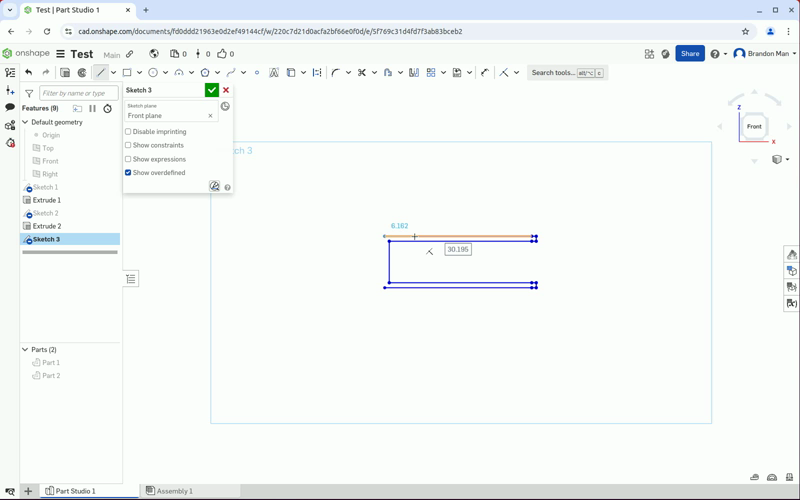
key_down(shift)
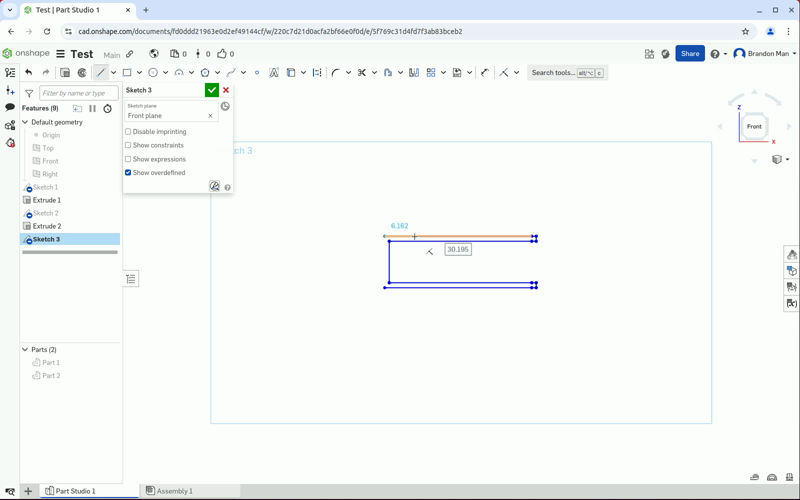
mouse_move(384, 287)
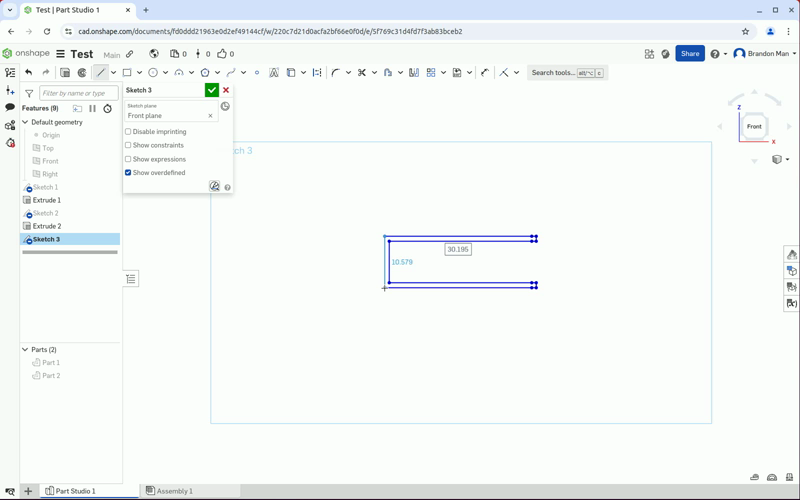
key_up(shift)
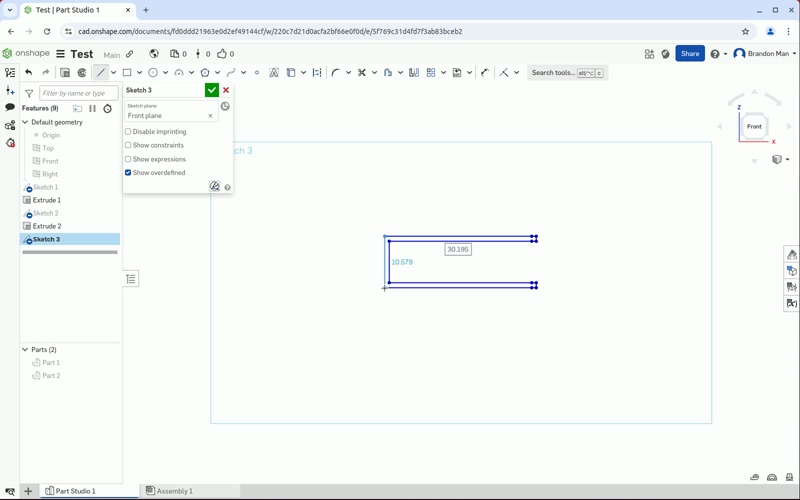
click(384, 287)
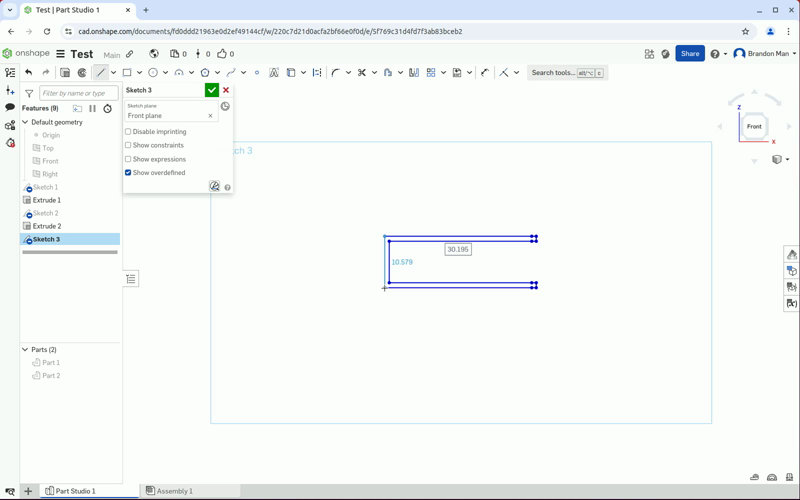
key(esc)
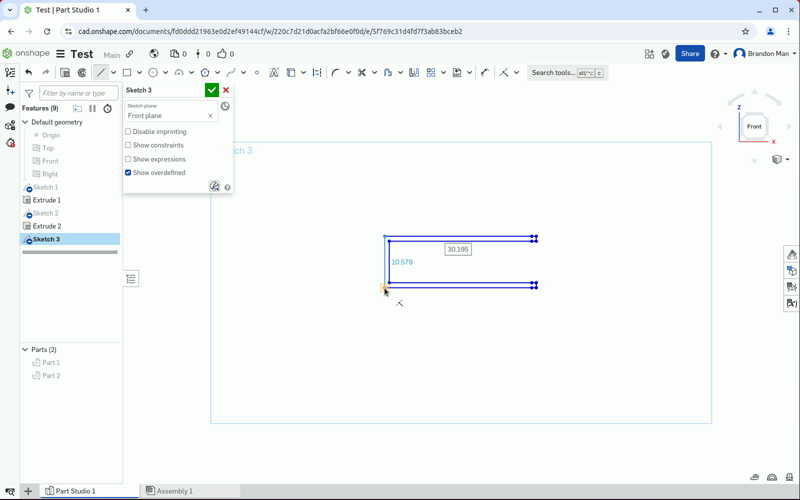
mouse_move(386, 283)
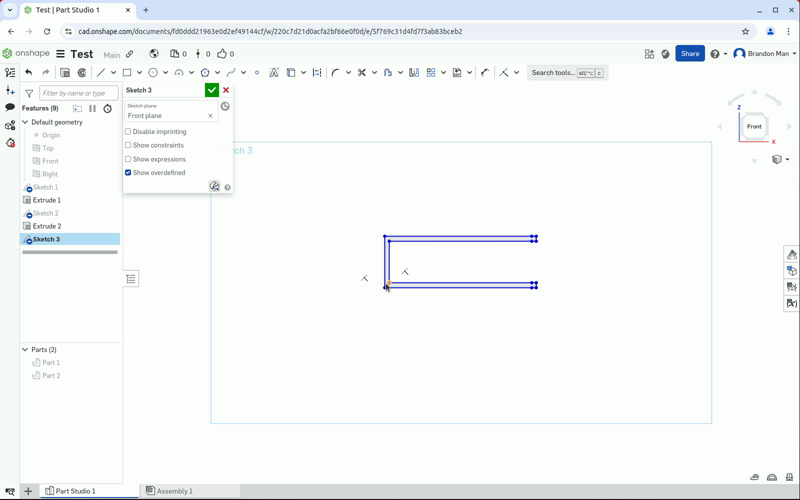
scroll(6)
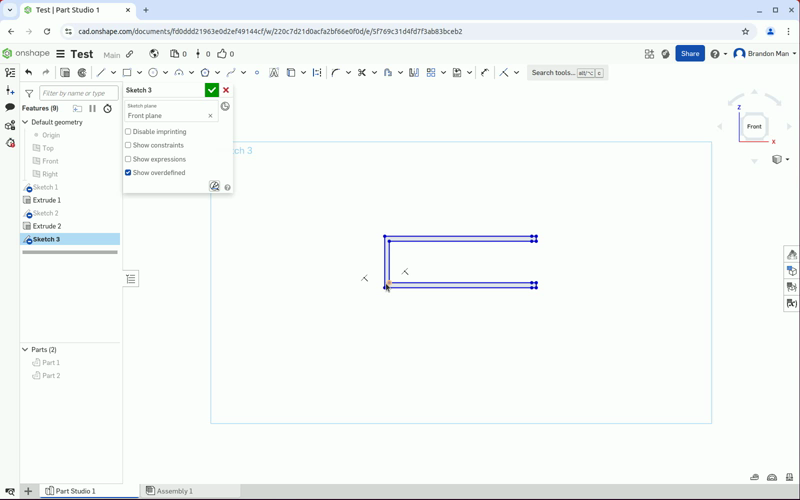
scroll(6)
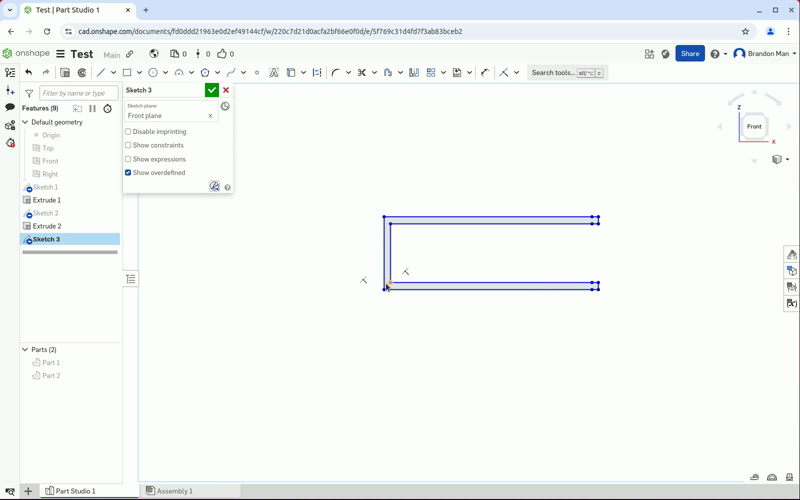
scroll(6)
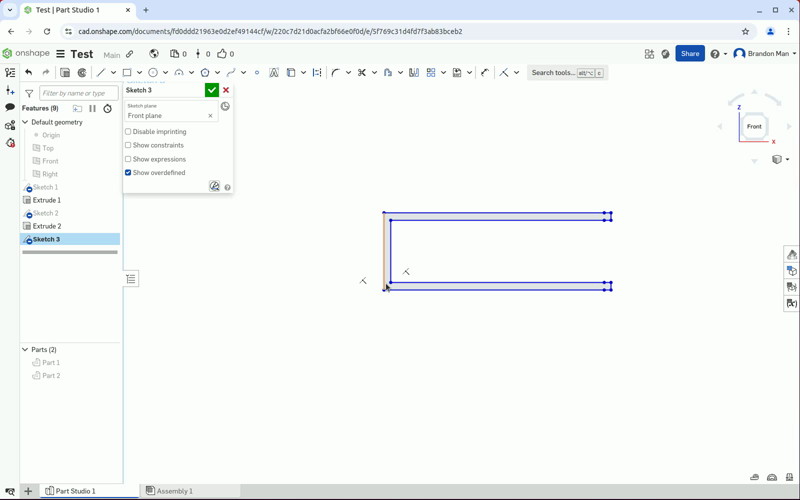
scroll(6)
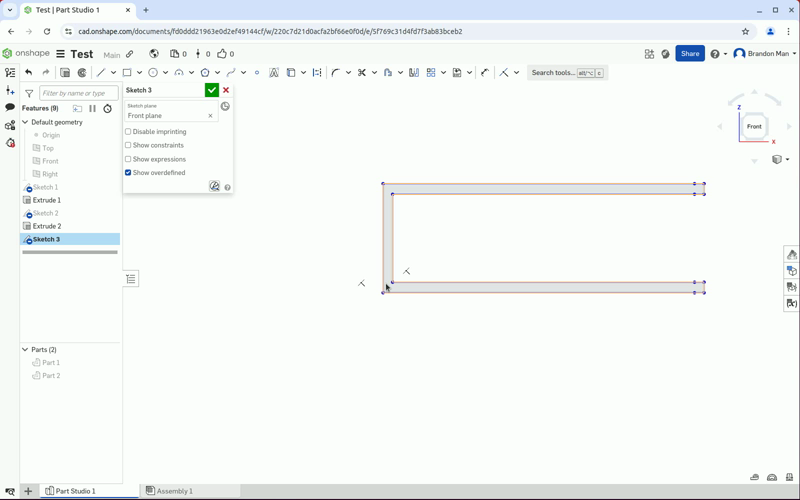
scroll(6)
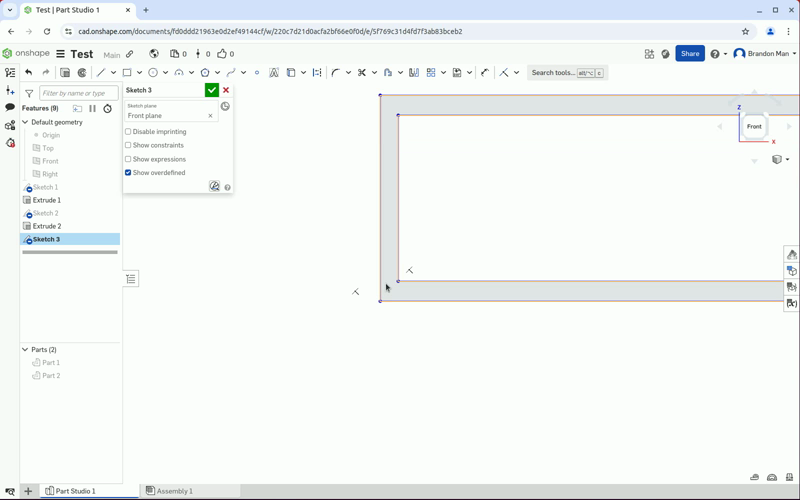
scroll(6)
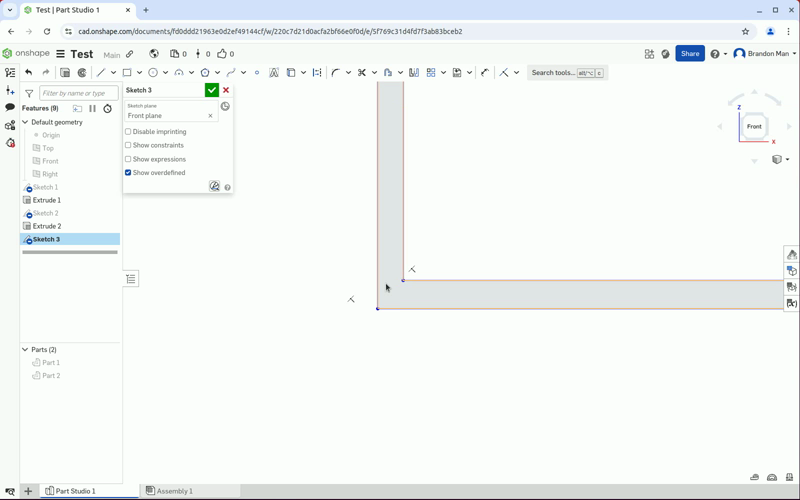
scroll(6)
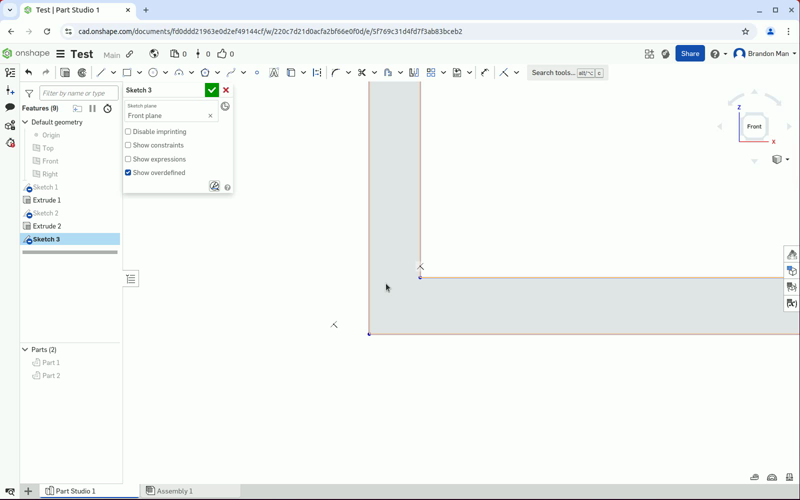
click(386, 283)
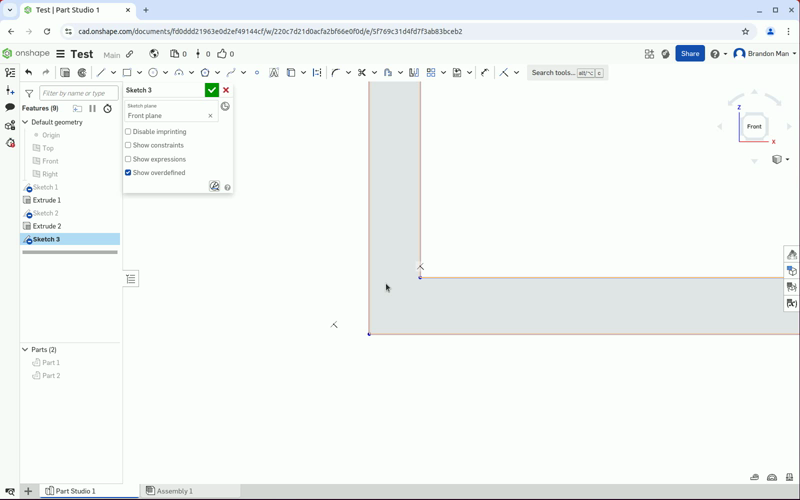
scroll(-6)
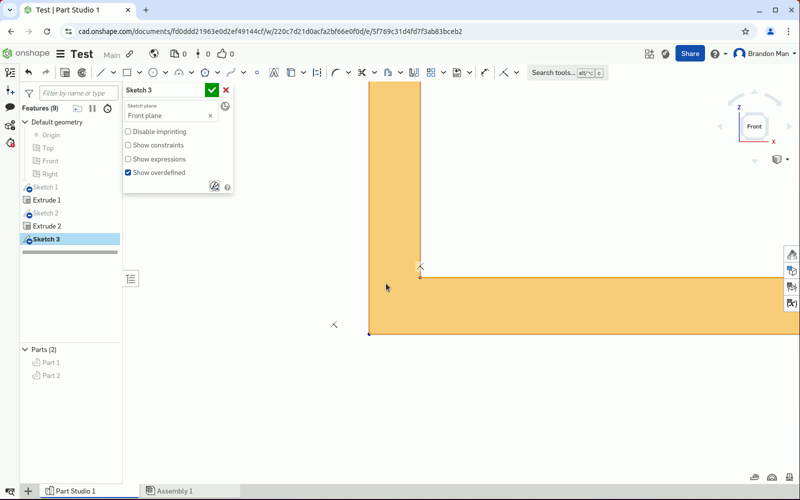
scroll(-6)
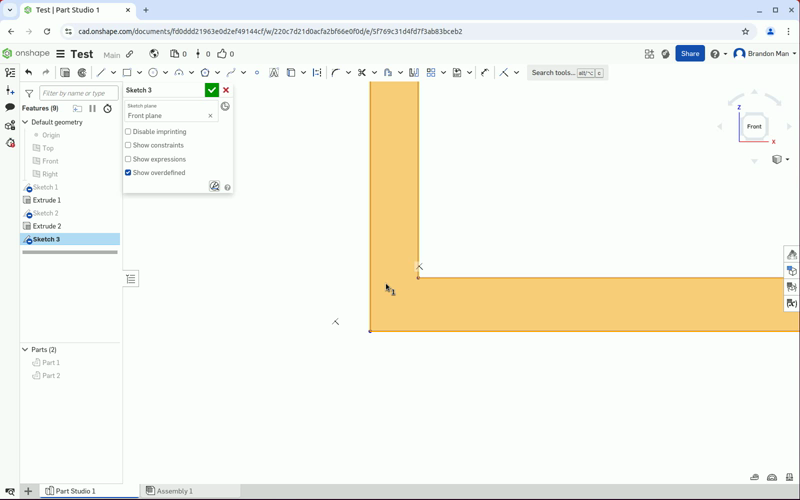
scroll(-6)
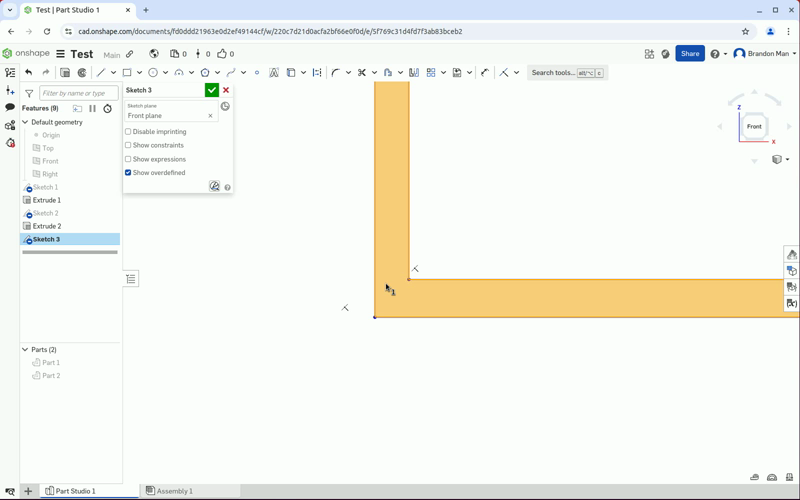
scroll(-6)
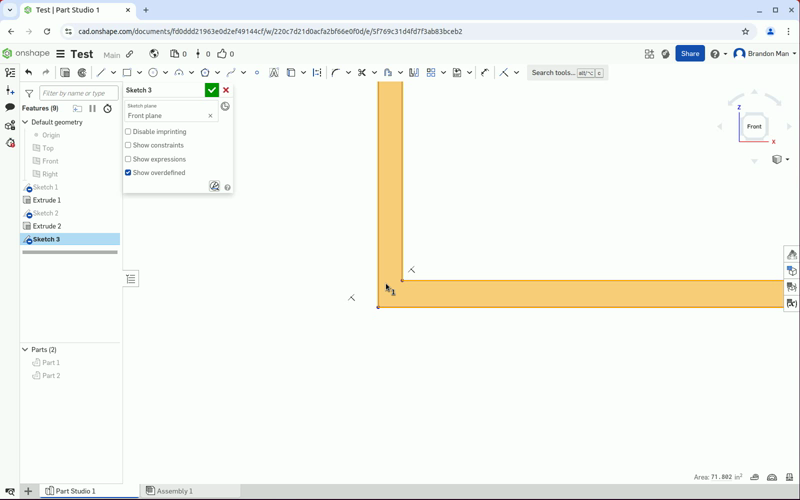
scroll(-6)
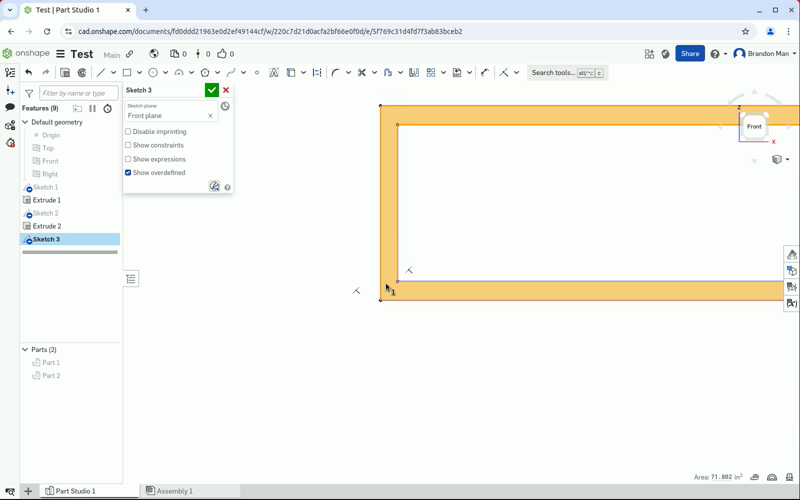
scroll(-6)
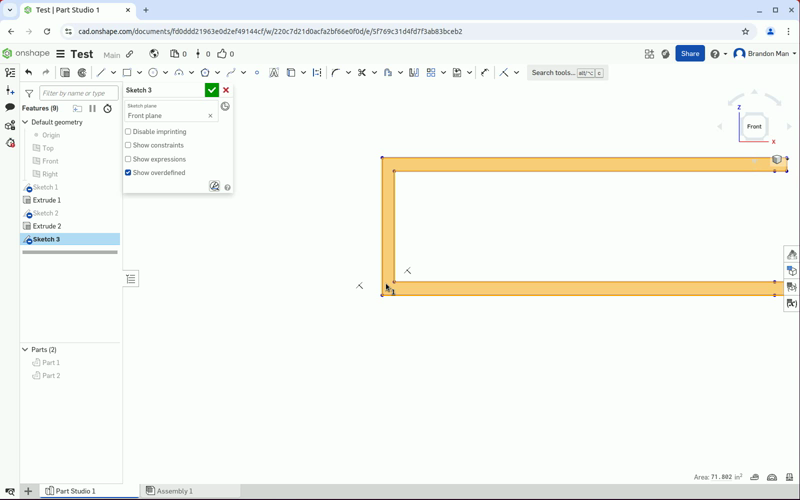
scroll(-6)
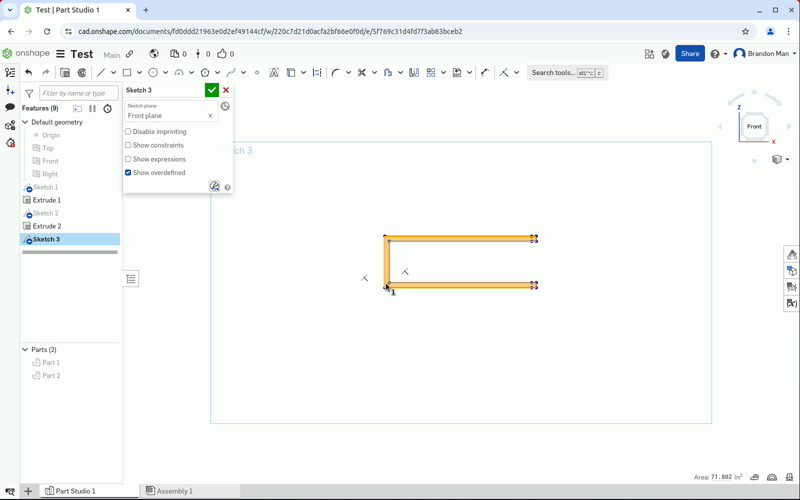
mouse_move(73, 352)
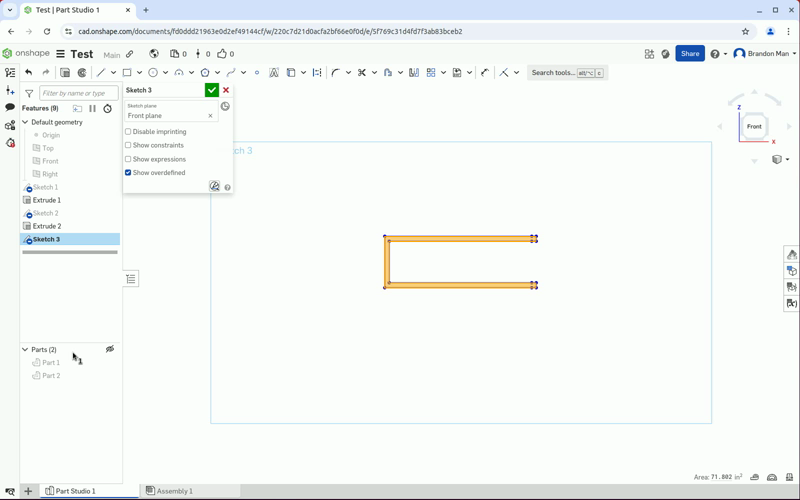
key(shift+y)
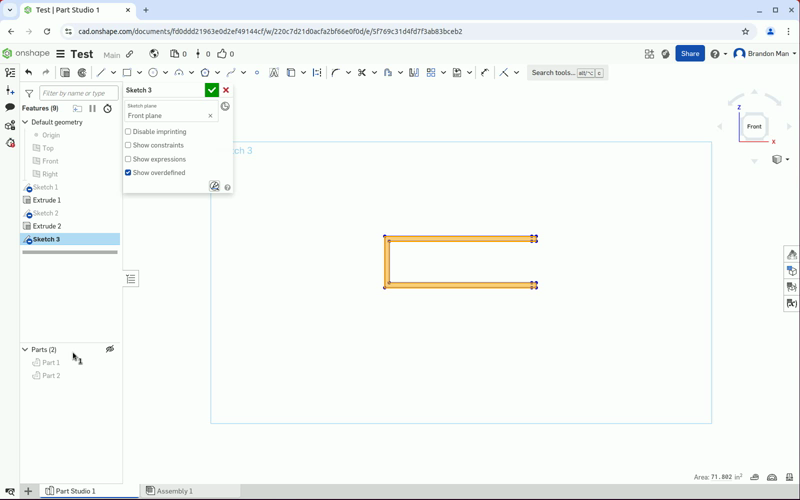
key(shift+e)
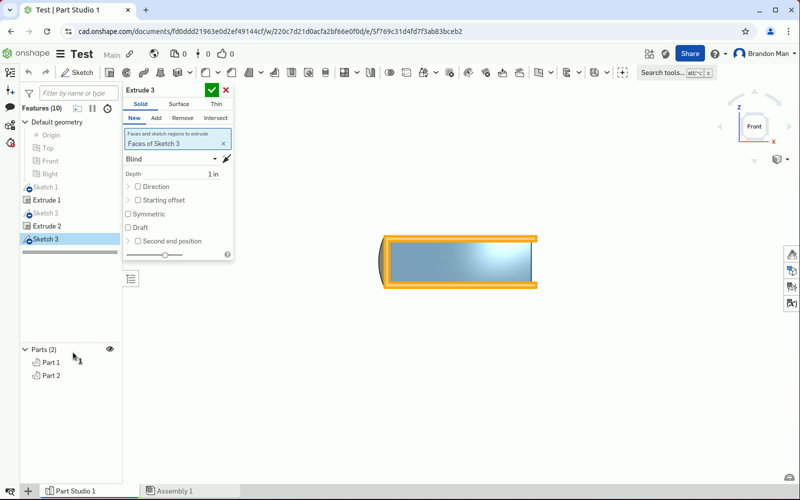
mouse_move(143, 106)
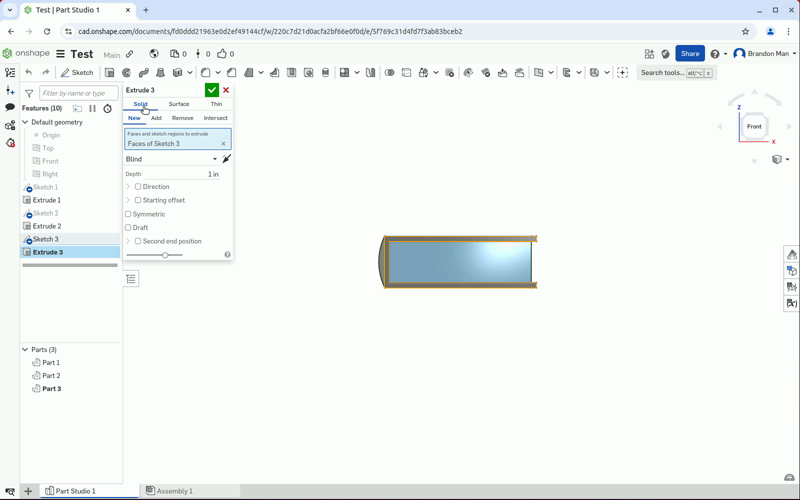
click(143, 106)
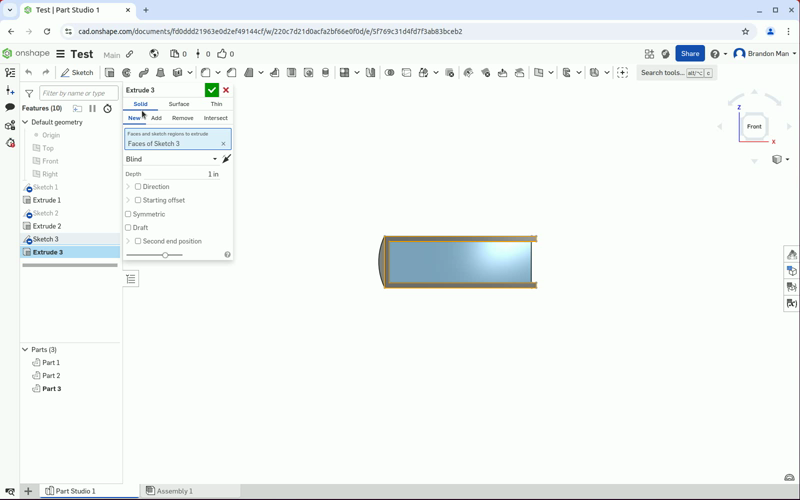
mouse_move(137, 120)
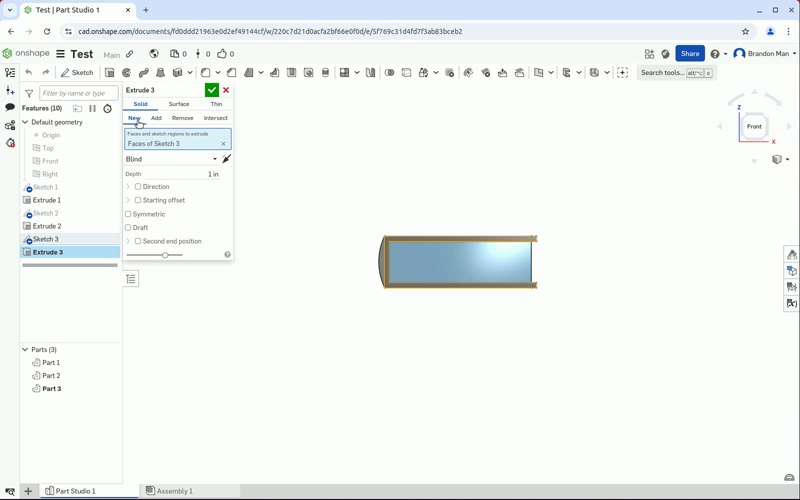
click(137, 120)
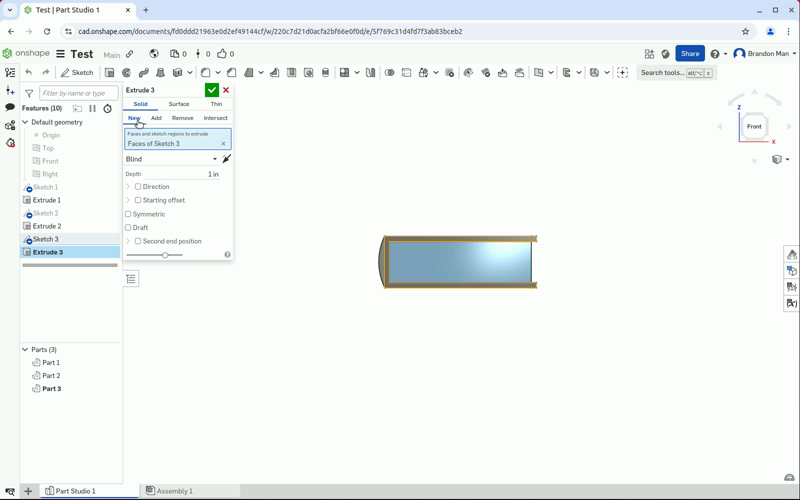
key(tab, 4)
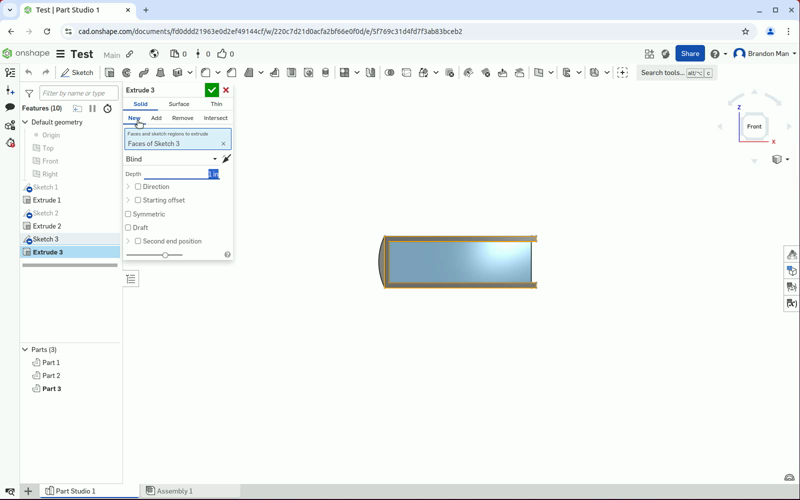
text(46.216)
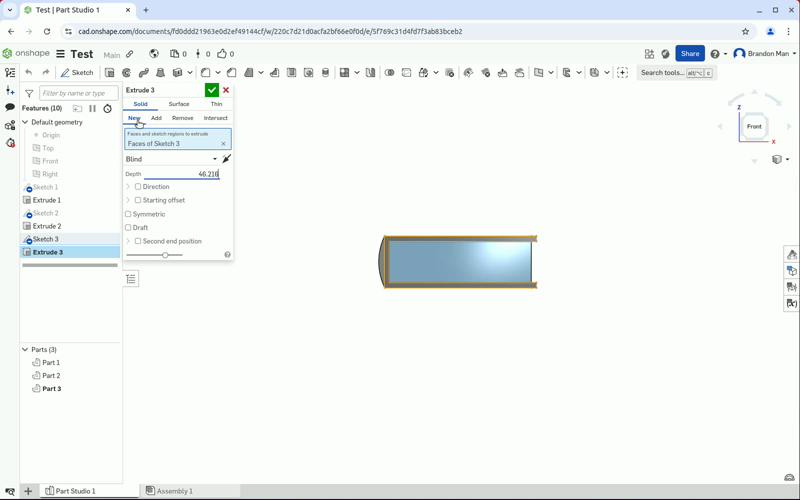
key(tab, 3)
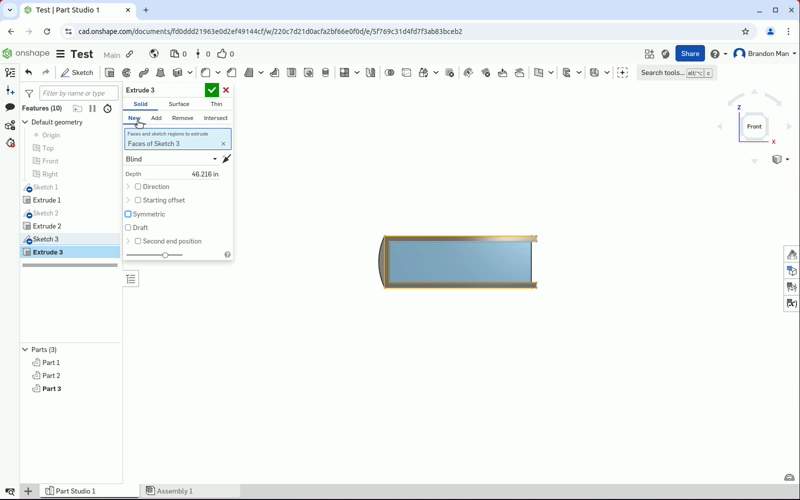
key(space)
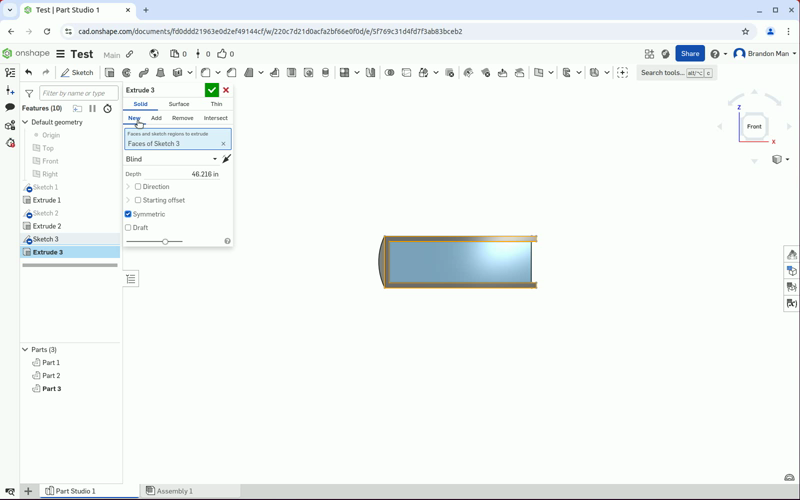
key(enter)
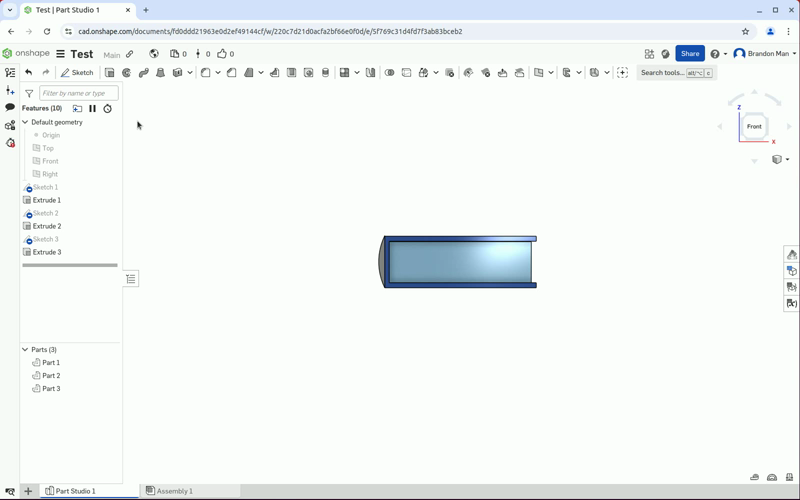
key(shift+h)
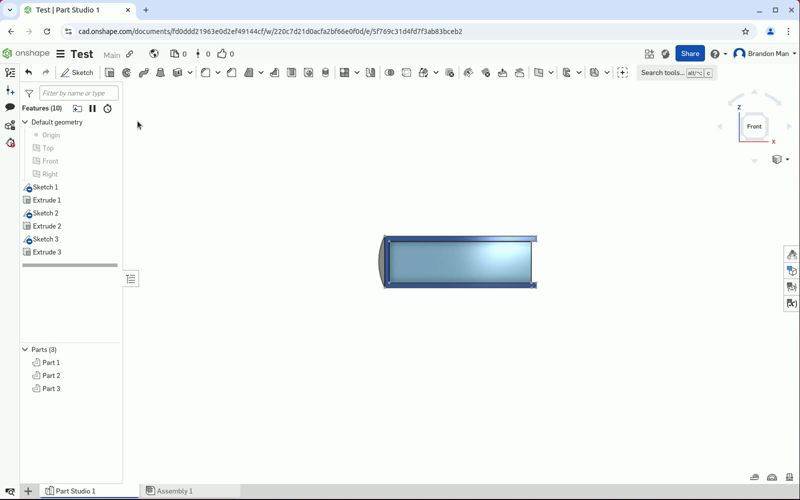
key(shift+h)
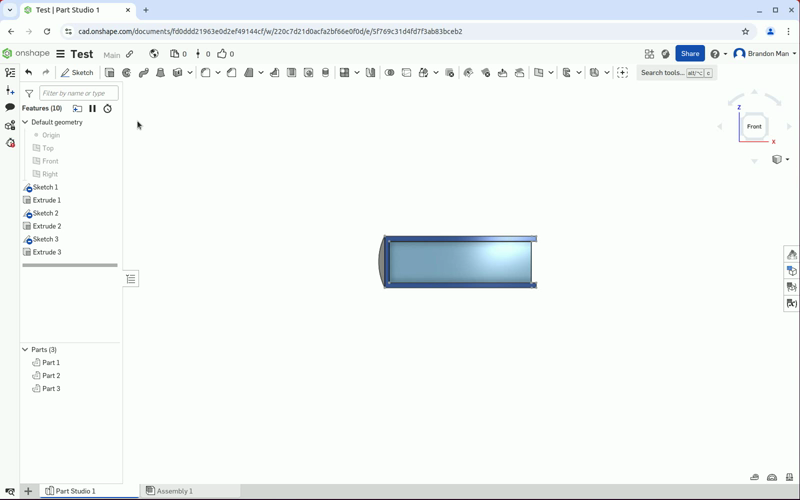
key(shift+7)
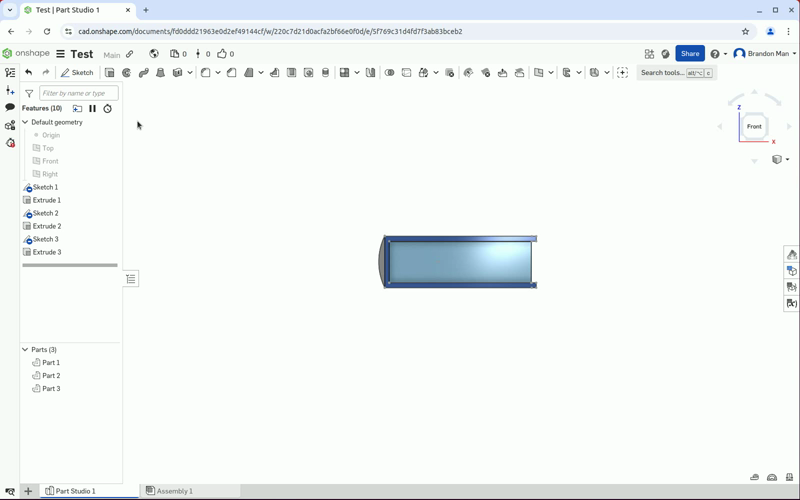
key(left, 2)
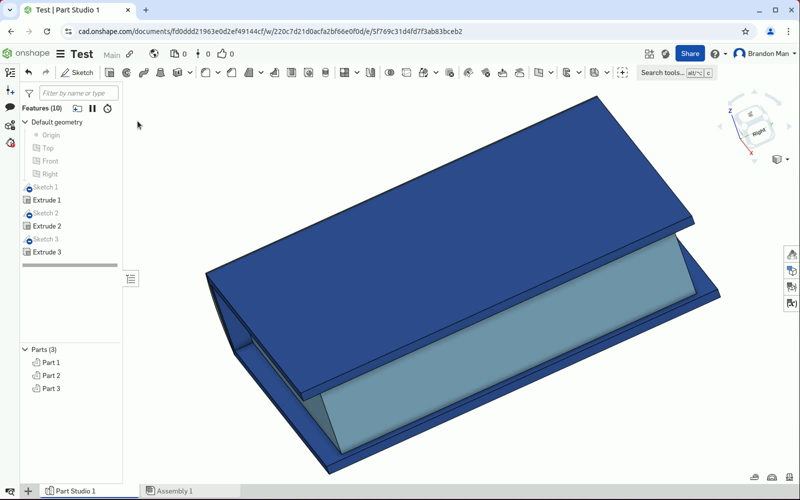
key(down, 2)
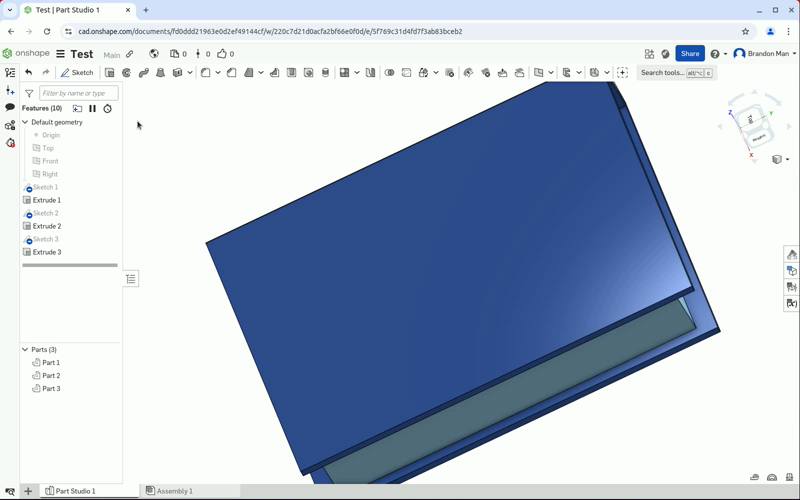
key(up, 2)
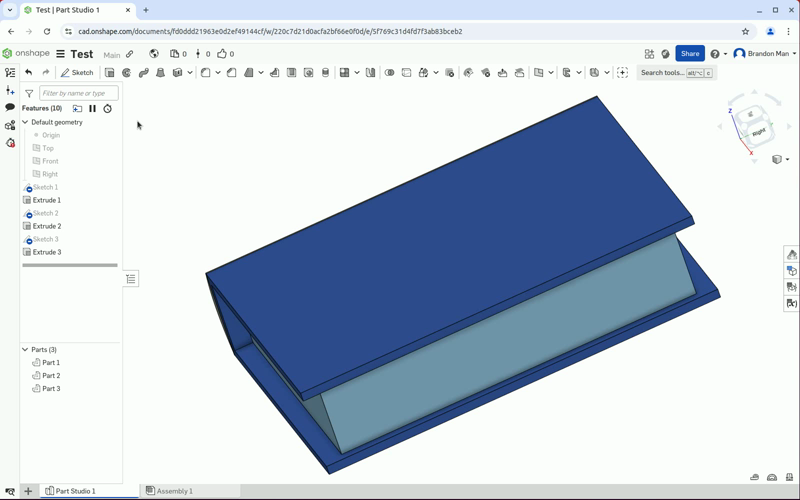
key(right, 2)
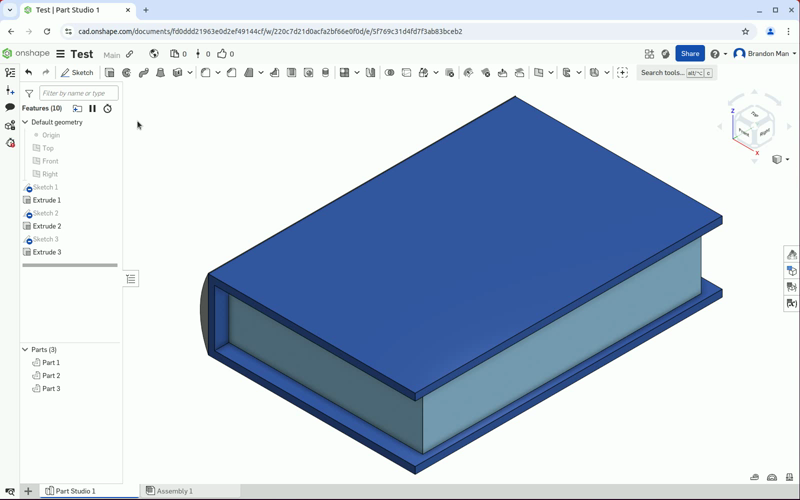
mouse_move(73, 189)
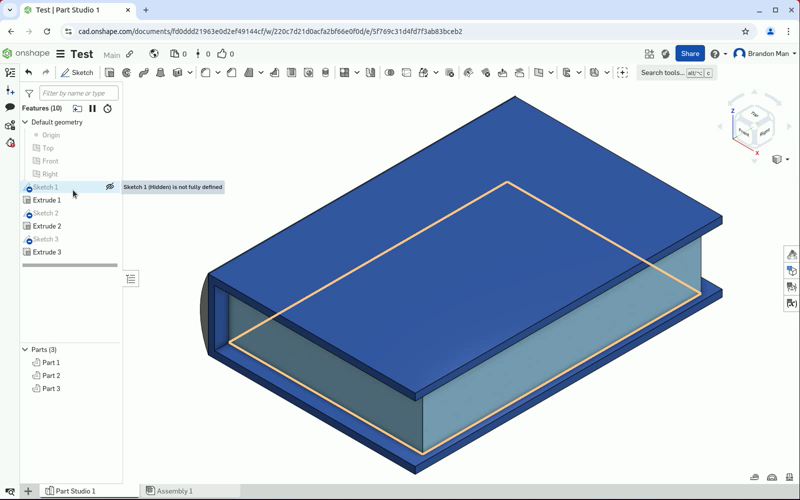
click(73, 189)